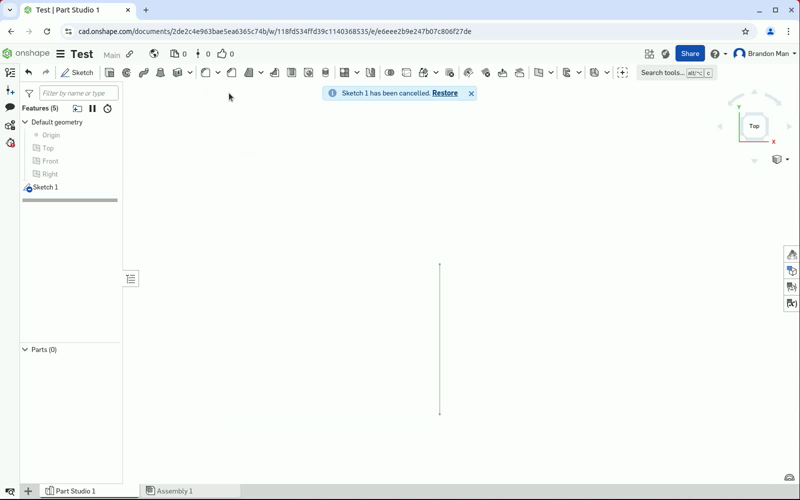
key(shift+h)
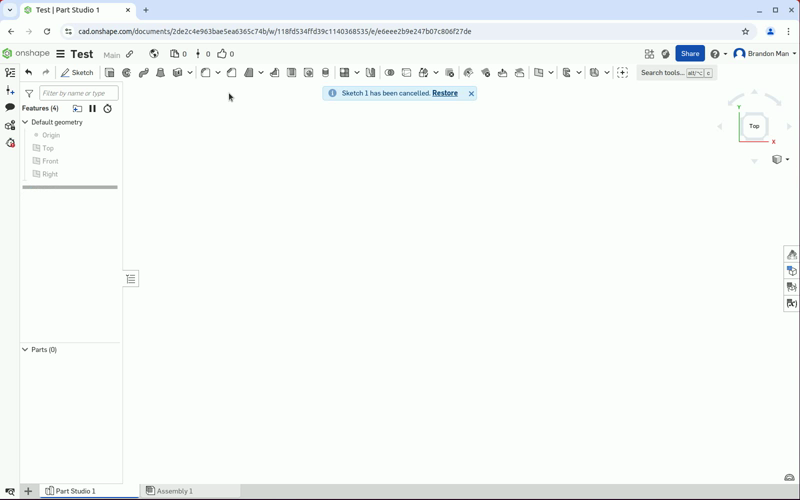
key(shift+s)
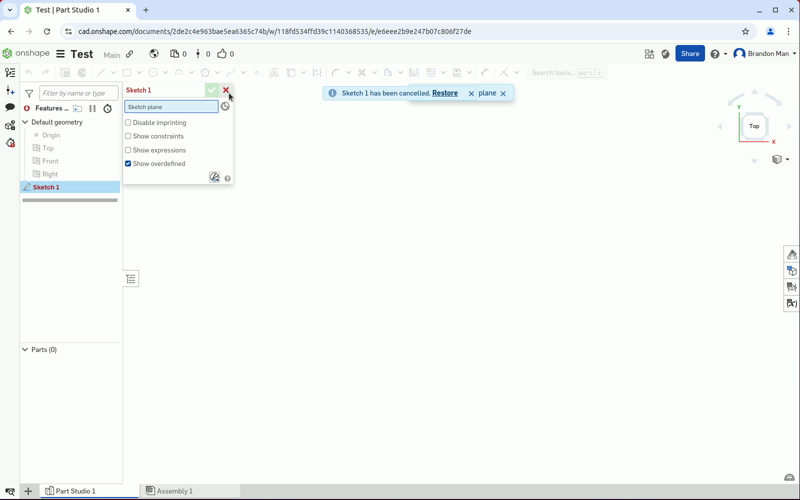
mouse_move(73, 150)
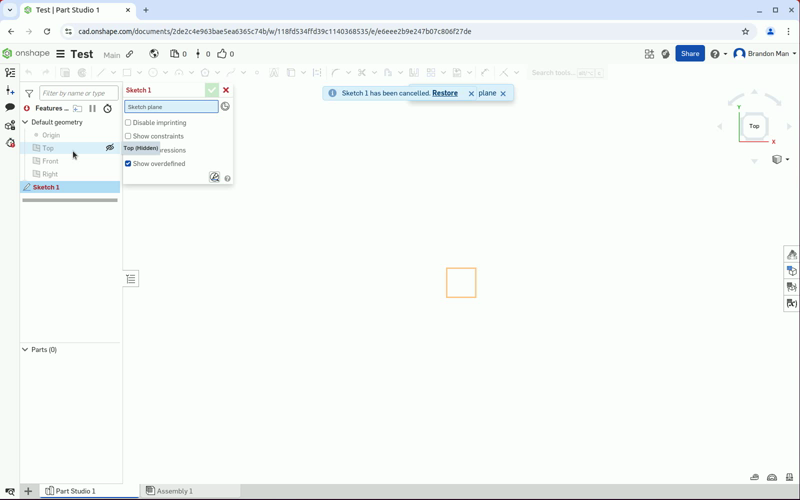
click(73, 150)
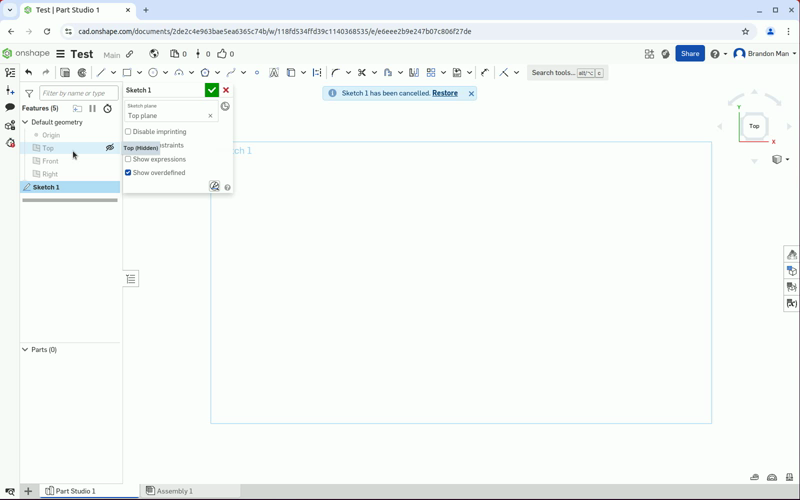
mouse_move(73, 352)
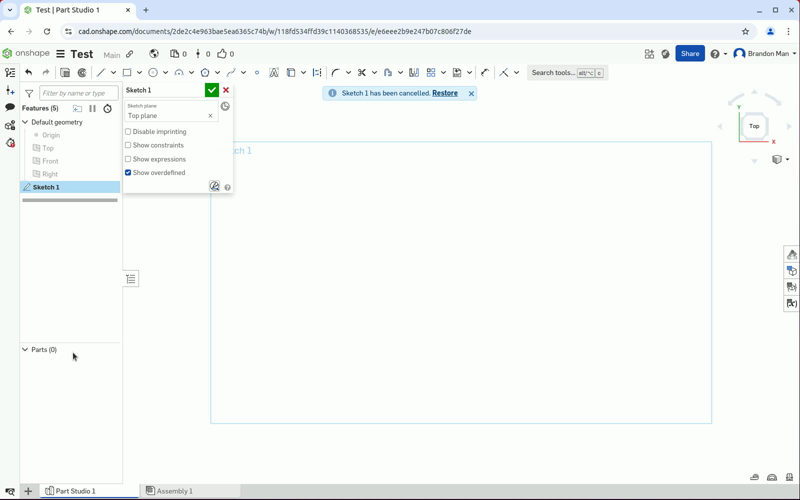
key(y)
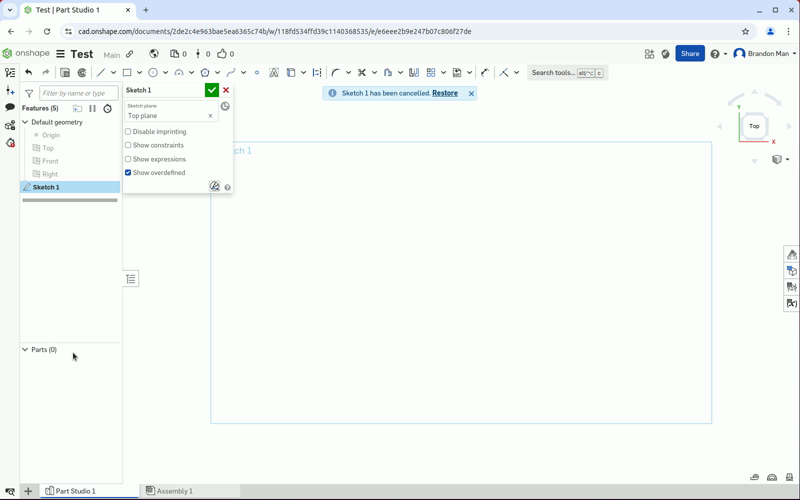
key(l)
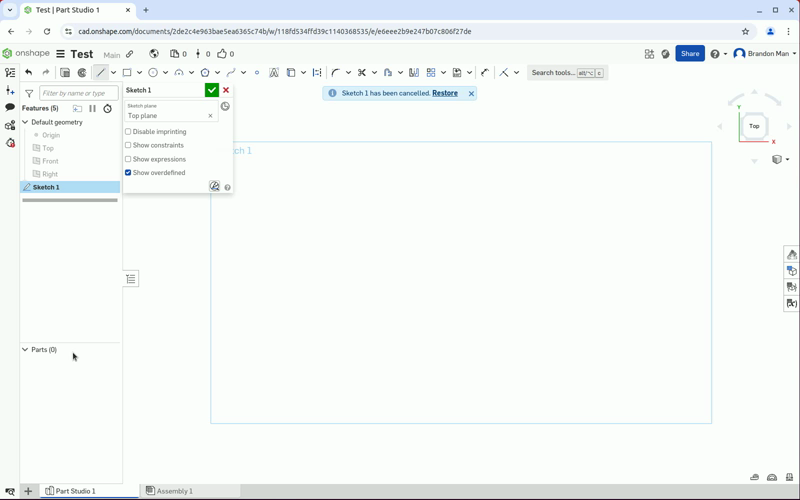
key_down(shift)
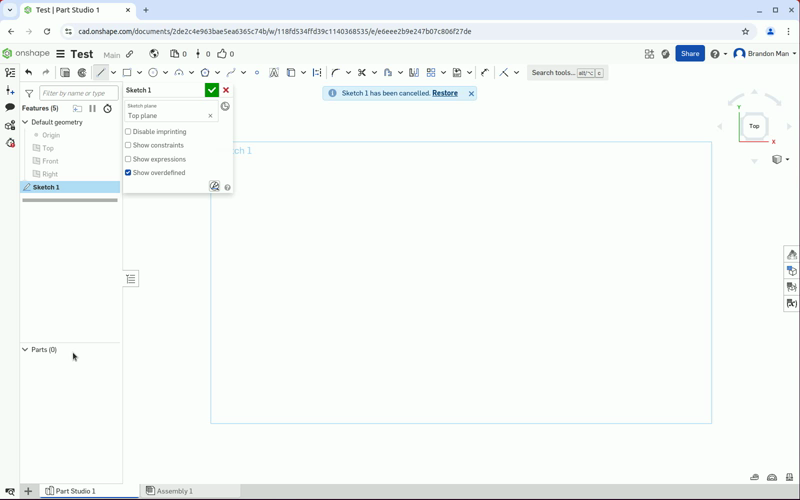
mouse_move(451, 395)
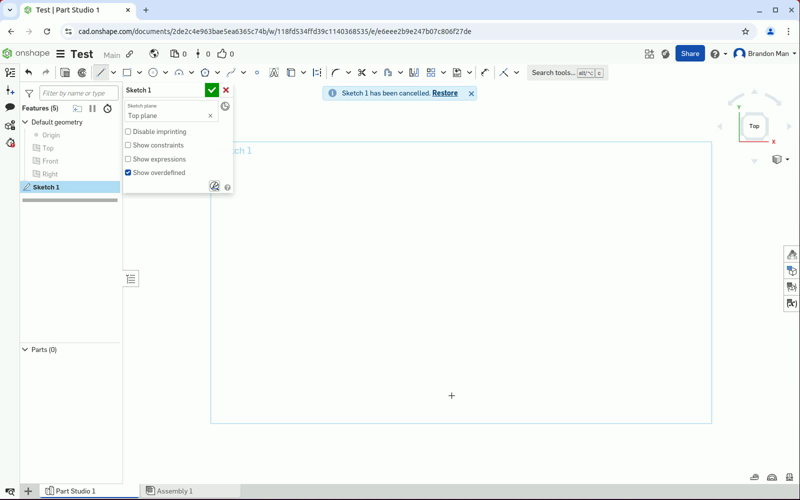
click(451, 395)
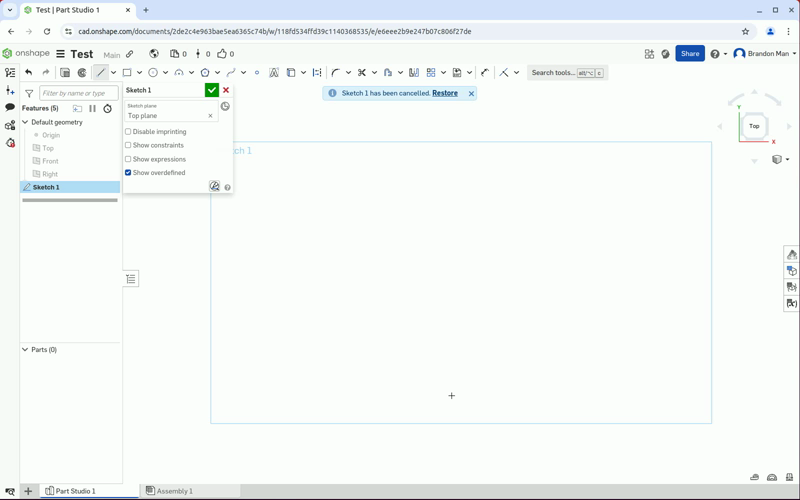
key_up(shift)
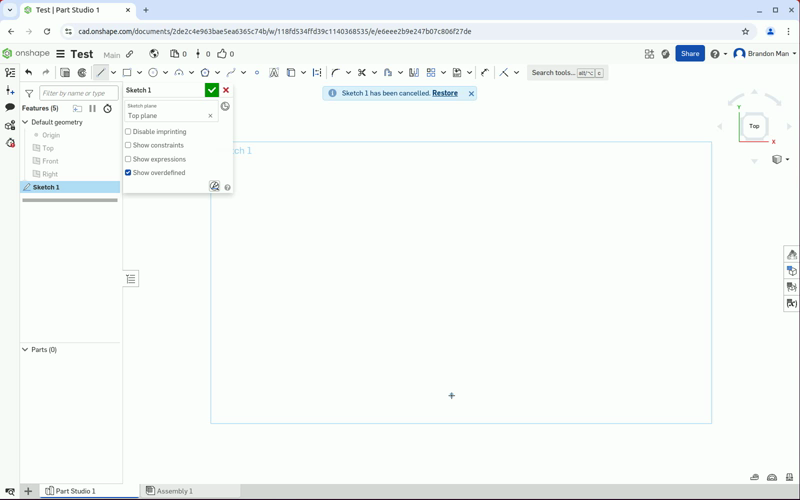
key_down(shift)
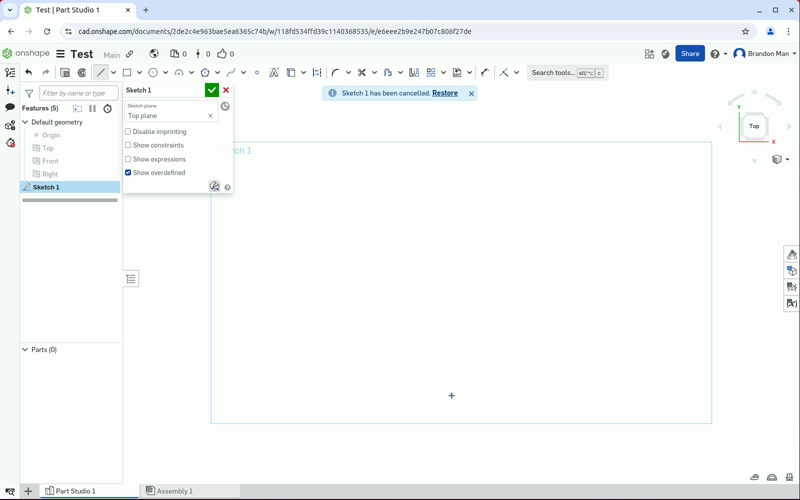
mouse_move(481, 395)
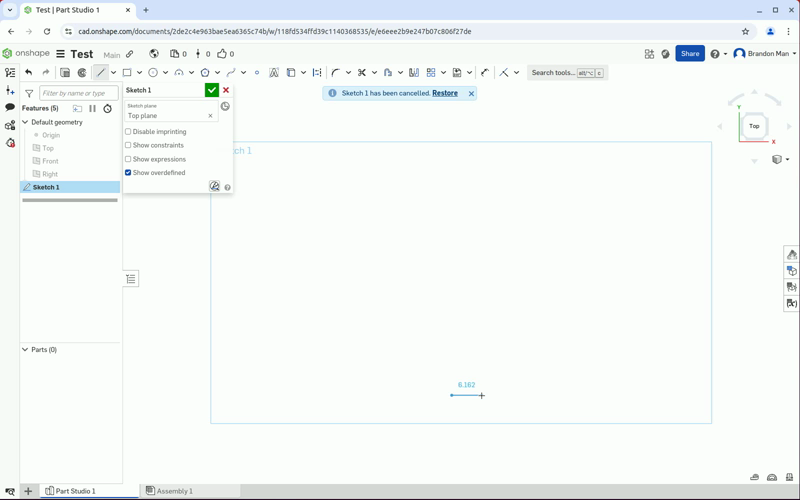
mouse_move(480, 395)
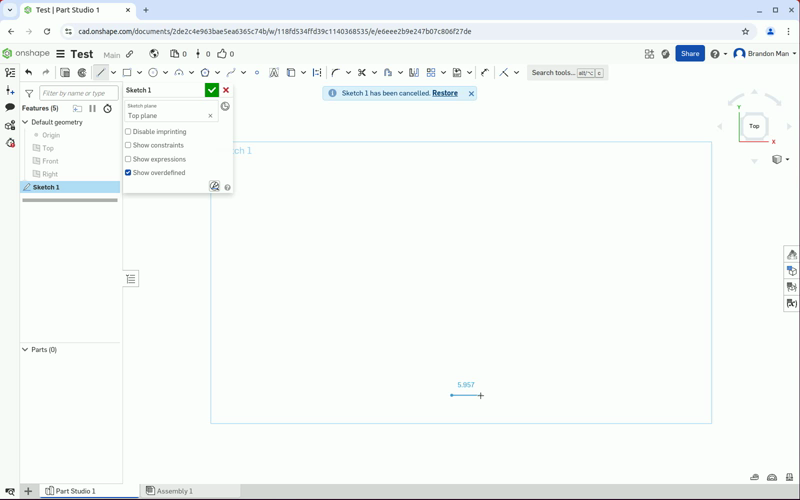
click(480, 395)
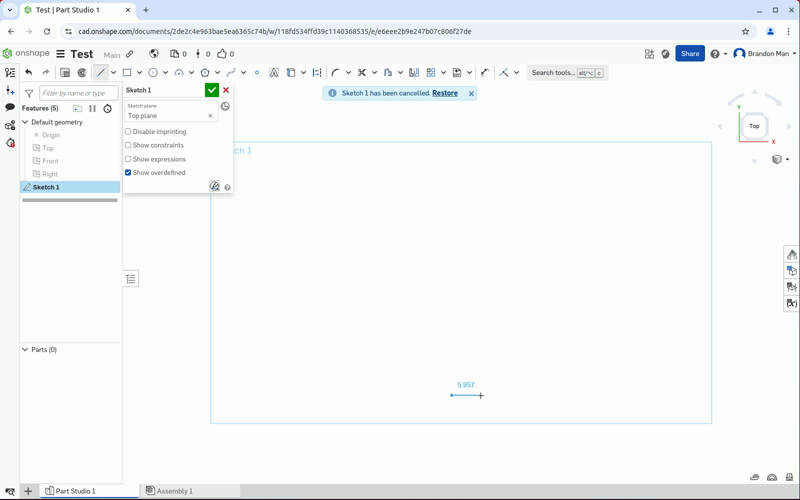
key_up(shift)
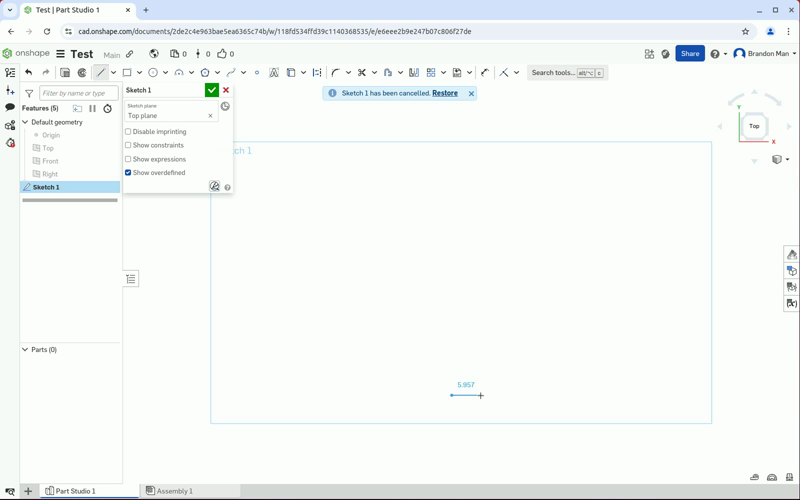
key_down(shift)
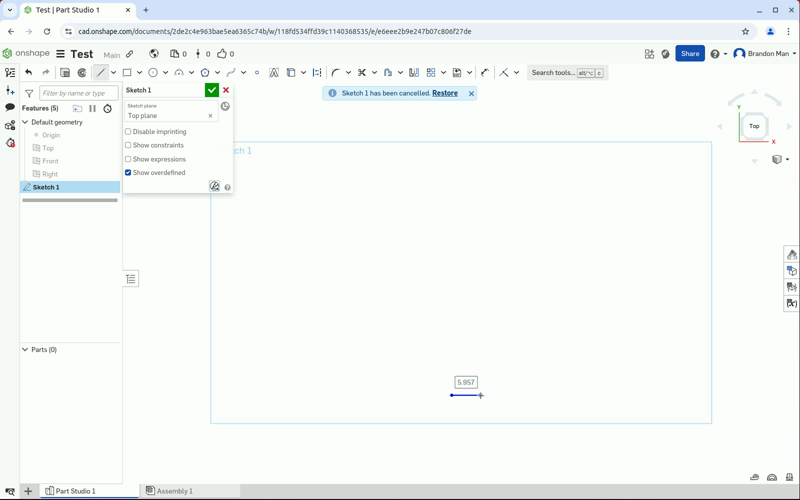
mouse_move(510, 395)
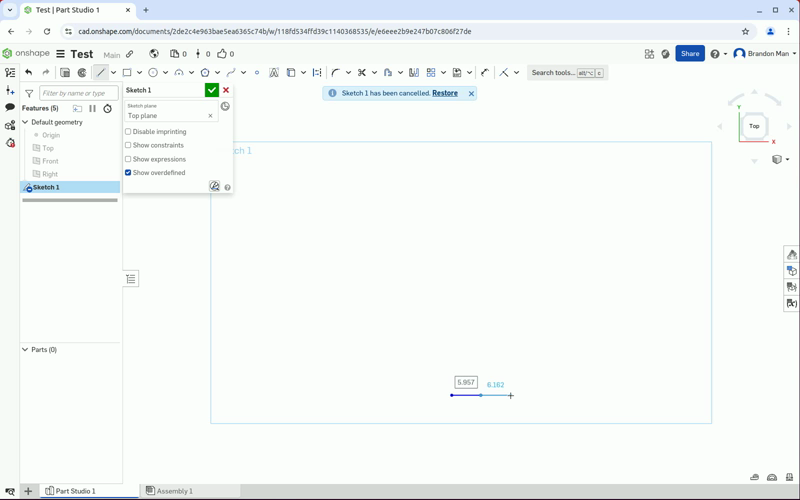
mouse_move(480, 390)
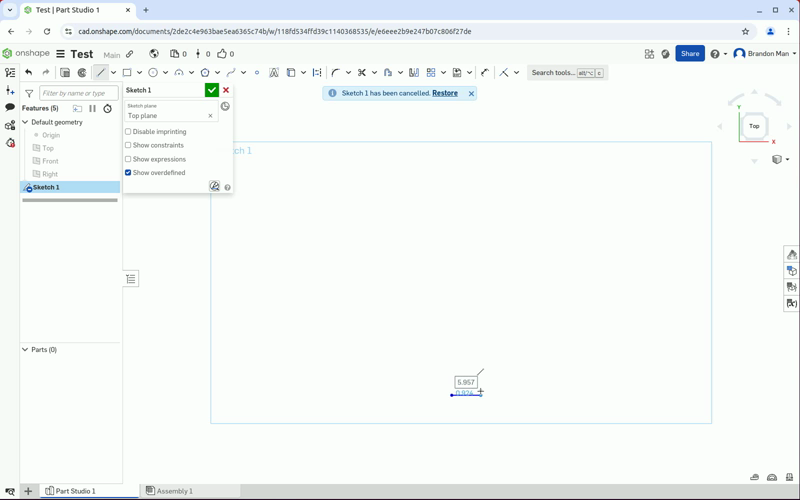
scroll(6)
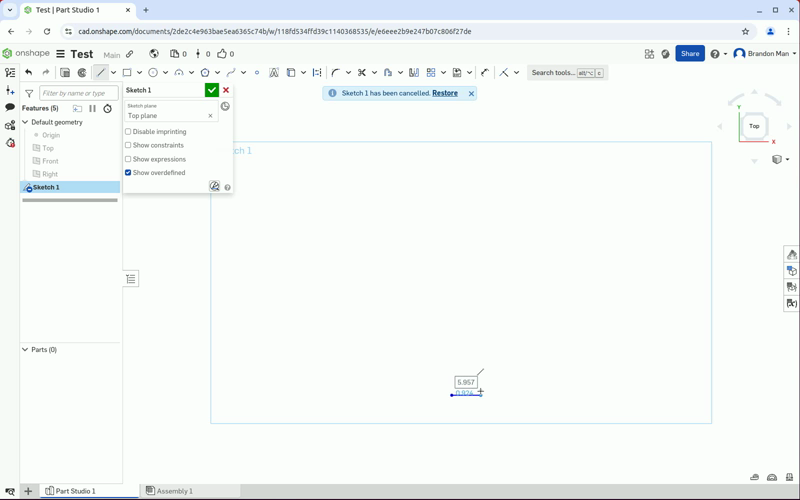
scroll(6)
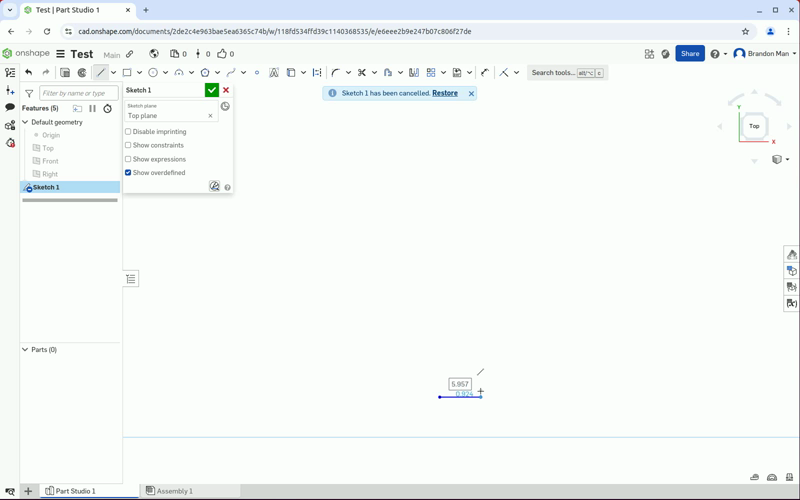
scroll(6)
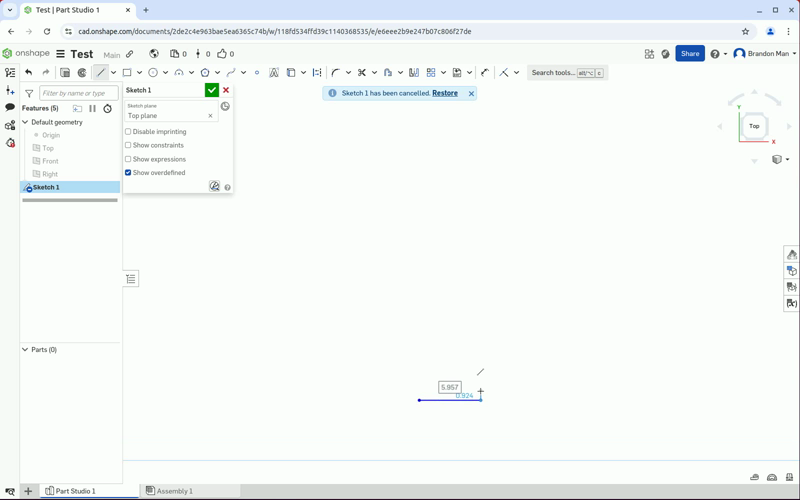
scroll(6)
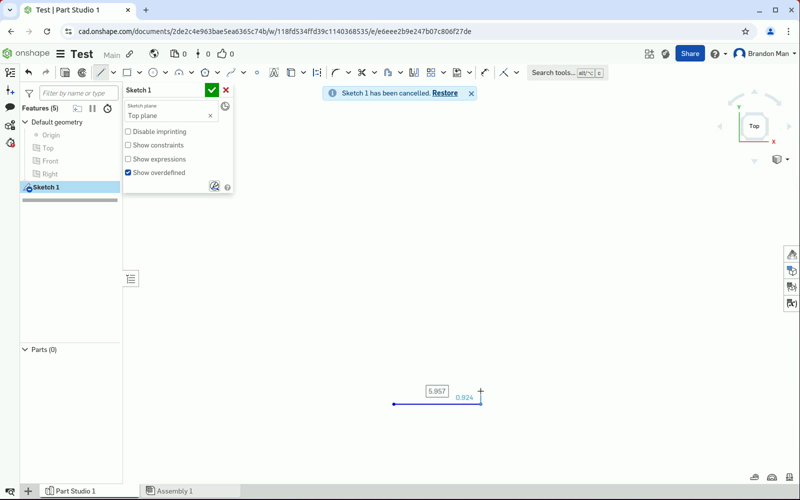
scroll(6)
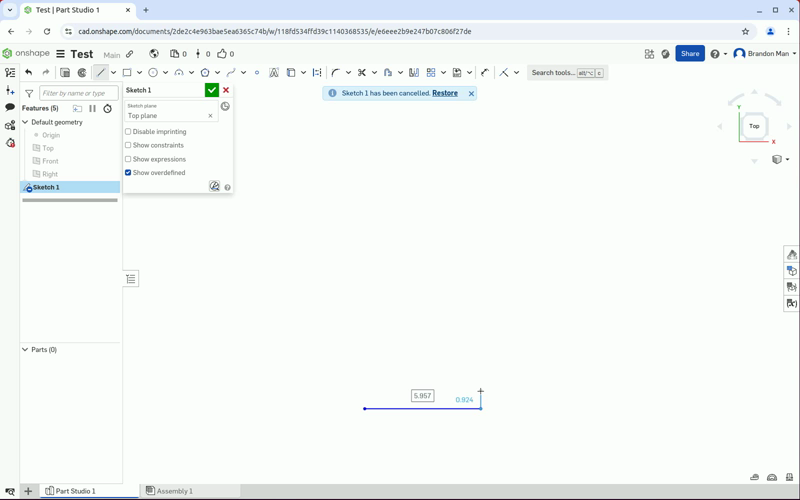
scroll(6)
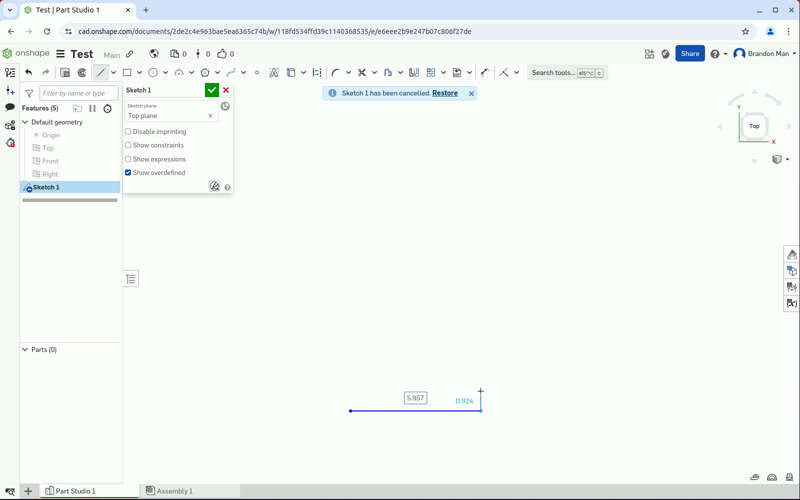
scroll(6)
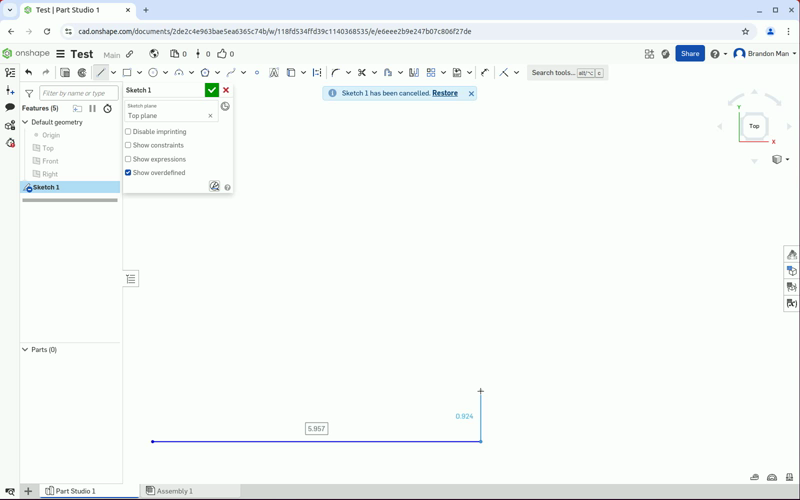
click(480, 390)
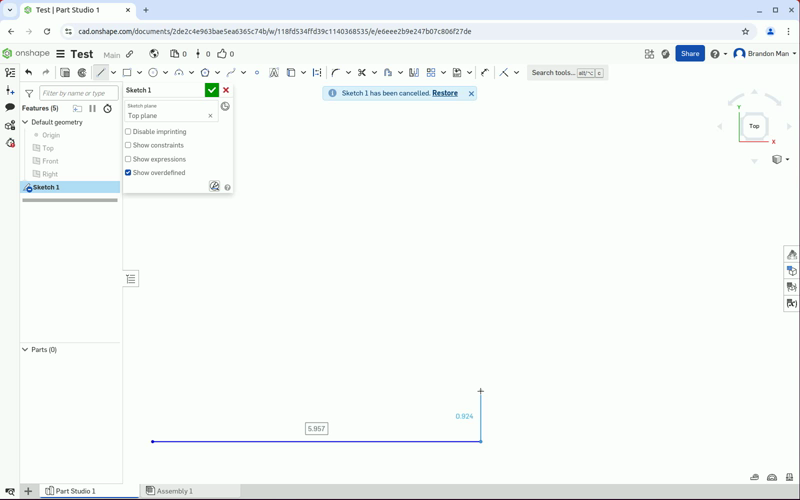
scroll(-6)
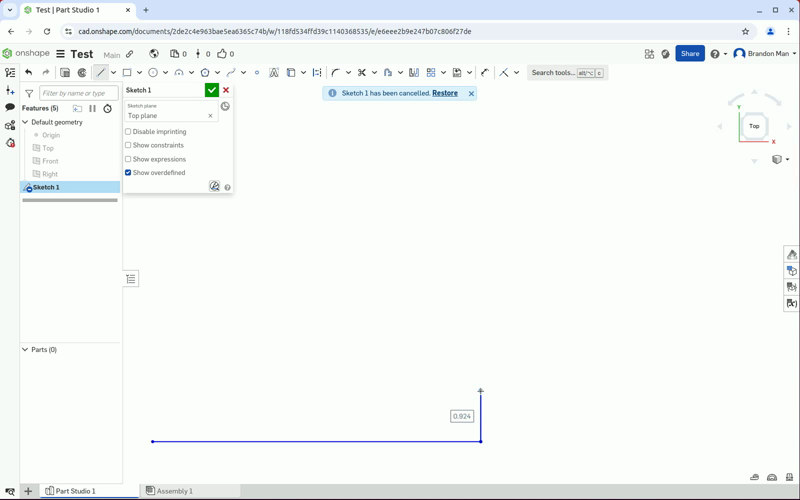
scroll(-6)
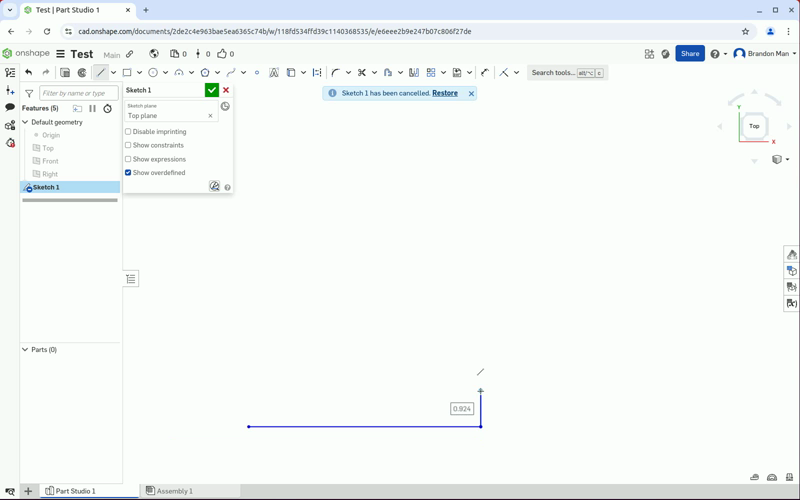
scroll(-6)
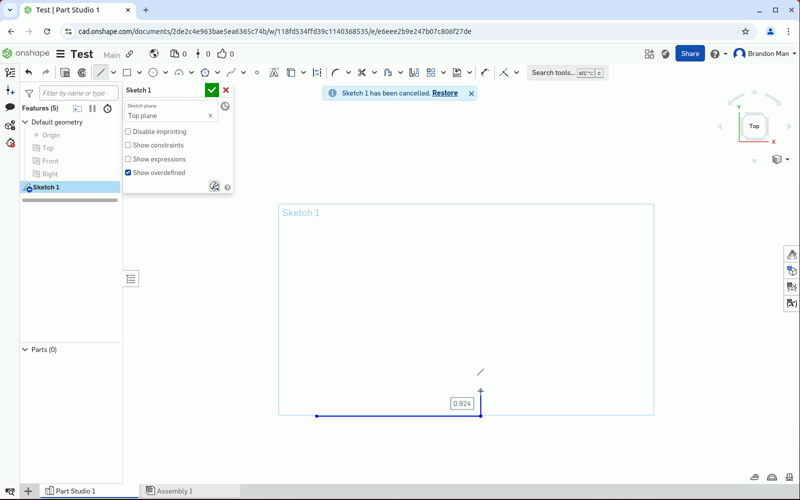
scroll(-6)
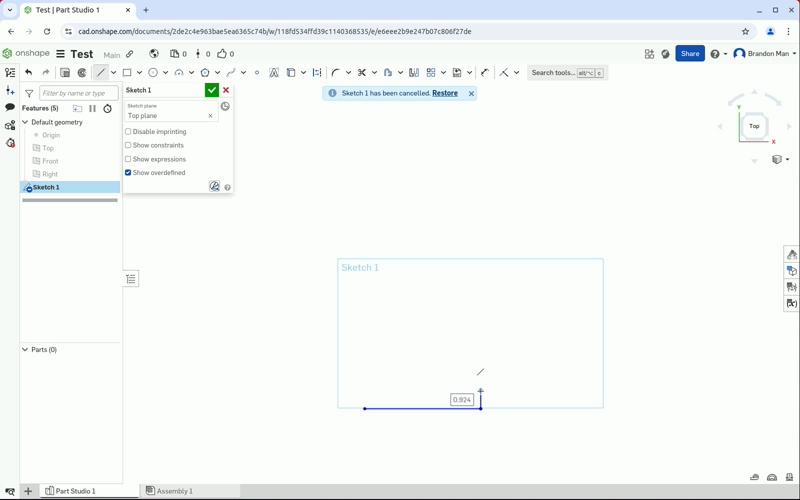
scroll(-6)
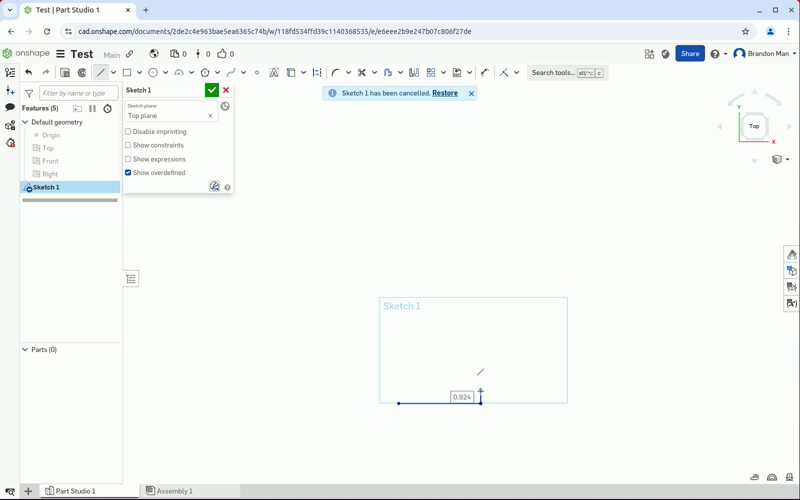
scroll(-6)
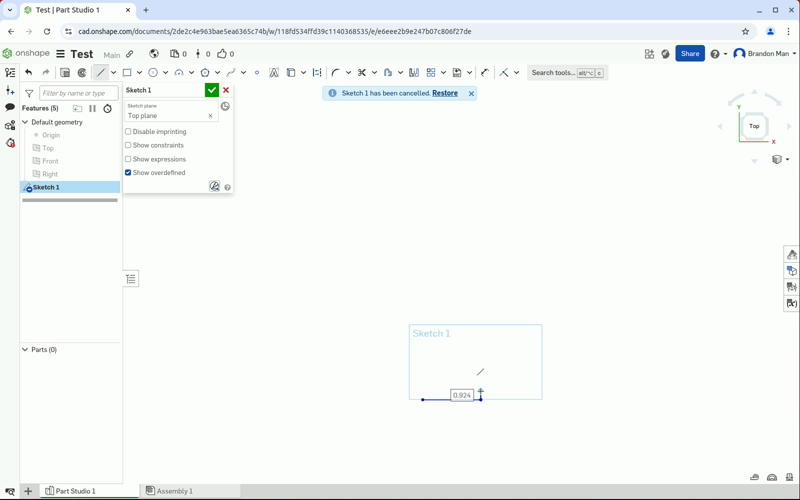
scroll(-6)
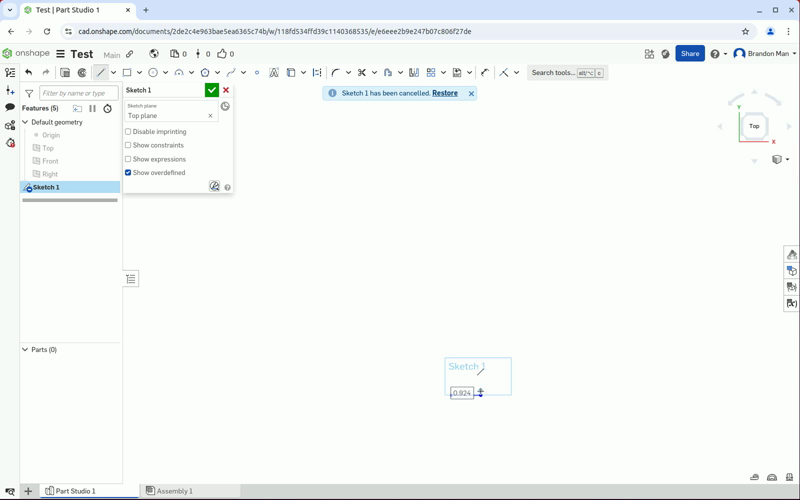
key_up(shift)
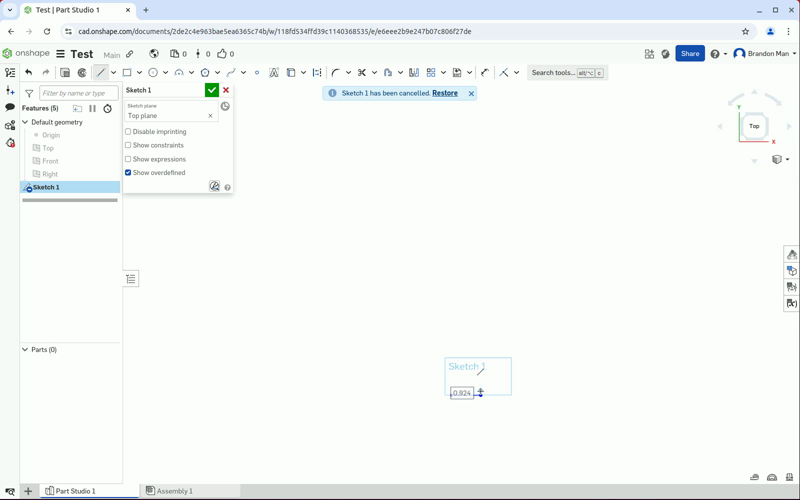
key_down(shift)
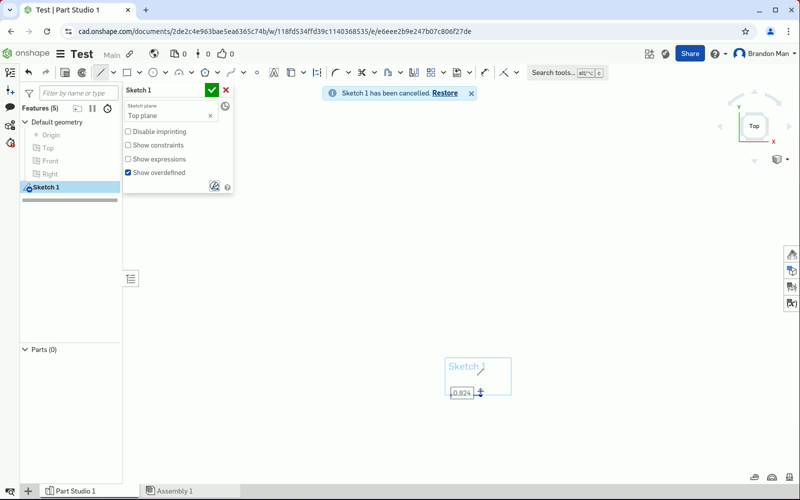
mouse_move(510, 390)
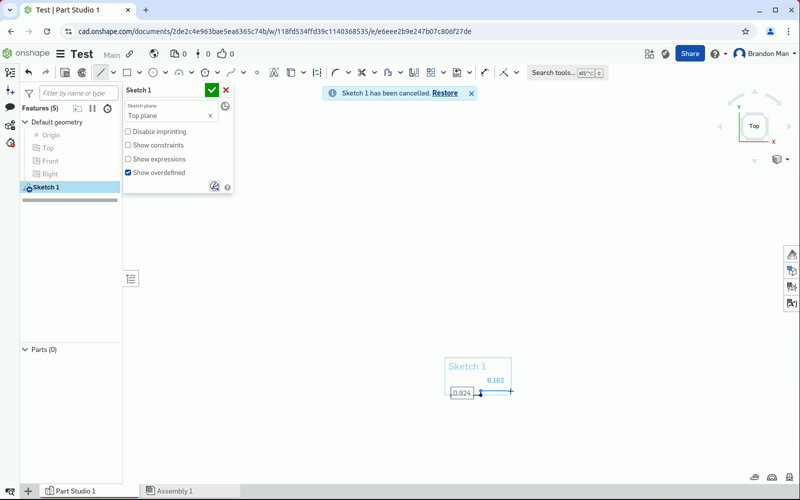
mouse_move(451, 390)
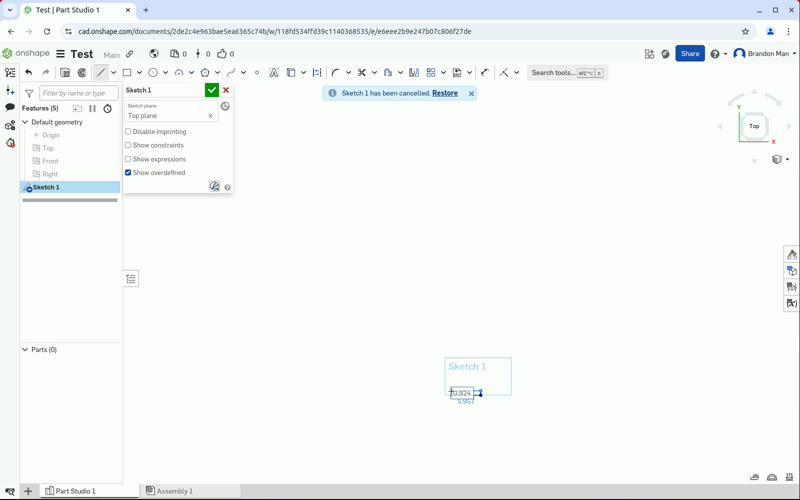
click(451, 390)
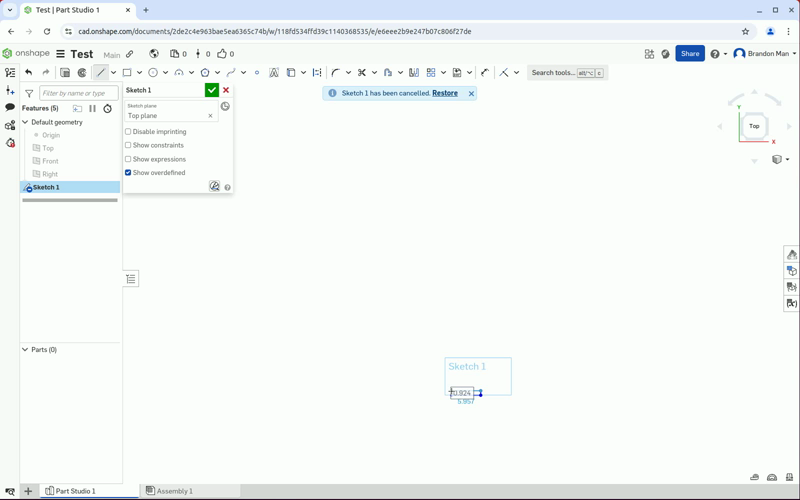
key_up(shift)
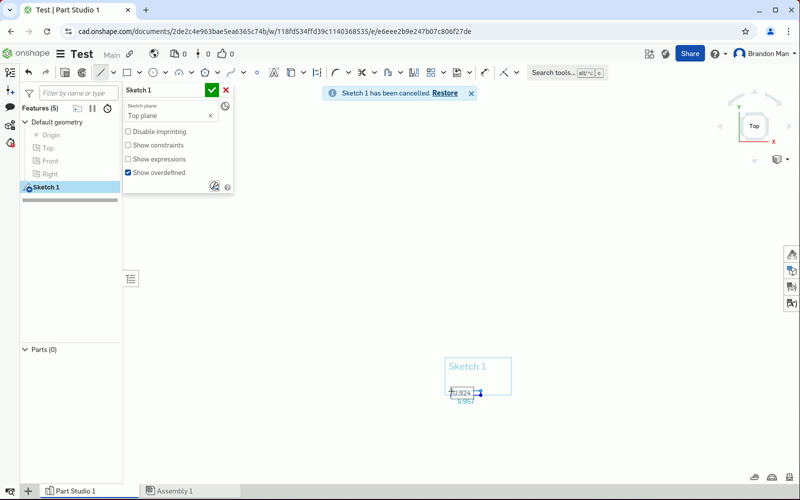
mouse_move(481, 390)
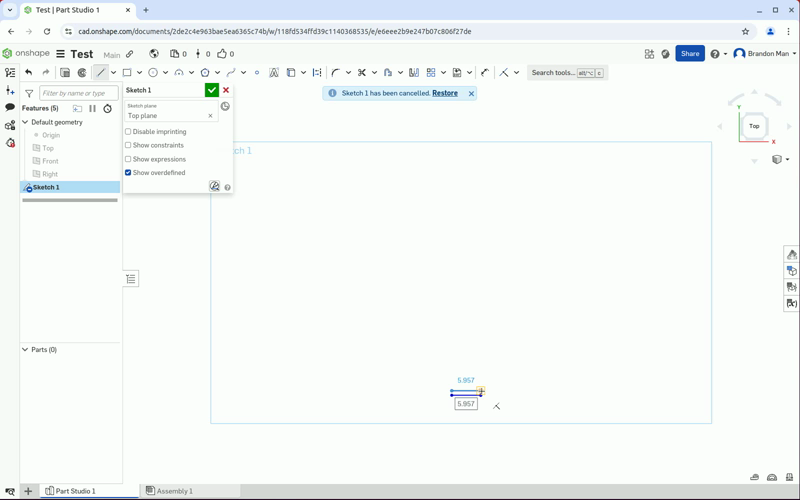
key_down(shift)
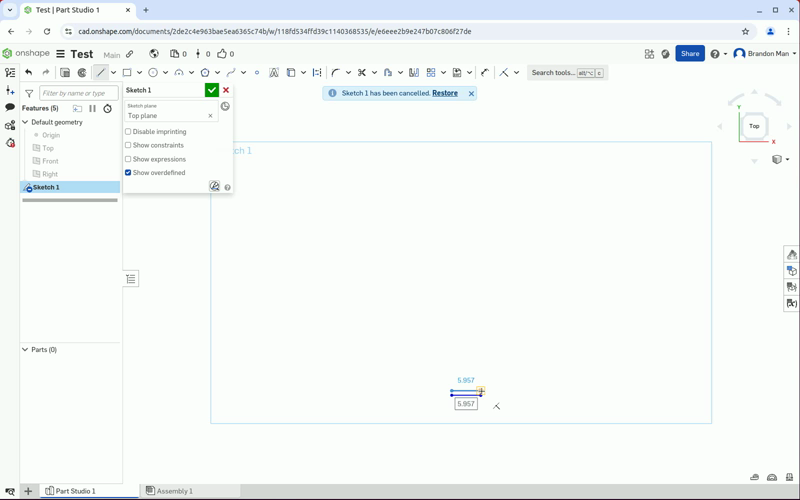
mouse_move(451, 395)
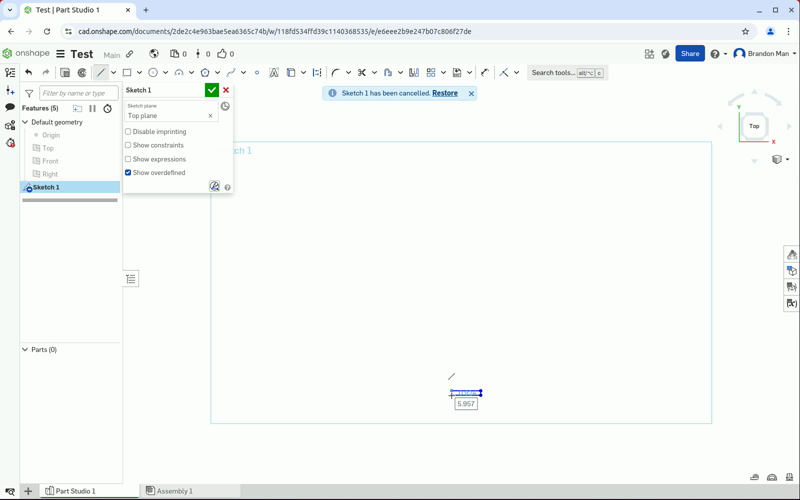
scroll(6)
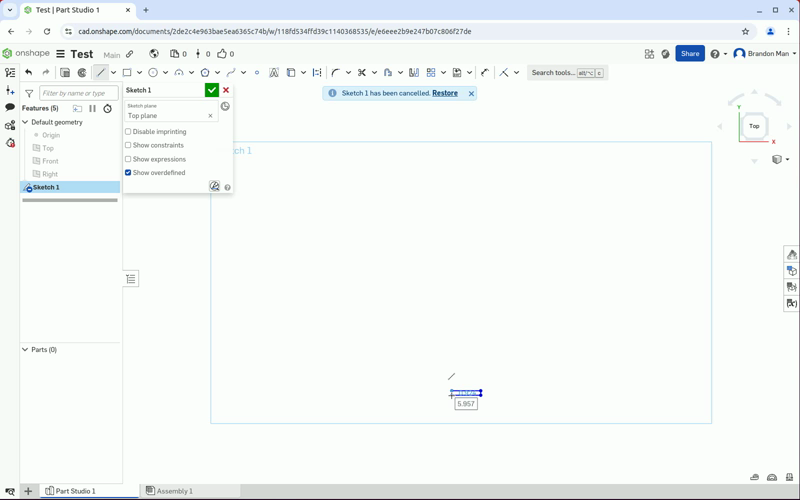
scroll(6)
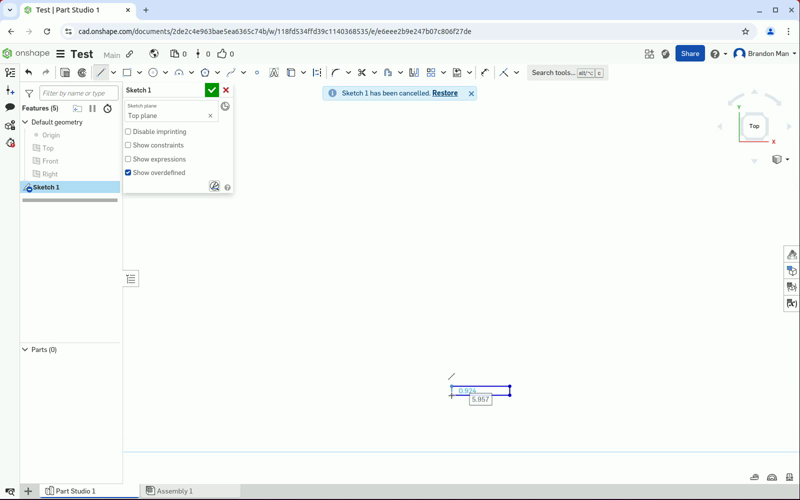
scroll(6)
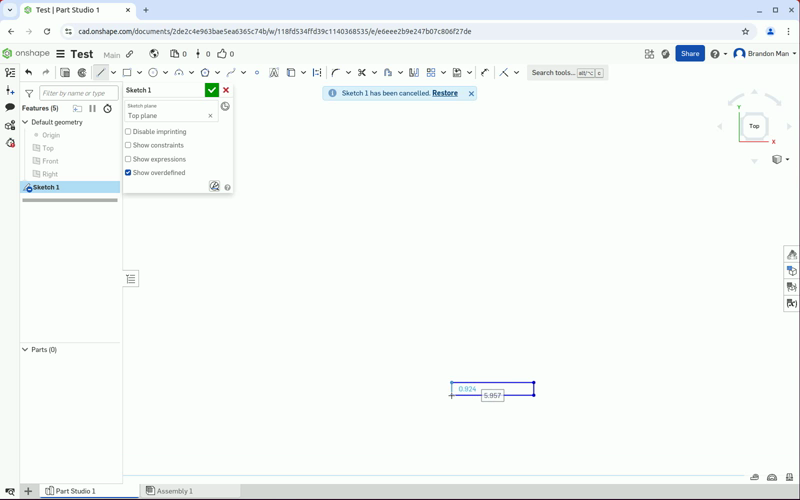
scroll(6)
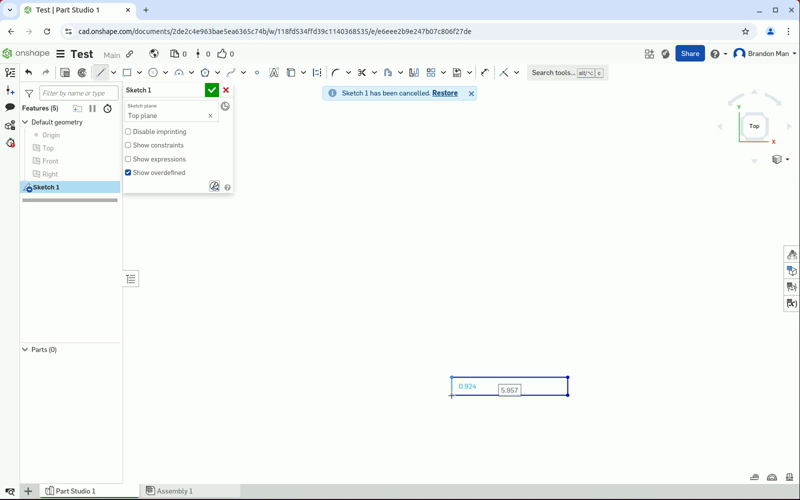
scroll(6)
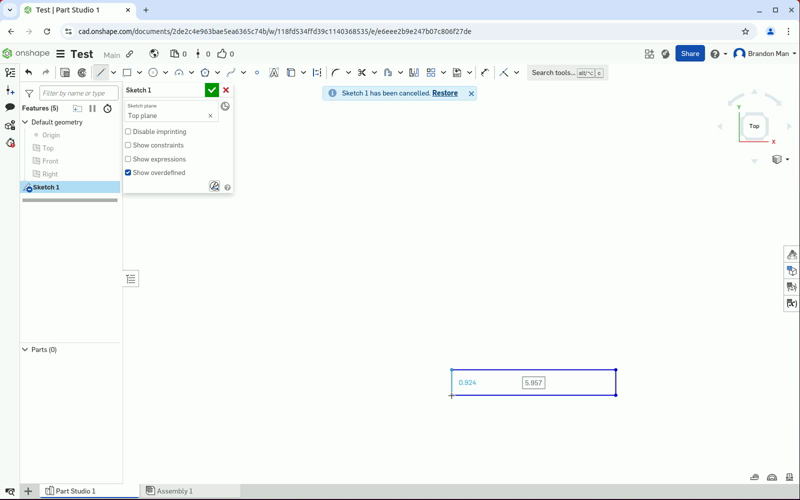
scroll(6)
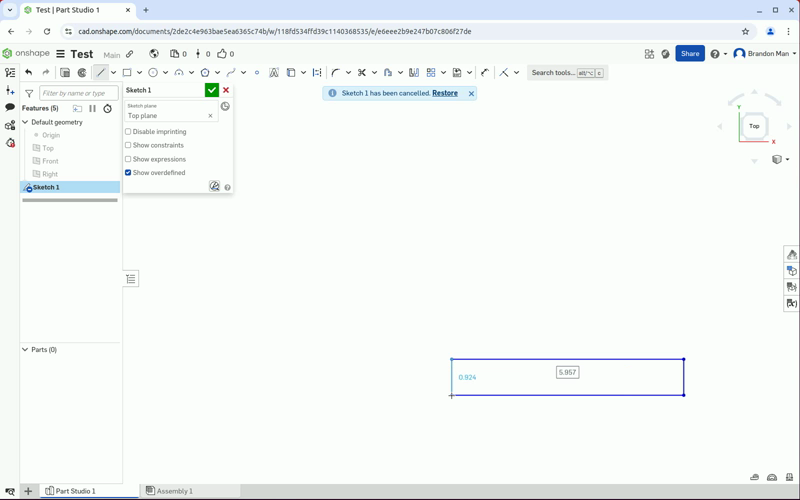
scroll(6)
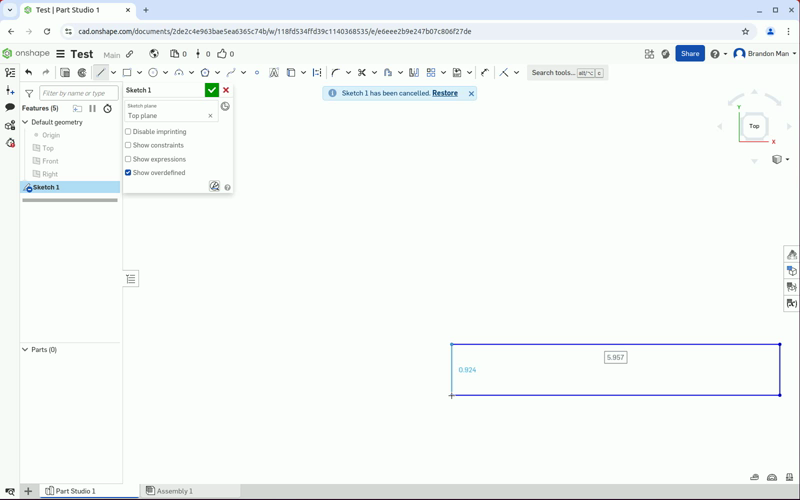
key_up(shift)
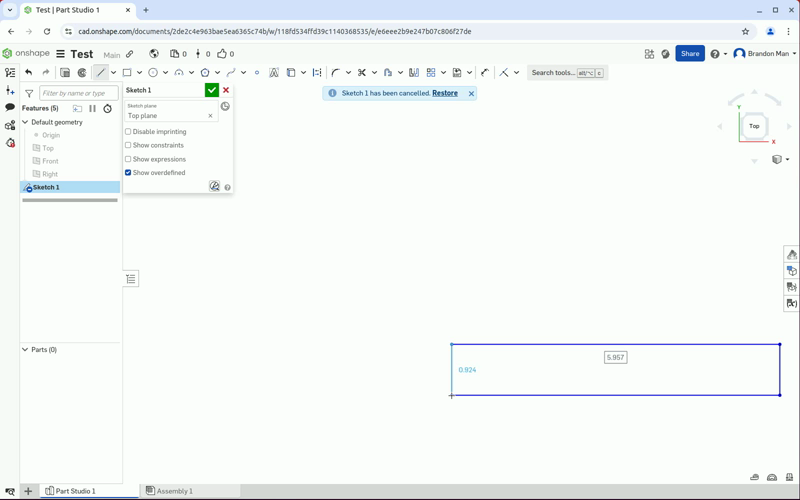
click(451, 395)
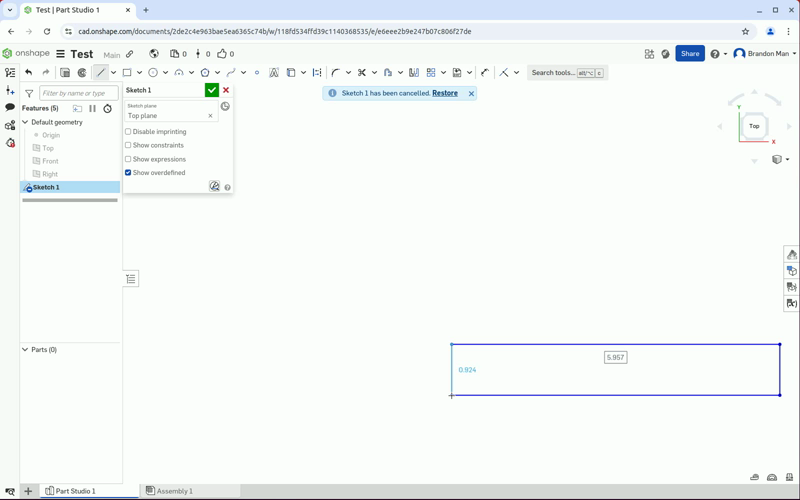
scroll(-6)
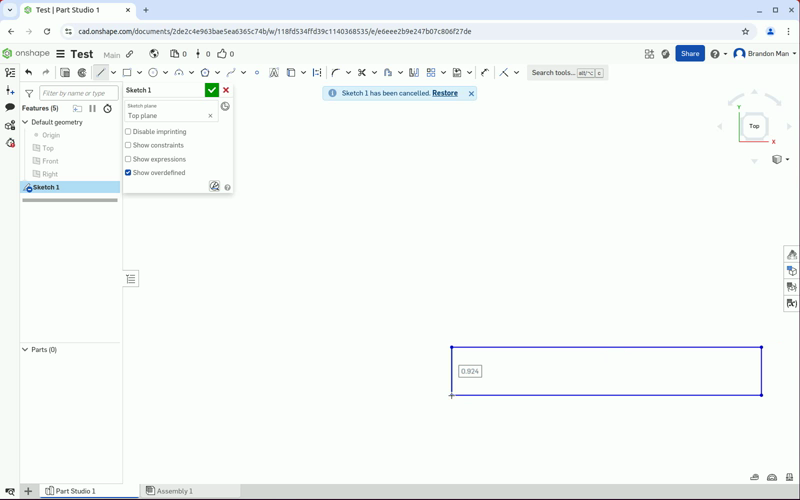
scroll(-6)
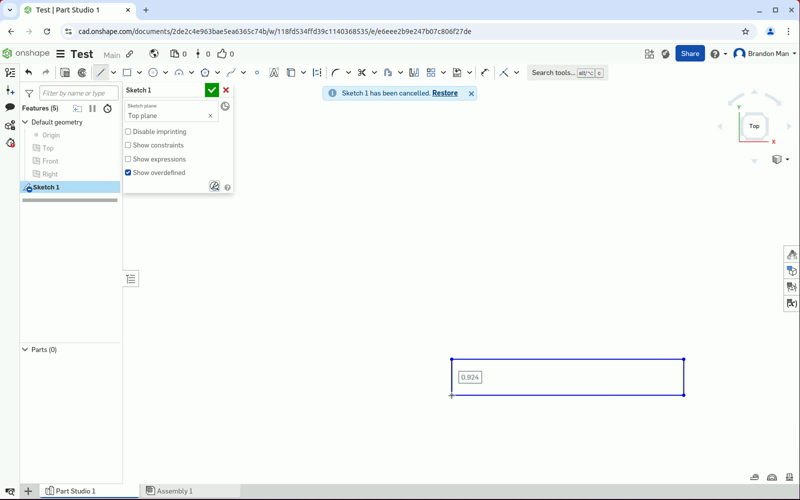
scroll(-6)
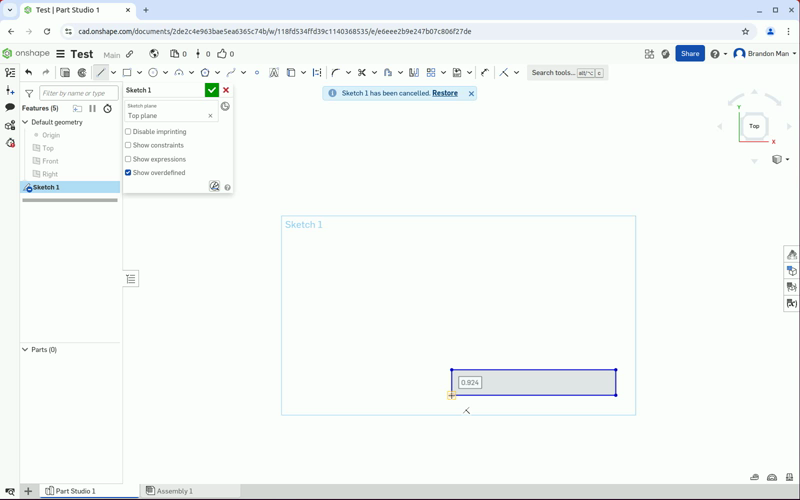
scroll(-6)
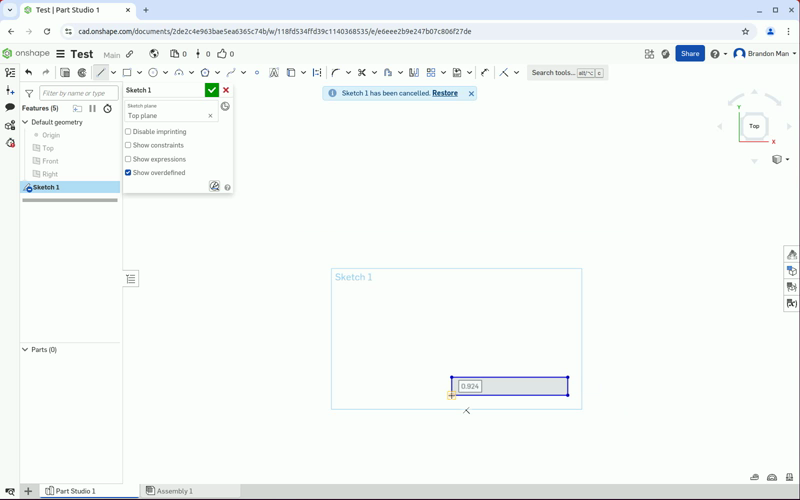
scroll(-6)
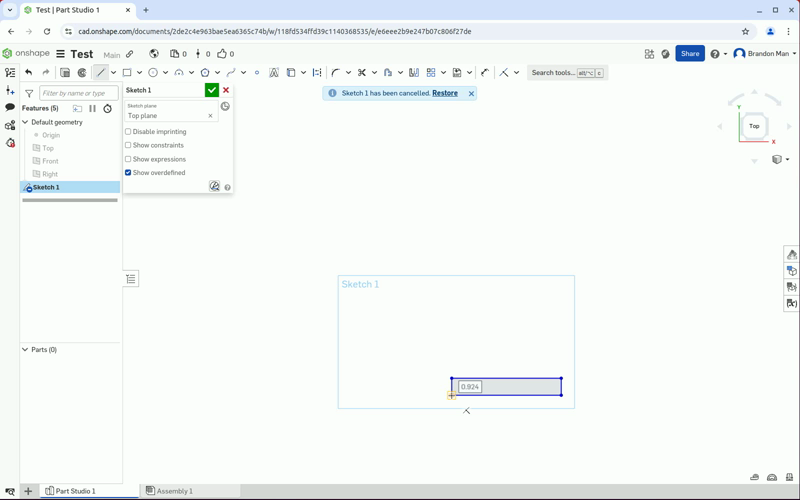
scroll(-6)
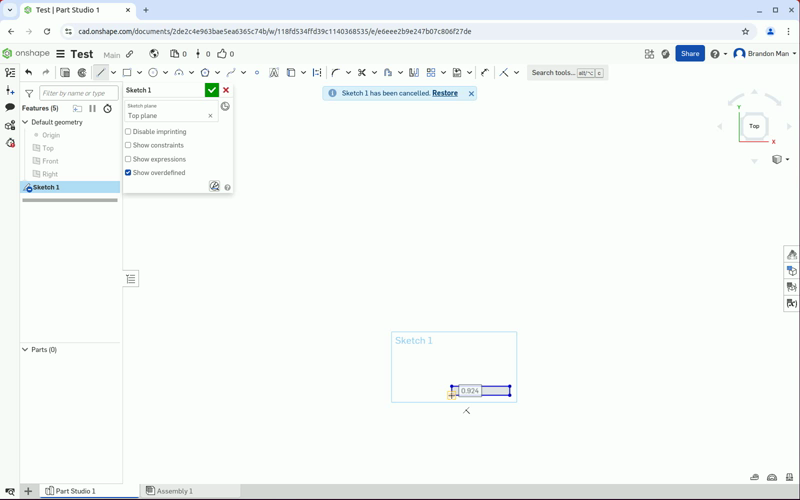
scroll(-6)
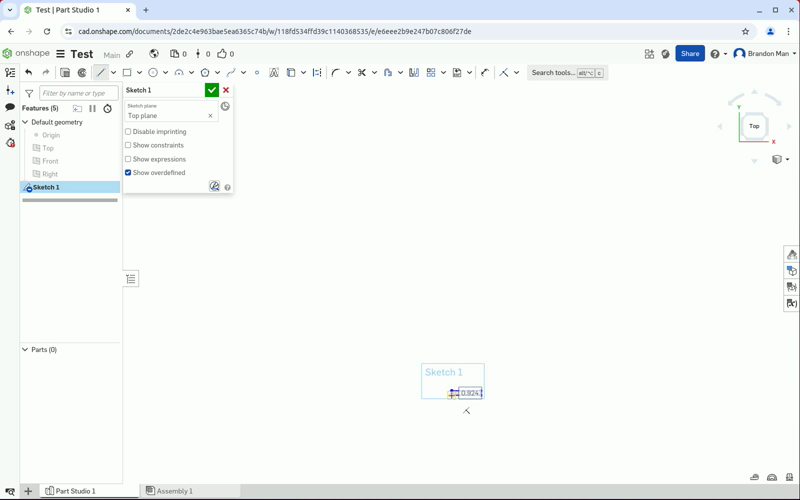
key(esc)
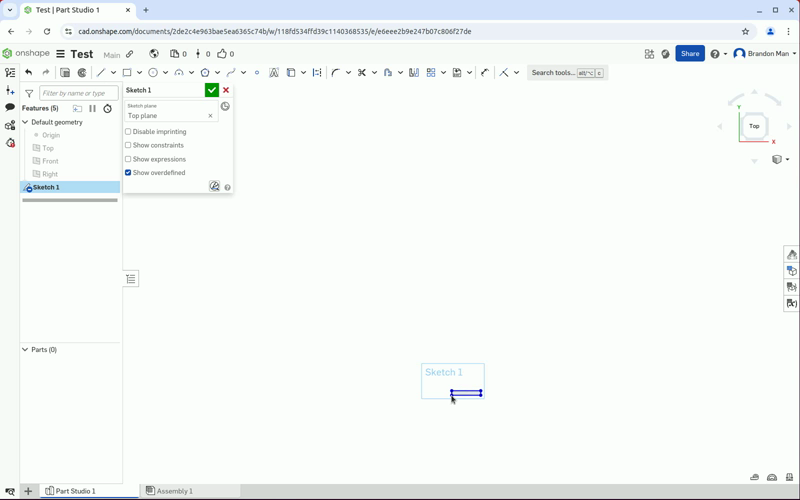
mouse_move(474, 390)
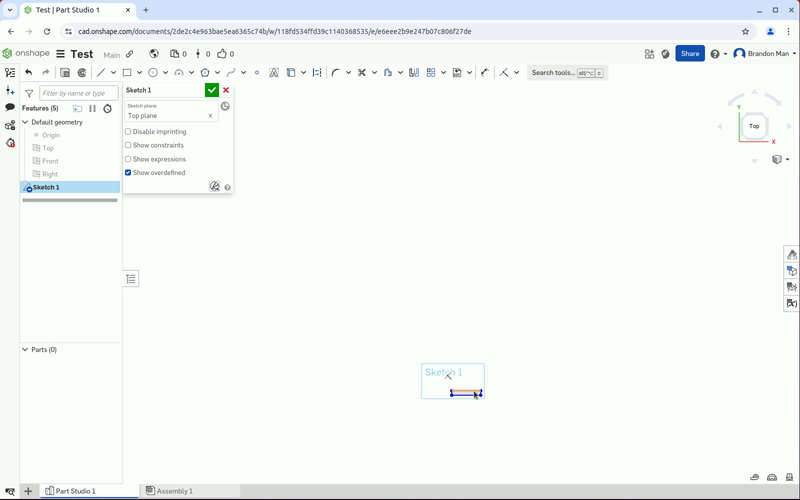
scroll(6)
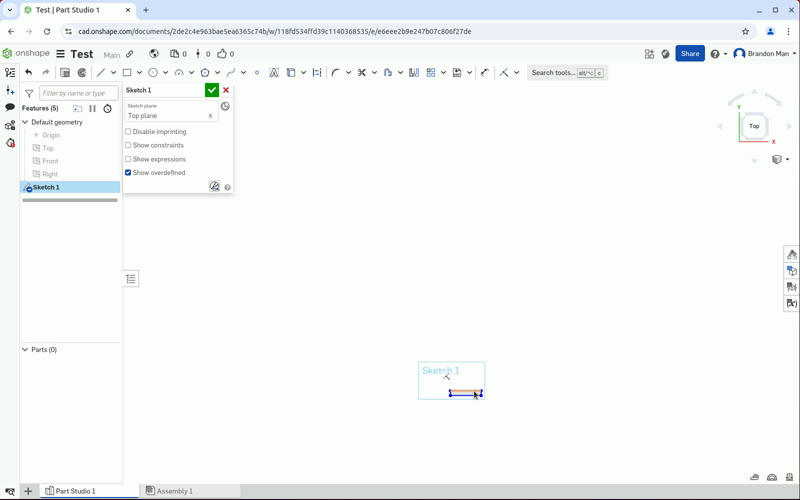
scroll(6)
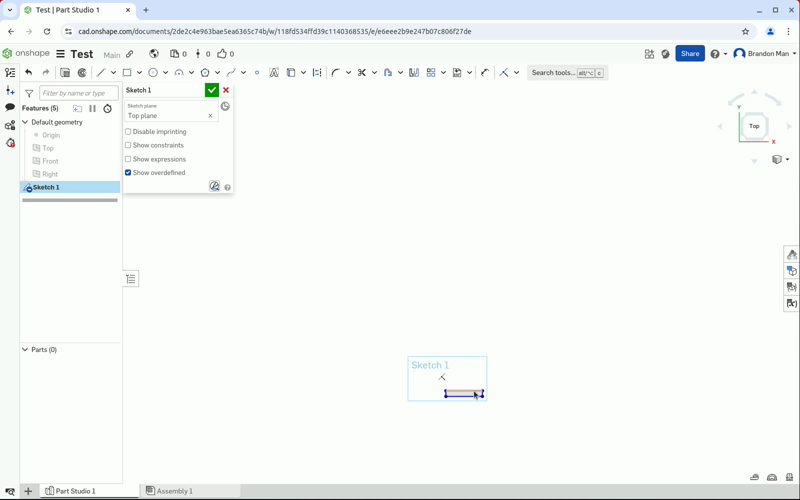
scroll(6)
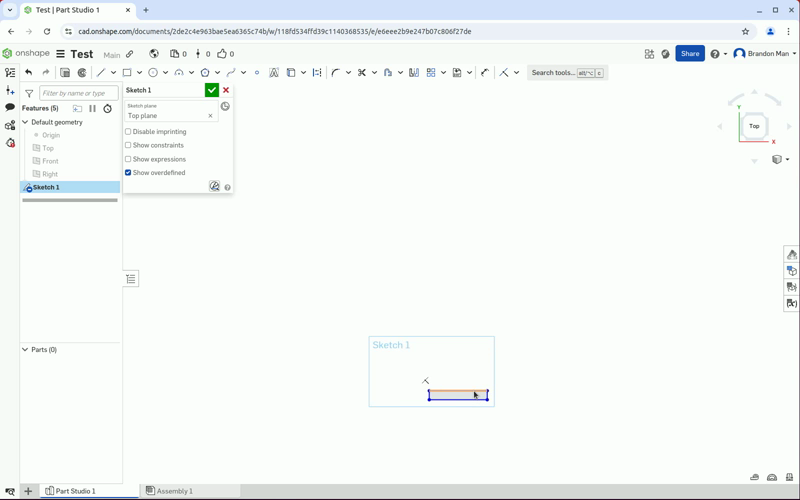
scroll(6)
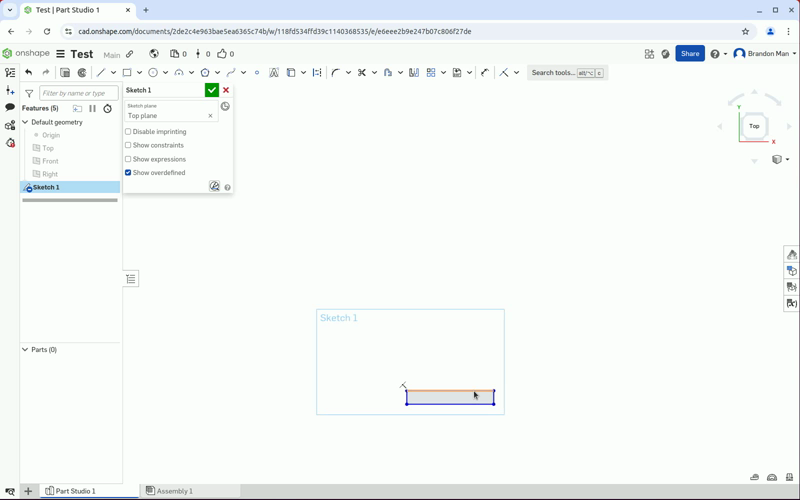
scroll(6)
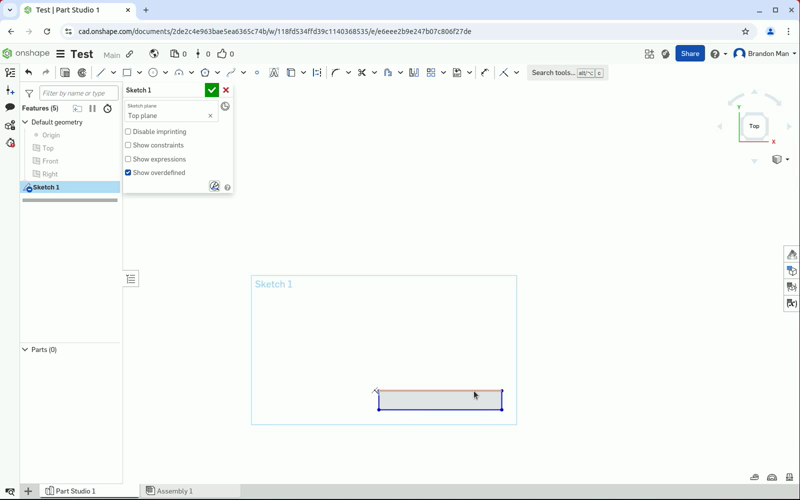
scroll(6)
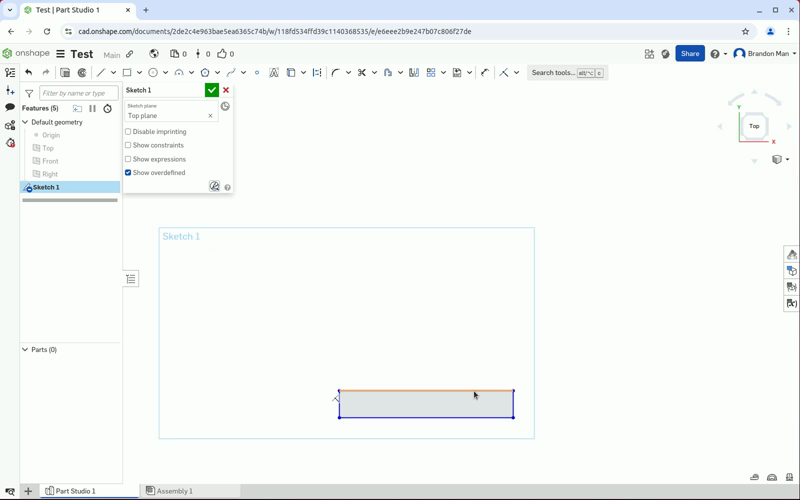
scroll(6)
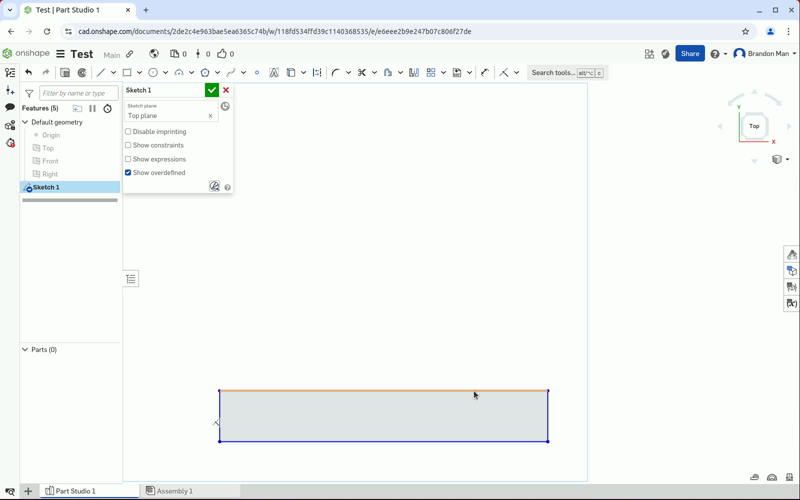
click(474, 390)
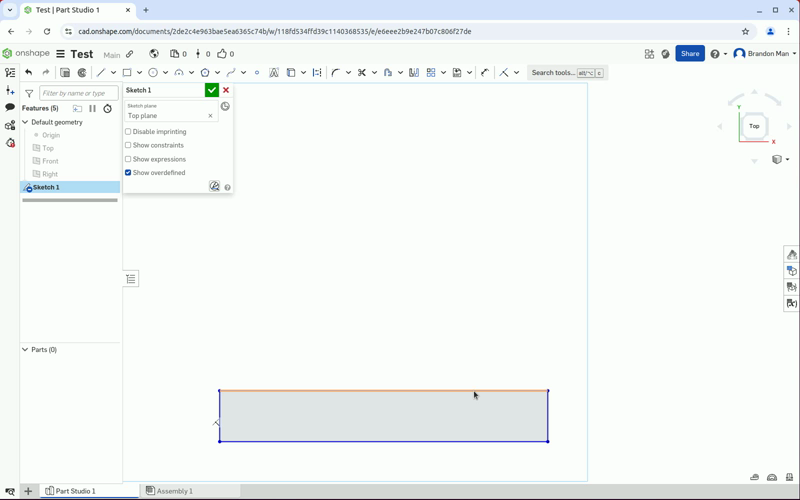
scroll(-6)
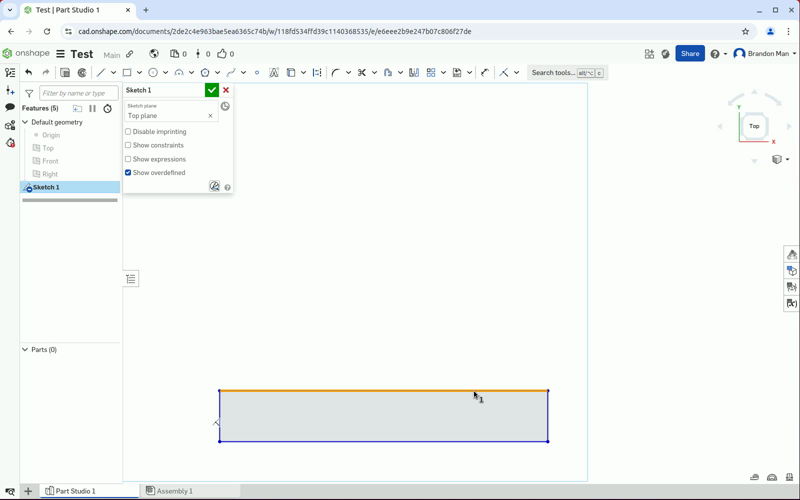
scroll(-6)
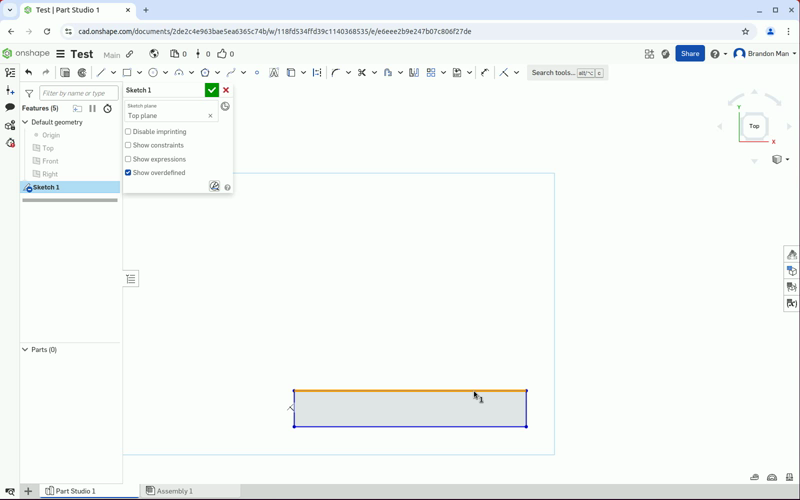
scroll(-6)
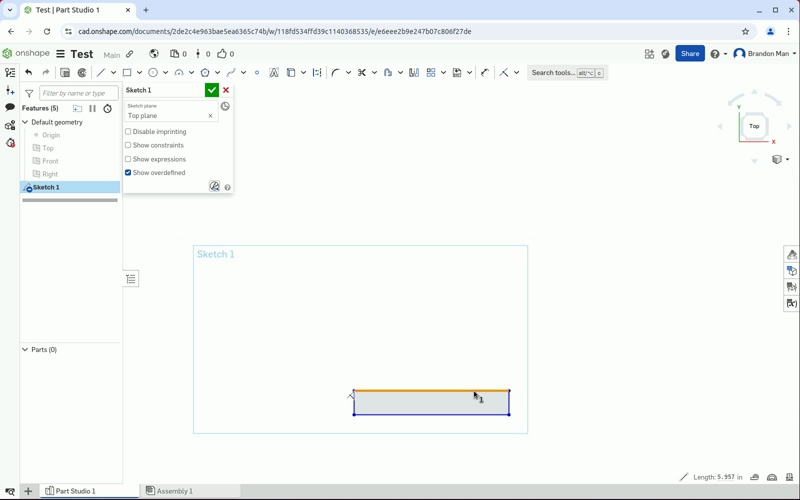
scroll(-6)
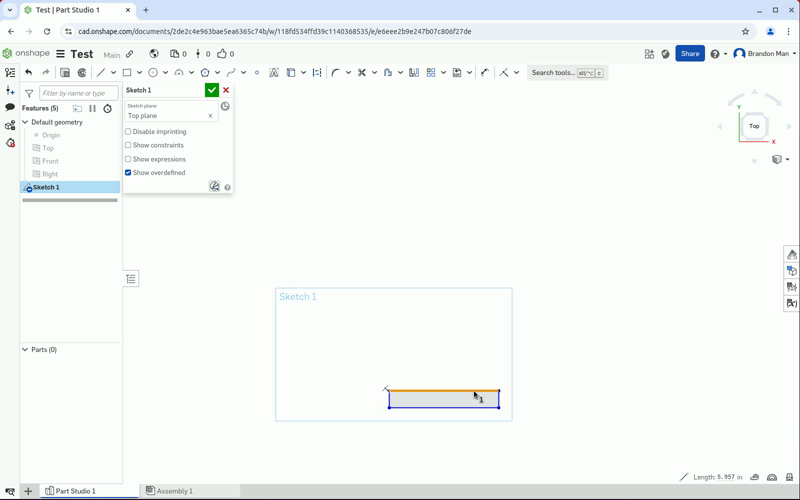
scroll(-6)
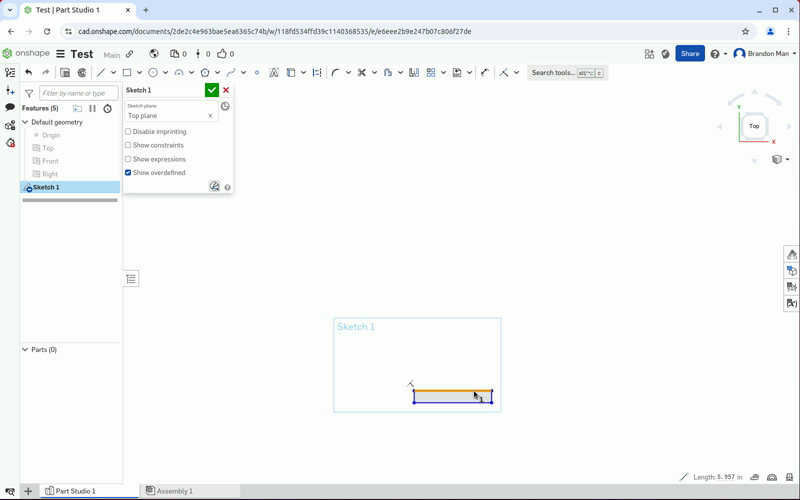
scroll(-6)
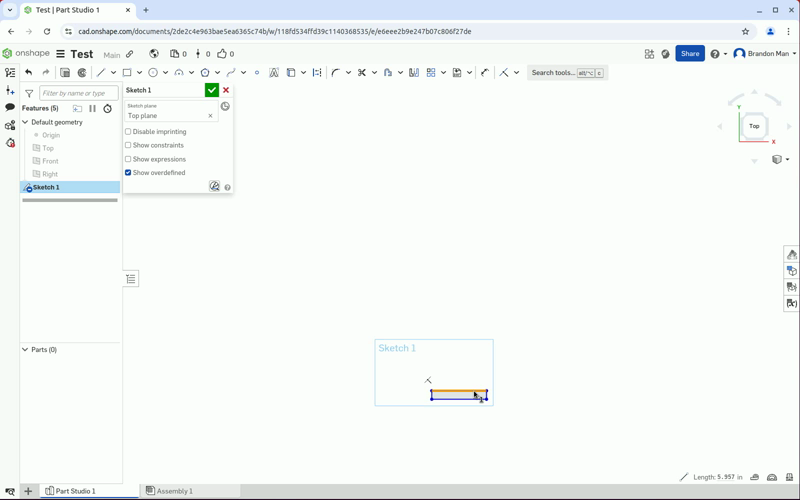
scroll(-6)
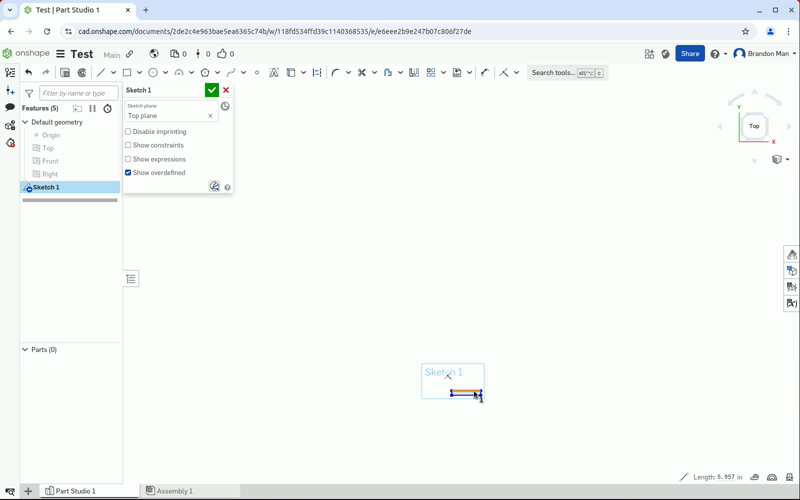
mouse_move(73, 352)
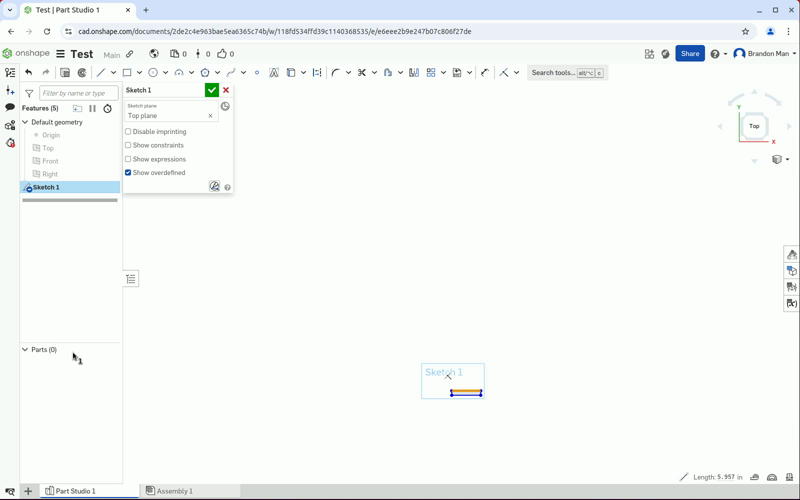
key(shift+y)
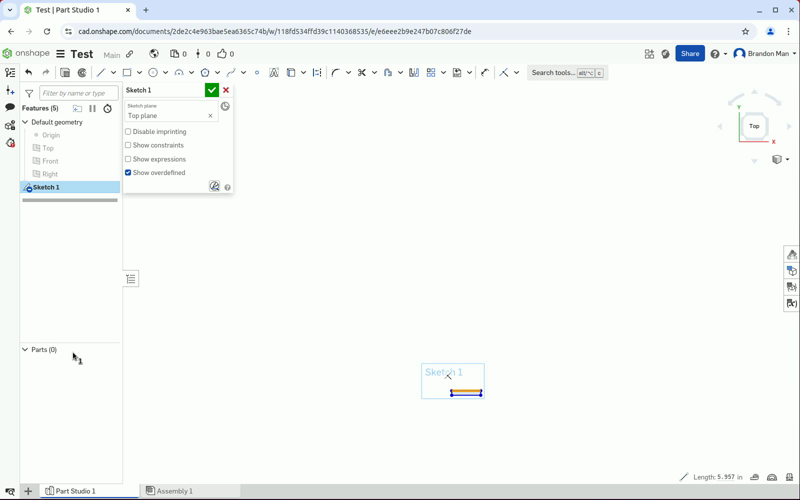
key(shift+e)
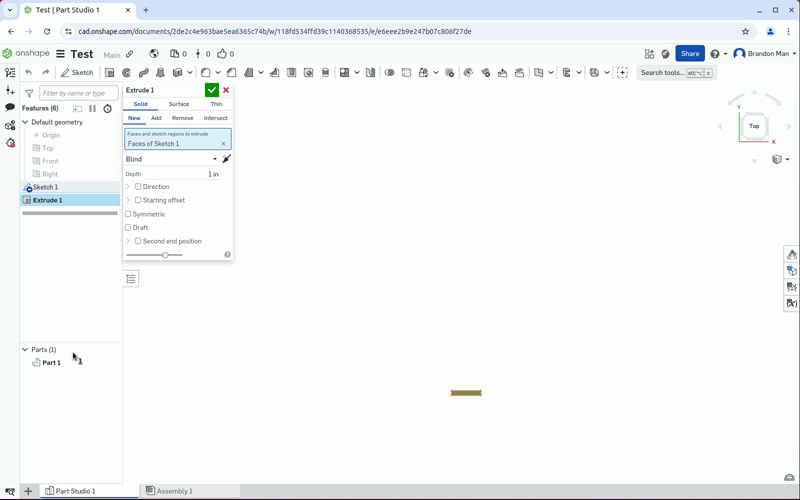
mouse_move(143, 106)
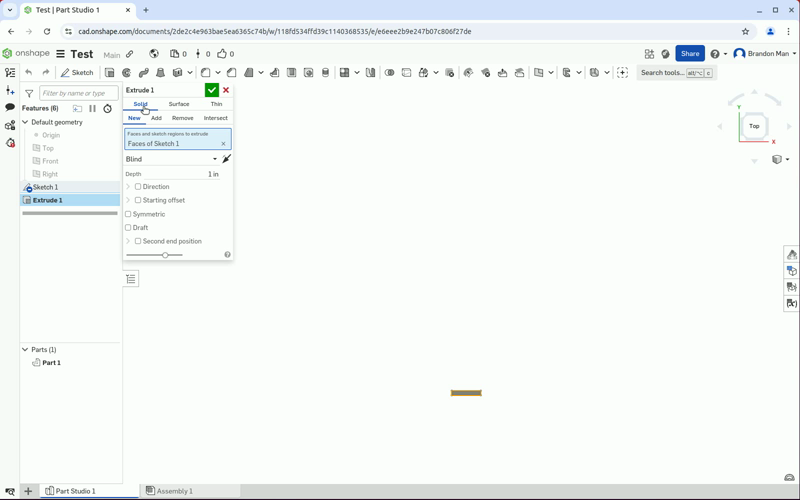
click(143, 106)
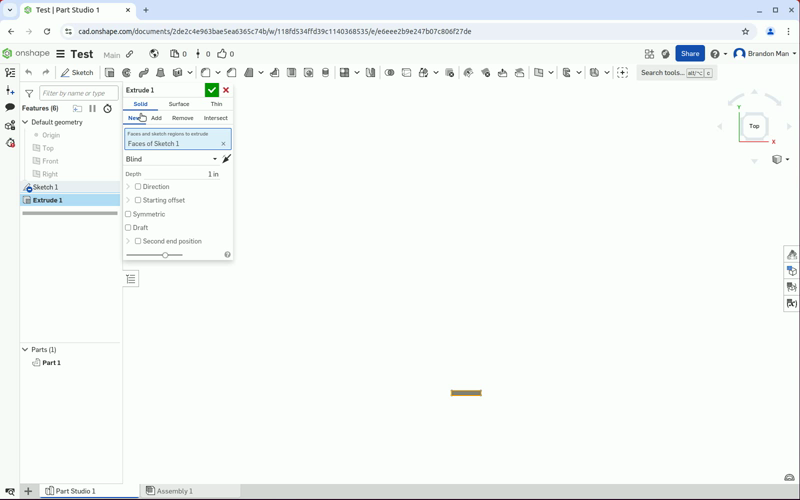
mouse_move(137, 120)
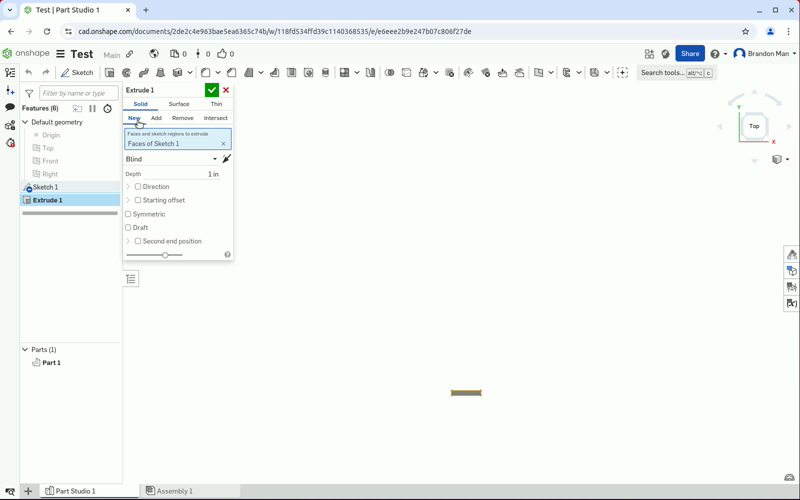
click(137, 120)
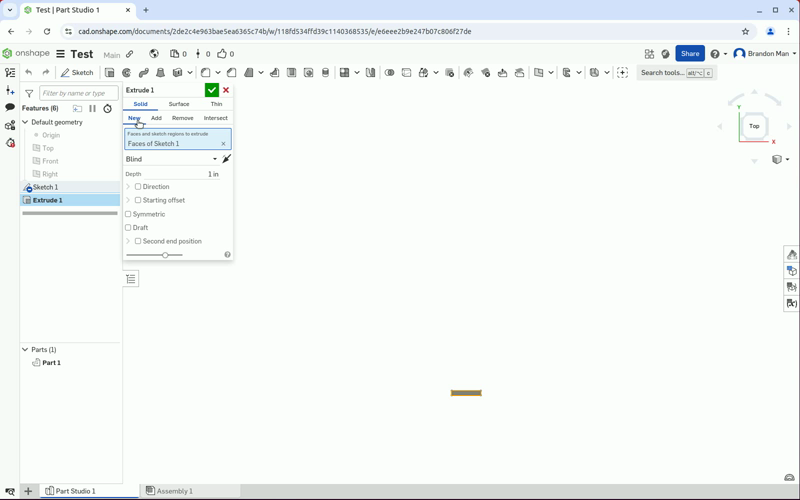
key(tab, 4)
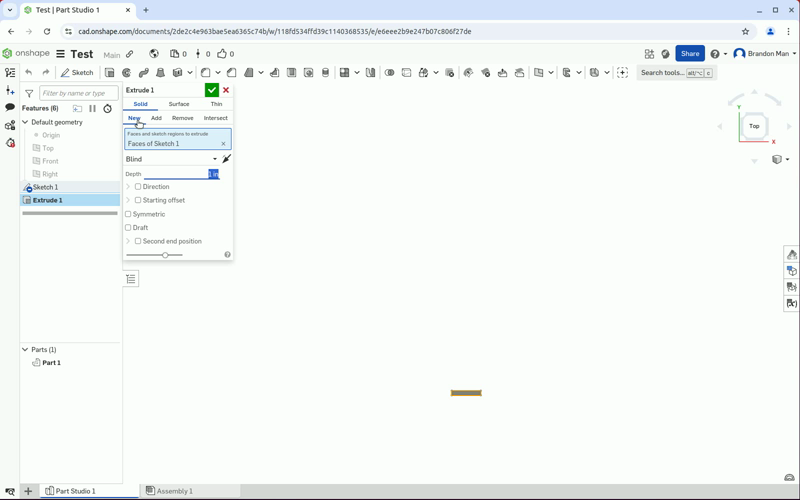
text(0.241)
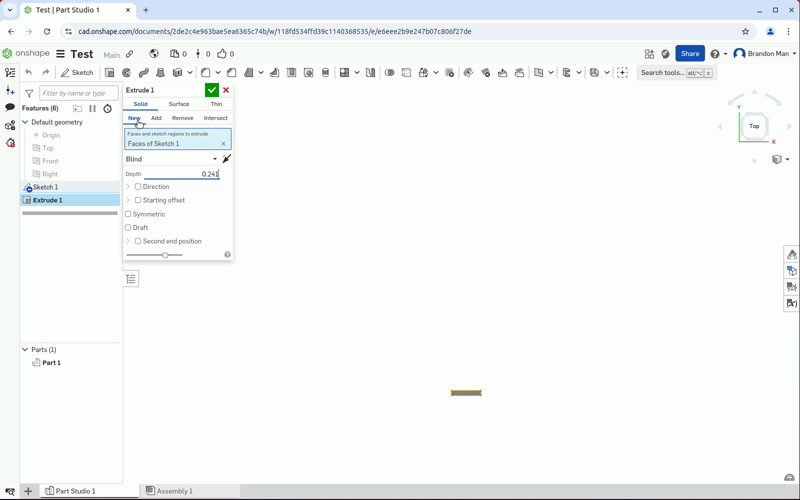
key(enter)
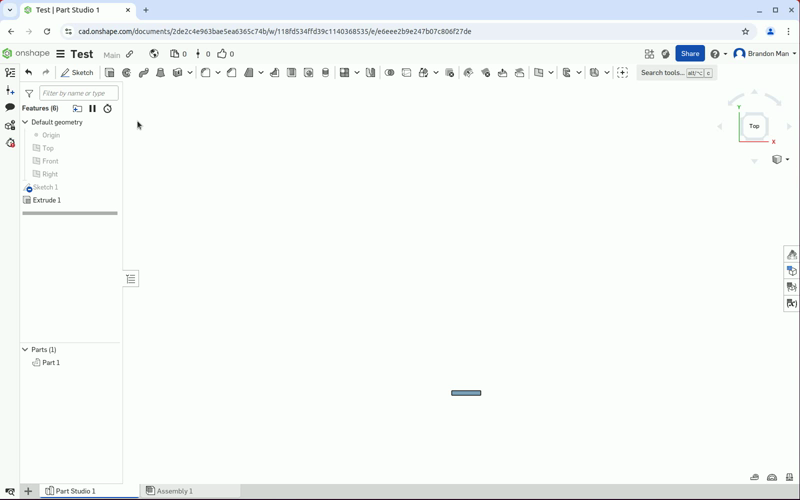
key(shift+h)
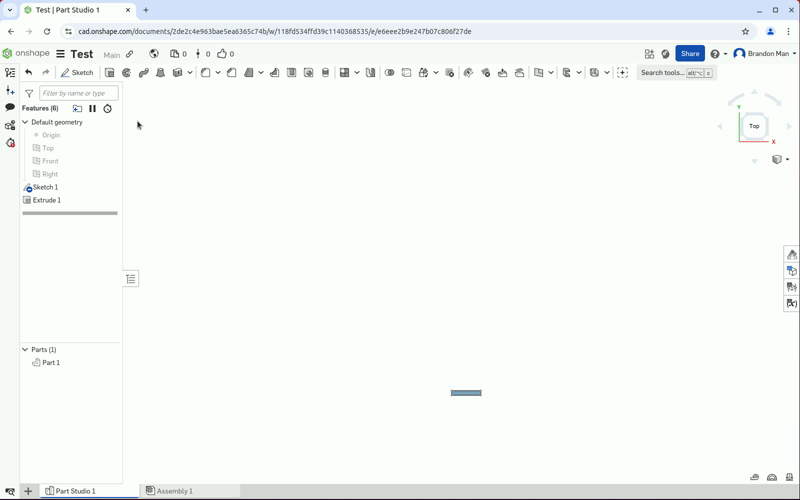
key(shift+h)
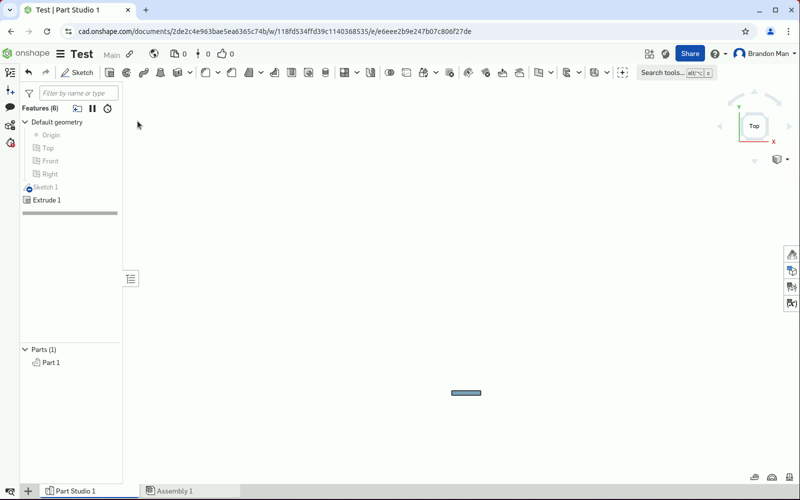
mouse_move(73, 189)
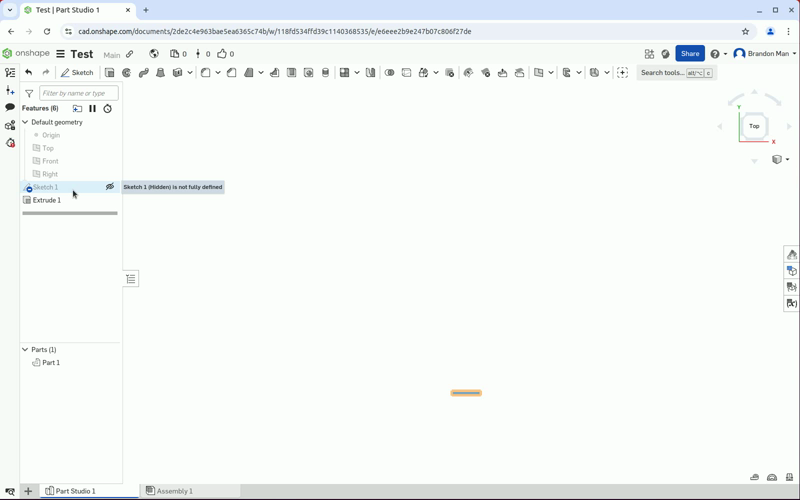
click(73, 189)
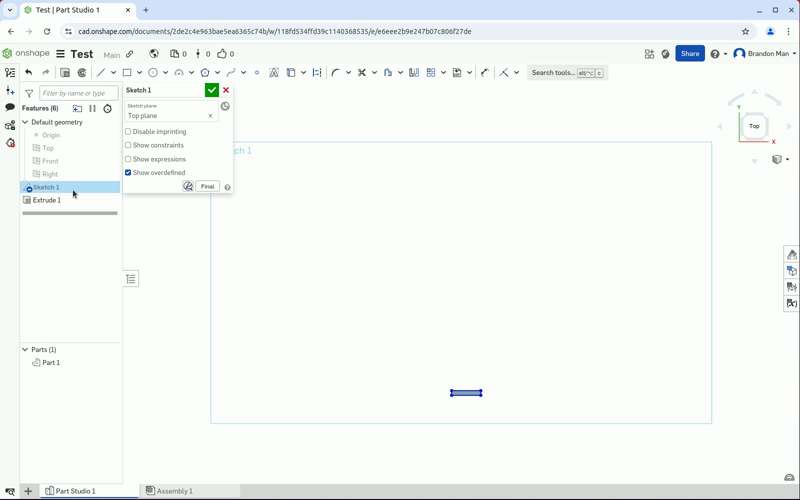
mouse_move(229, 92)
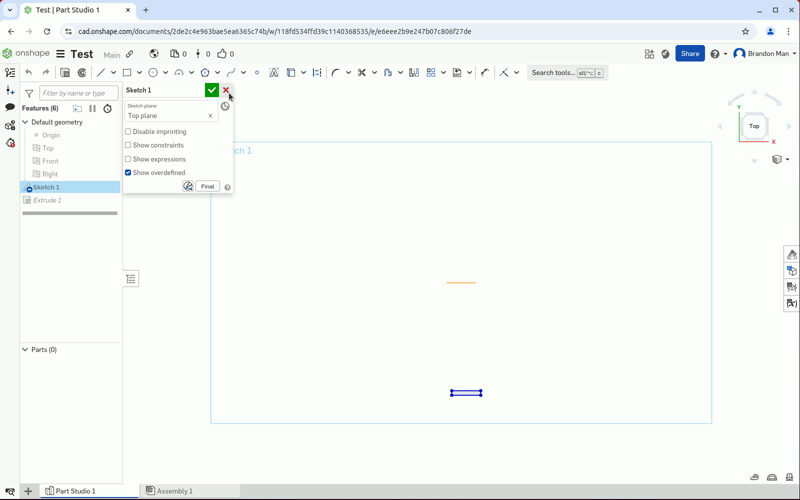
click(229, 92)
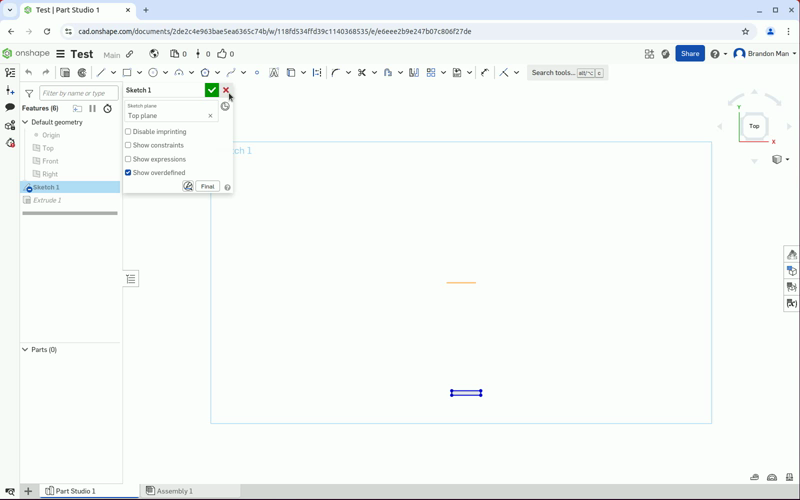
key(shift+s)
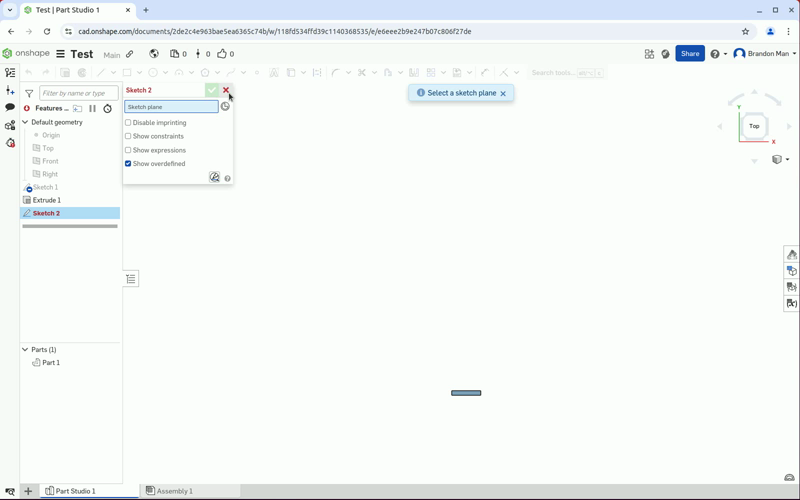
mouse_move(73, 150)
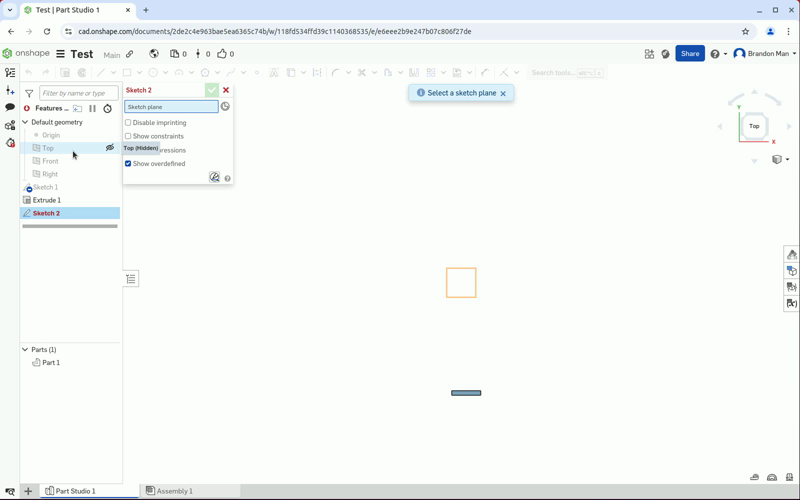
click(73, 150)
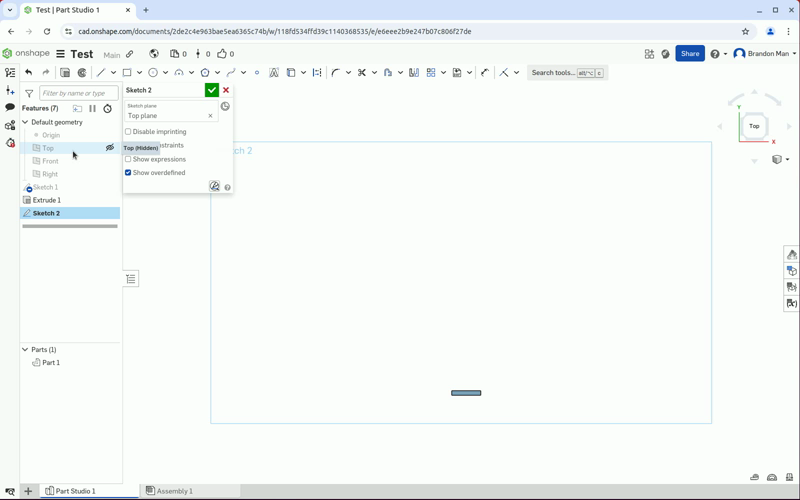
mouse_move(73, 352)
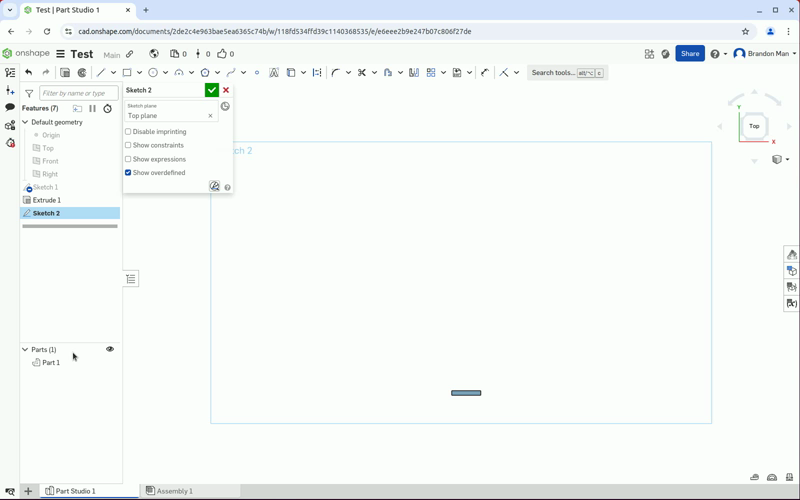
key(y)
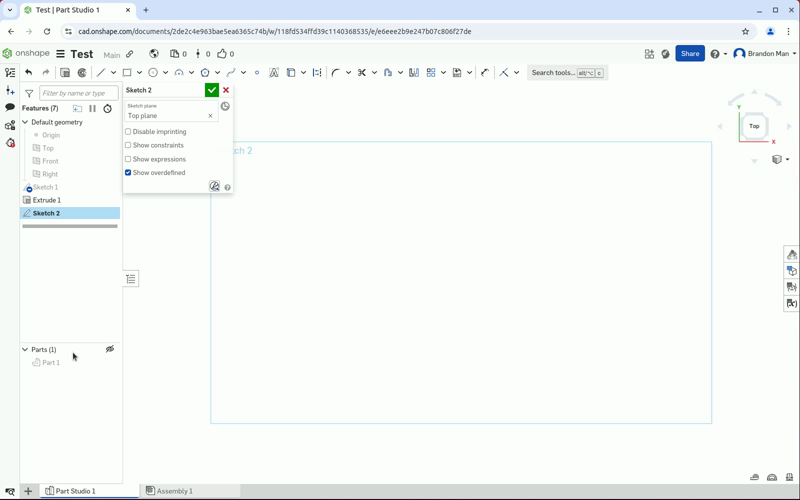
key(a)
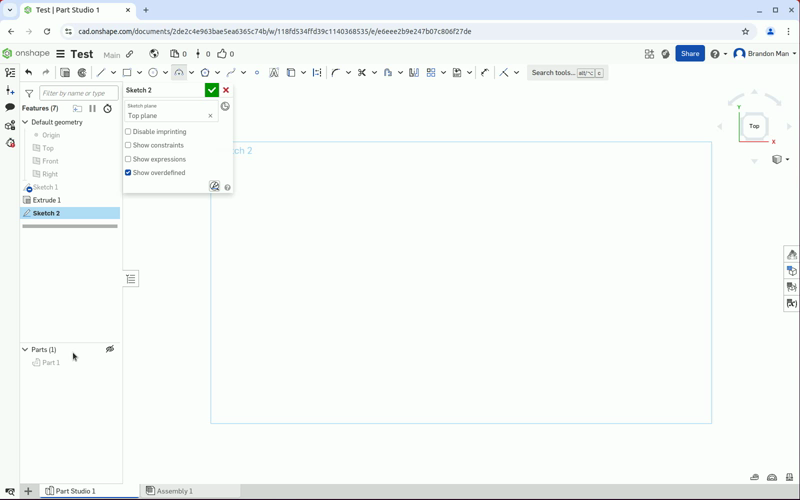
key_down(shift)
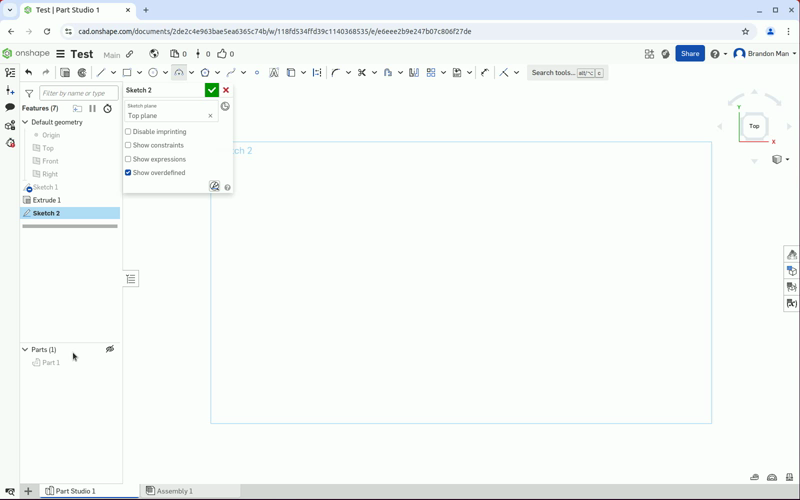
mouse_move(479, 395)
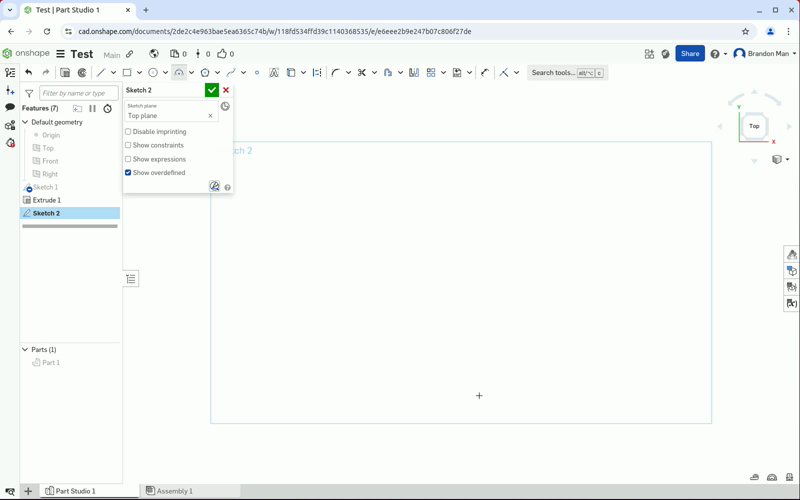
click(479, 395)
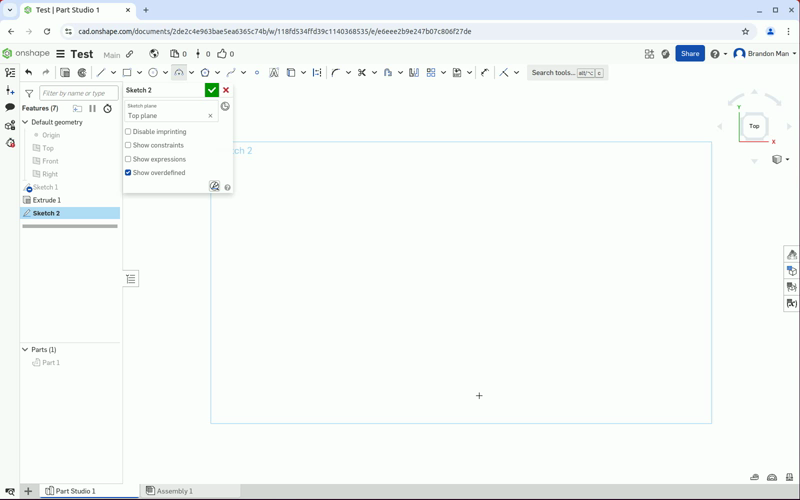
key_up(shift)
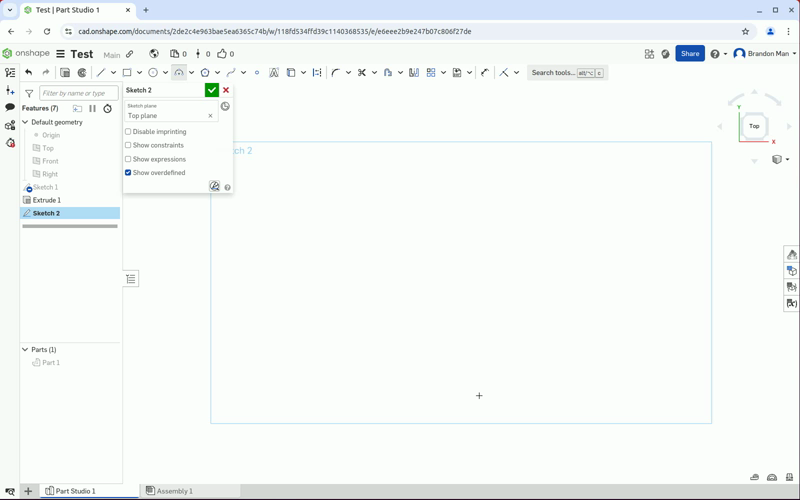
key_down(shift)
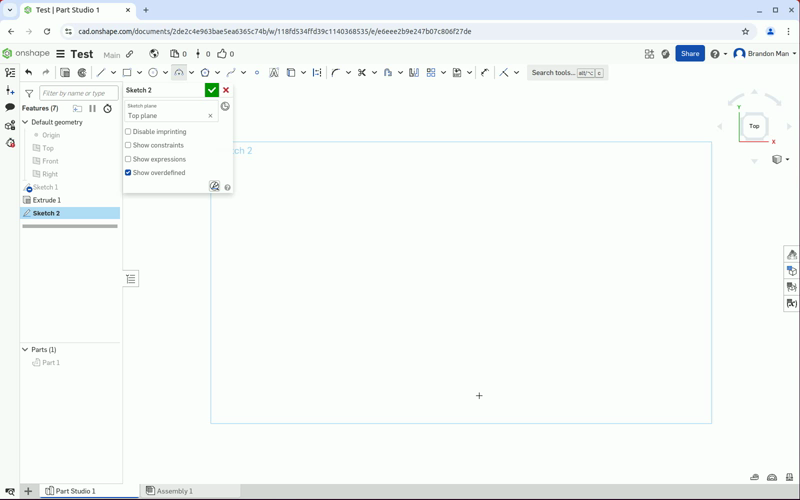
mouse_move(479, 389)
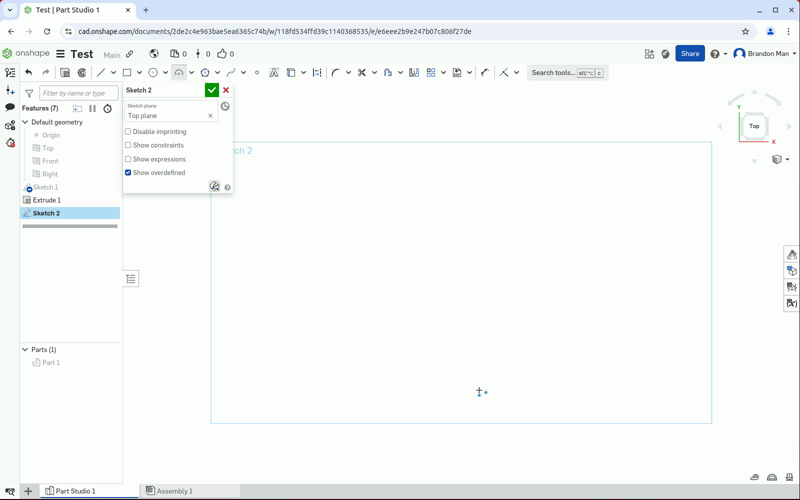
scroll(6)
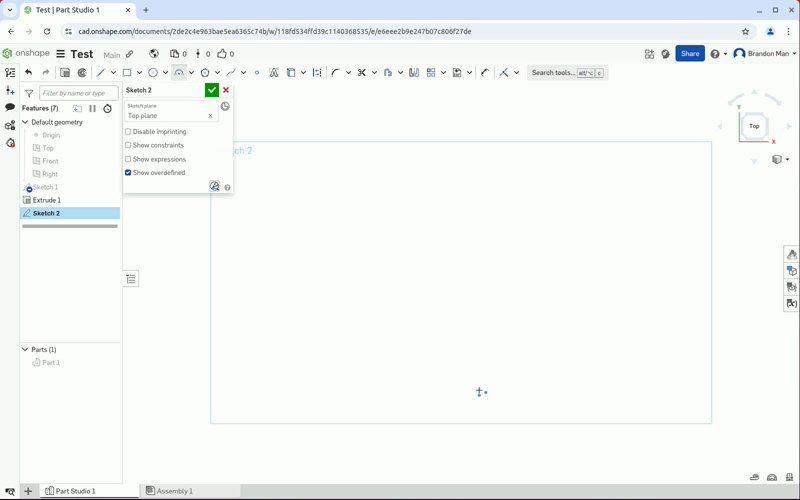
scroll(6)
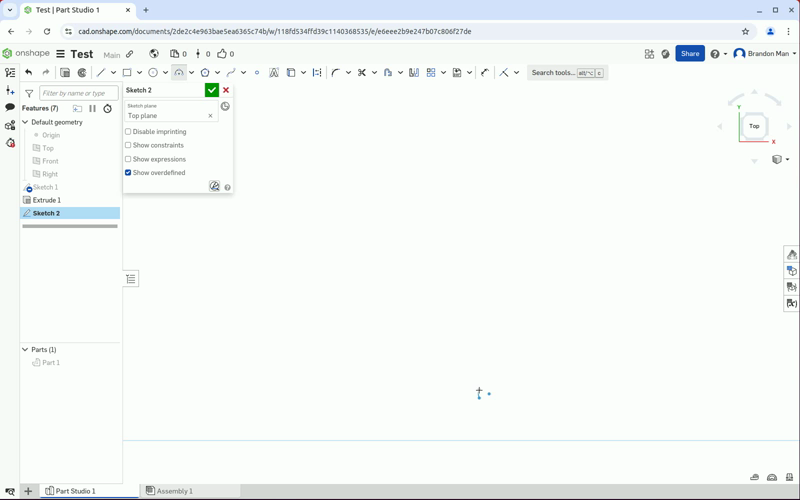
scroll(6)
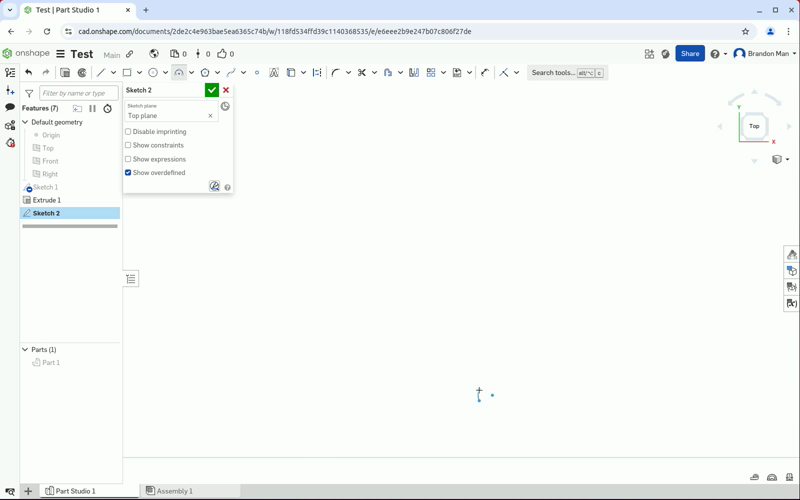
scroll(6)
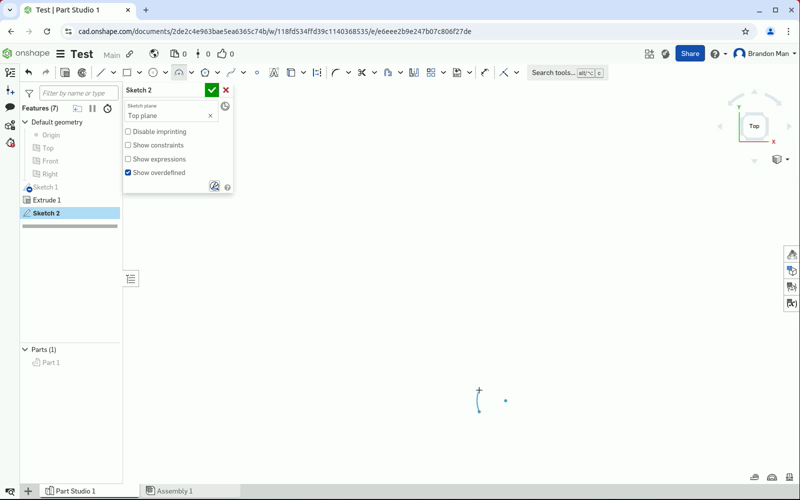
scroll(6)
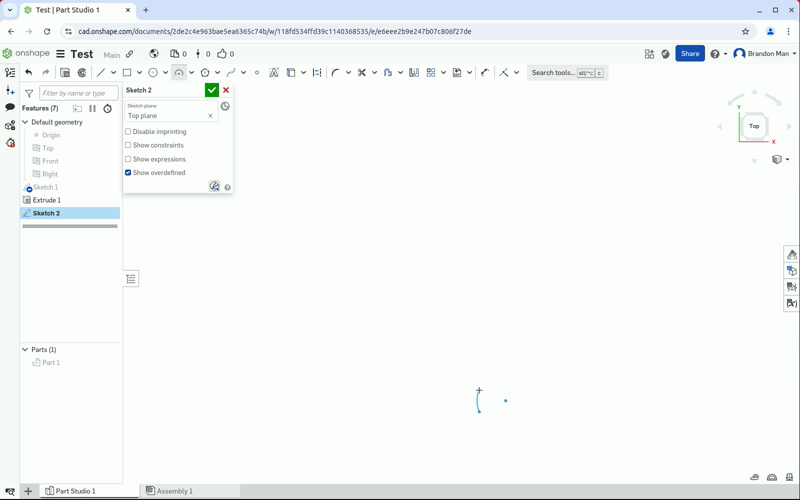
scroll(6)
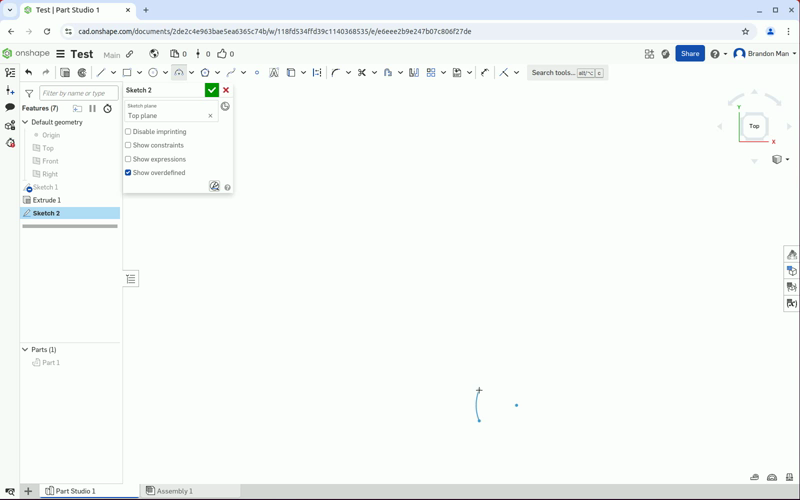
scroll(6)
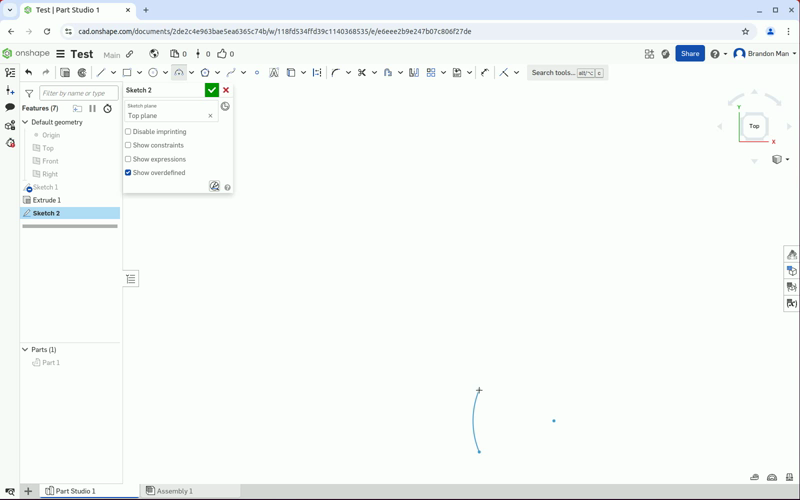
click(479, 389)
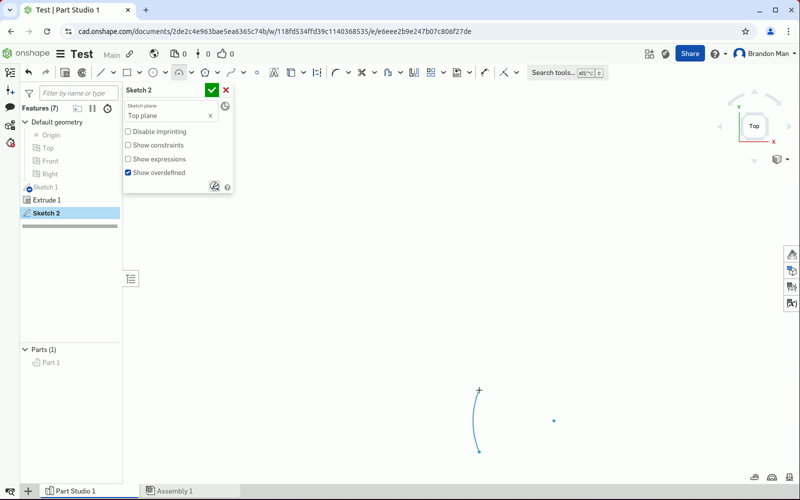
scroll(-6)
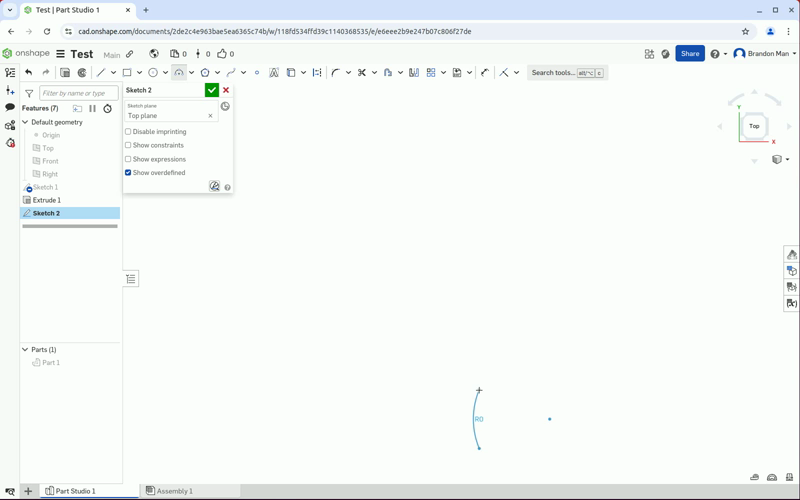
scroll(-6)
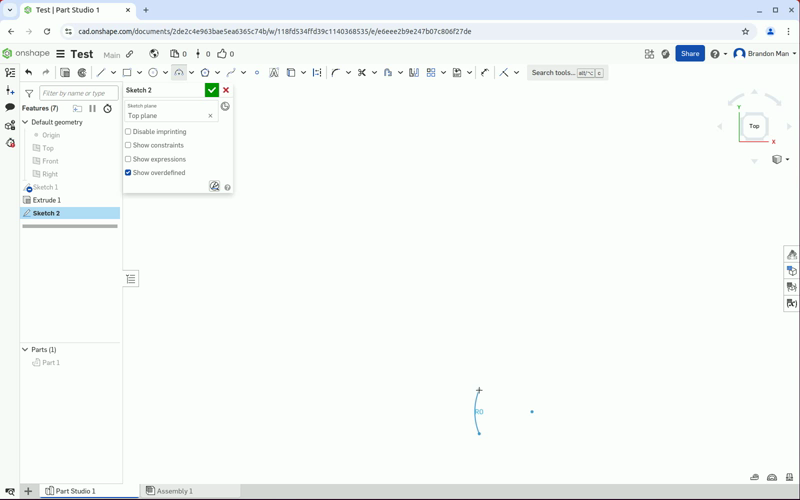
scroll(-6)
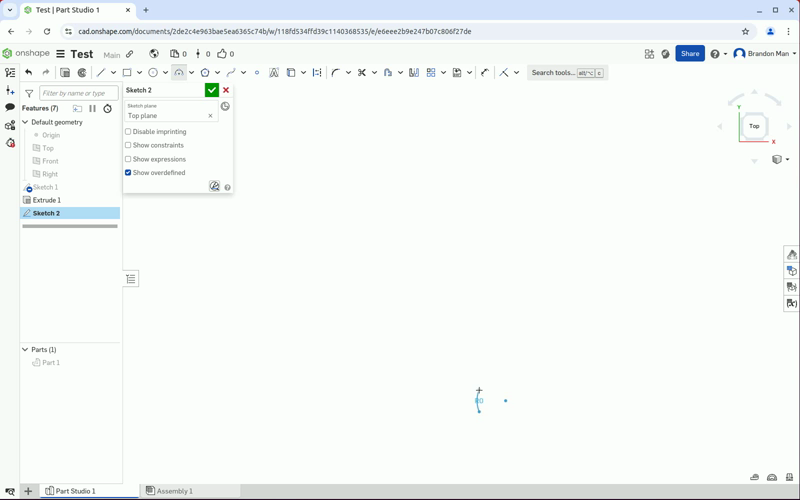
scroll(-6)
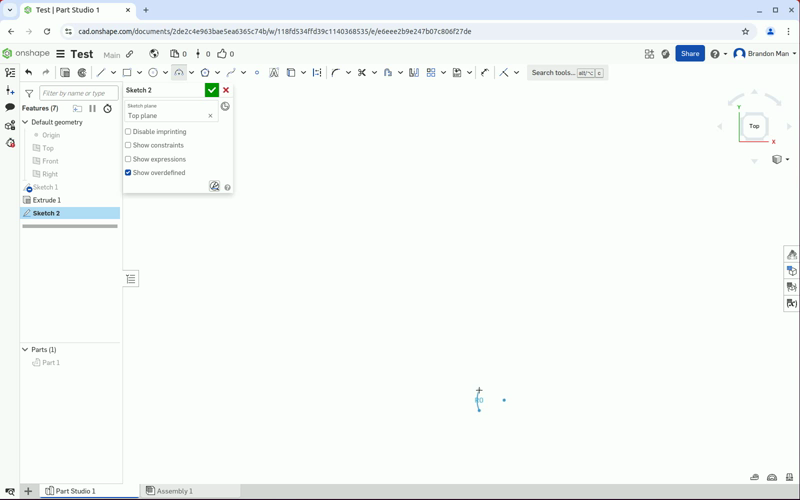
scroll(-6)
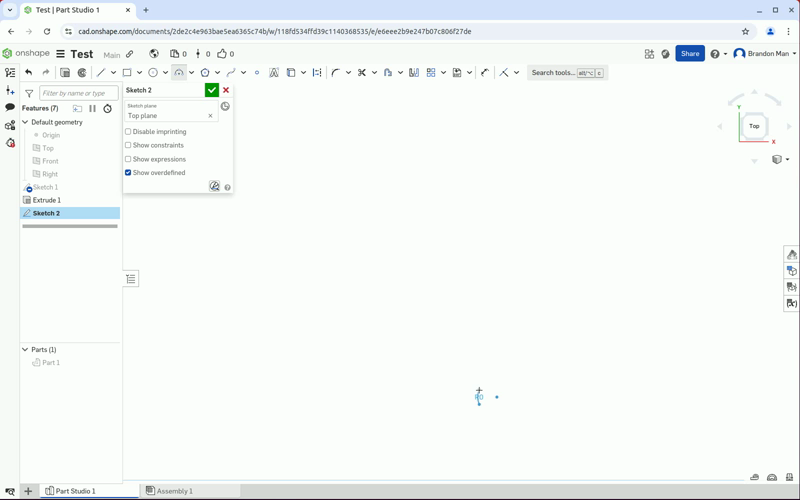
scroll(-6)
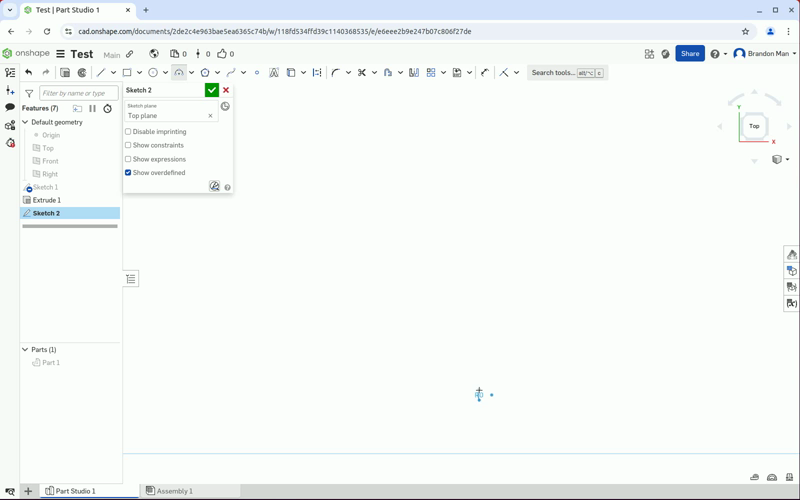
scroll(-6)
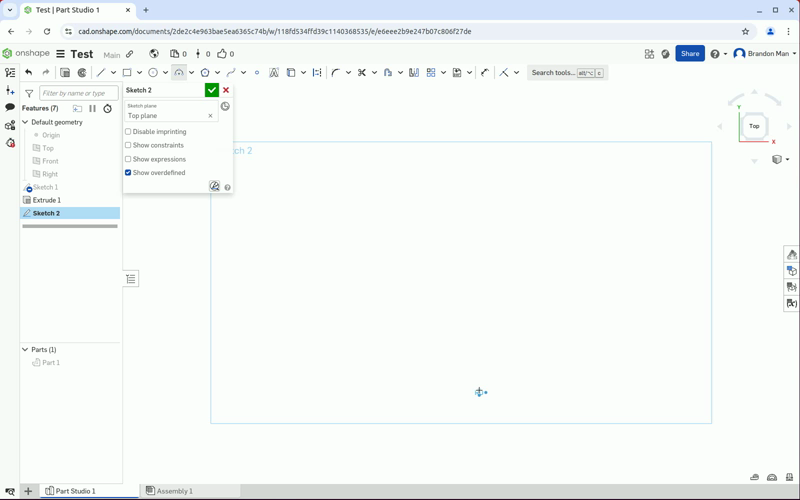
mouse_move(482, 392)
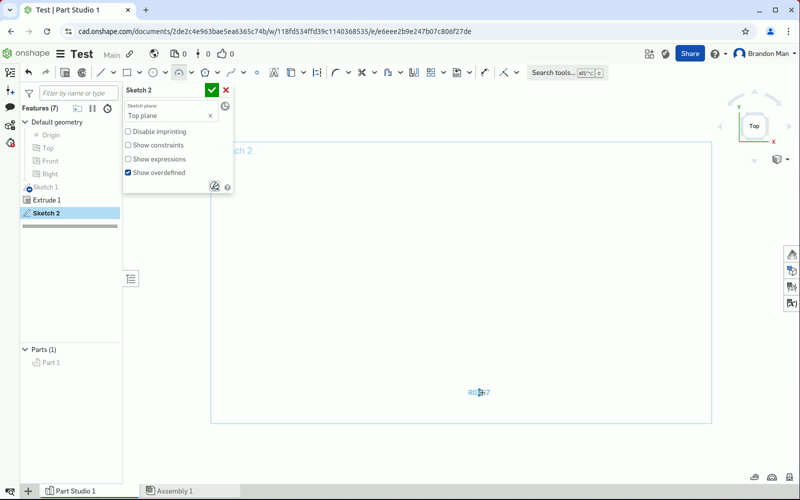
scroll(6)
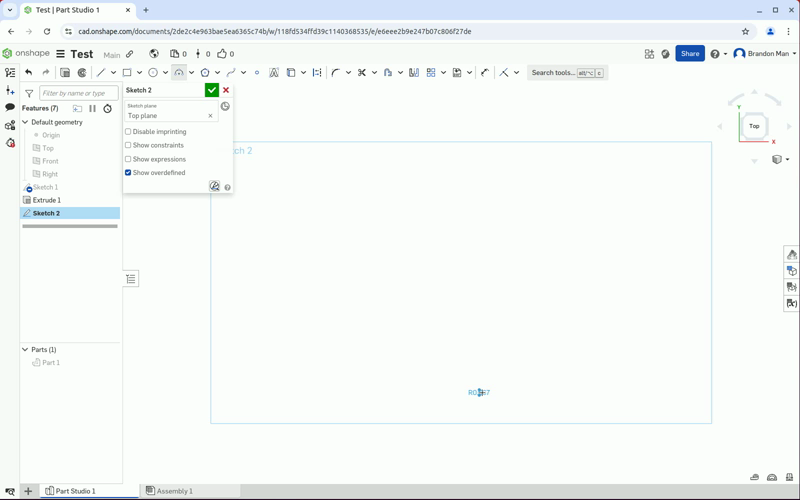
scroll(6)
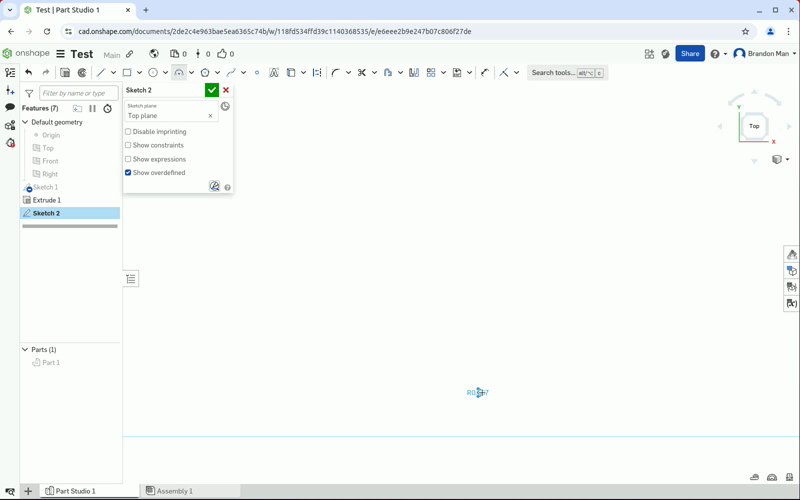
scroll(6)
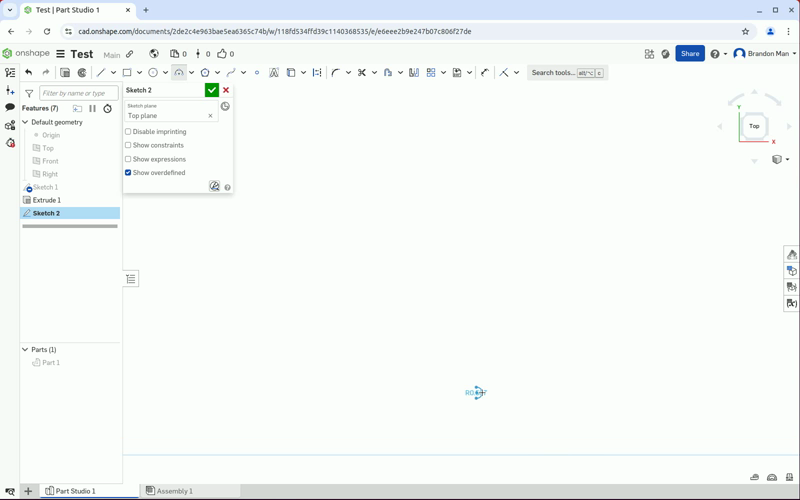
scroll(6)
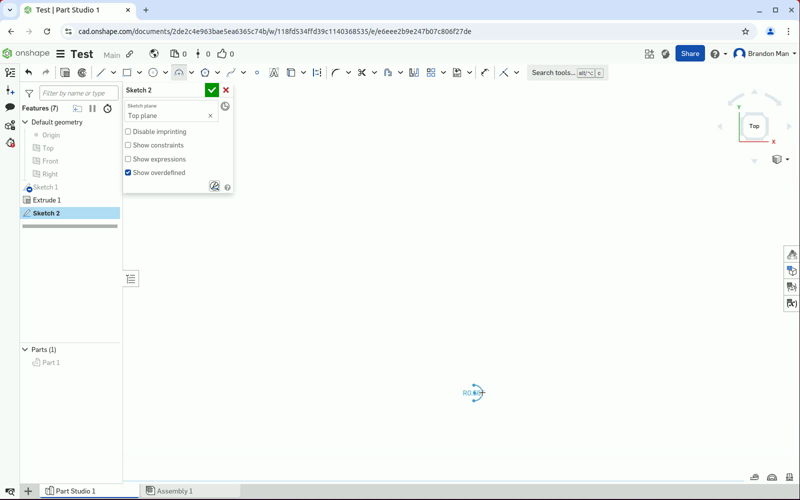
scroll(6)
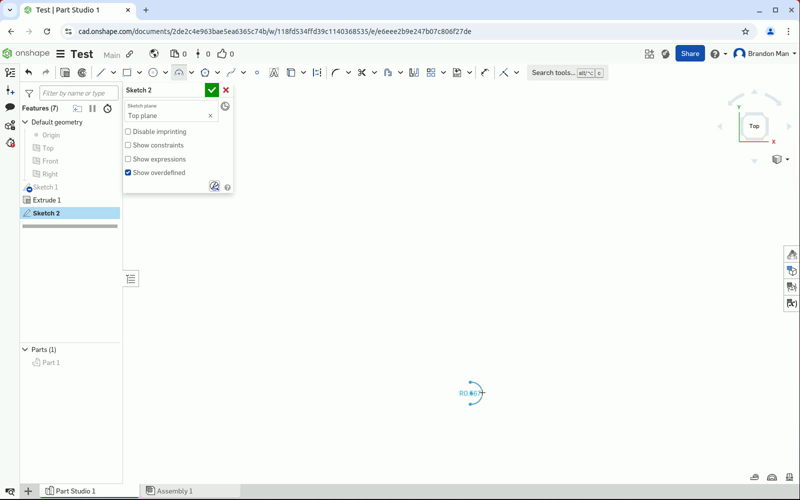
scroll(6)
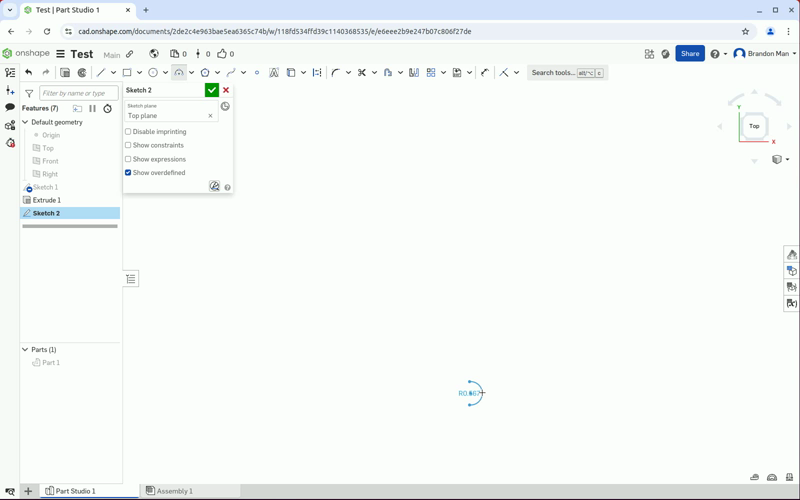
scroll(6)
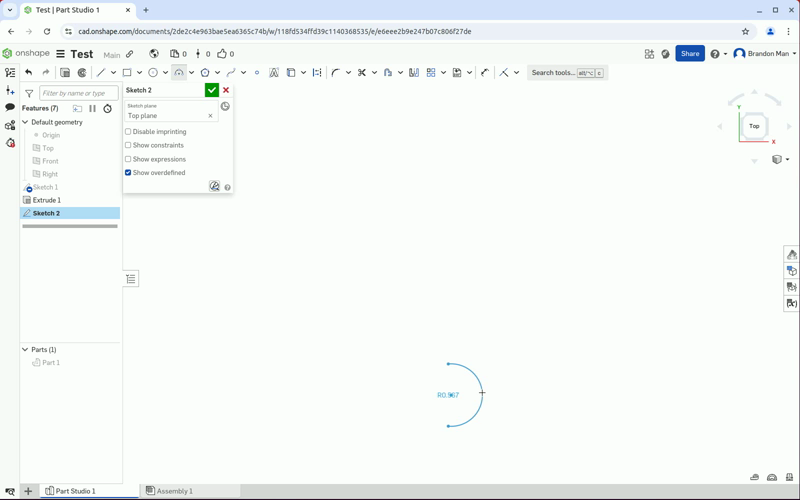
click(482, 392)
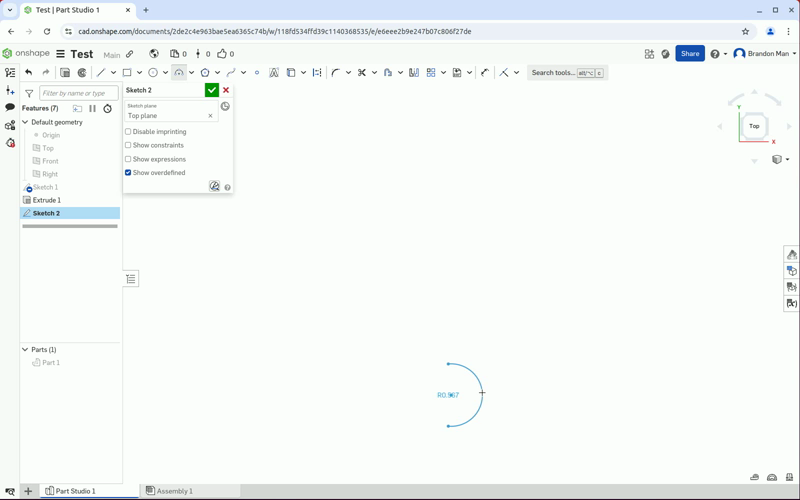
scroll(-6)
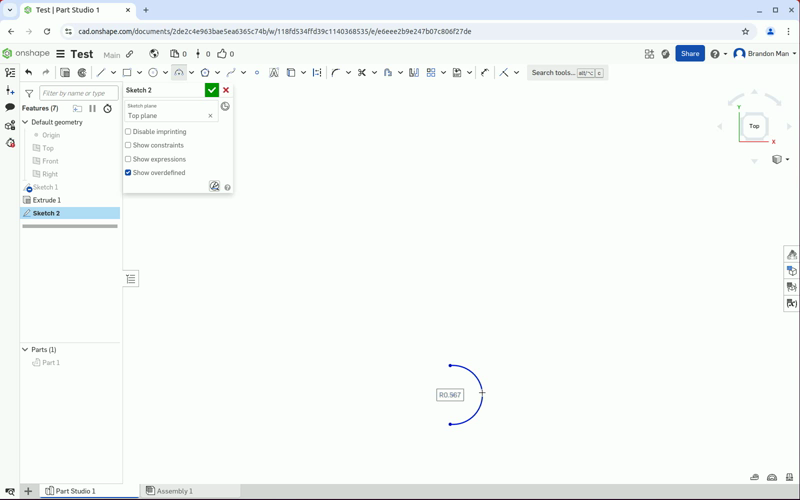
scroll(-6)
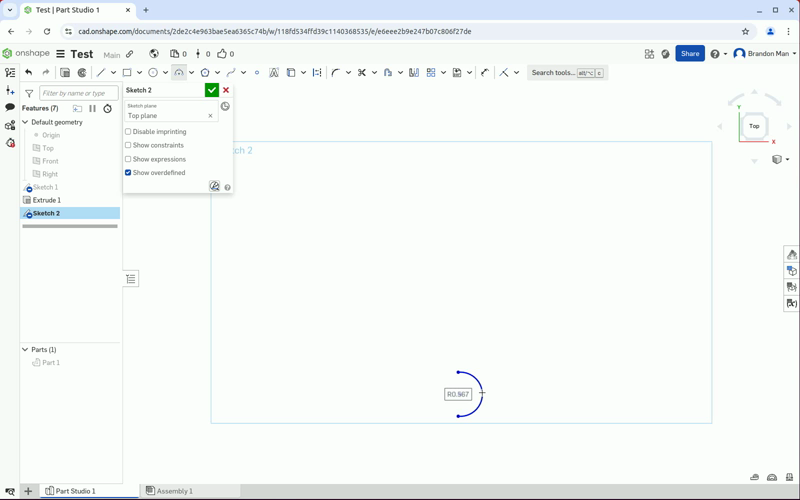
scroll(-6)
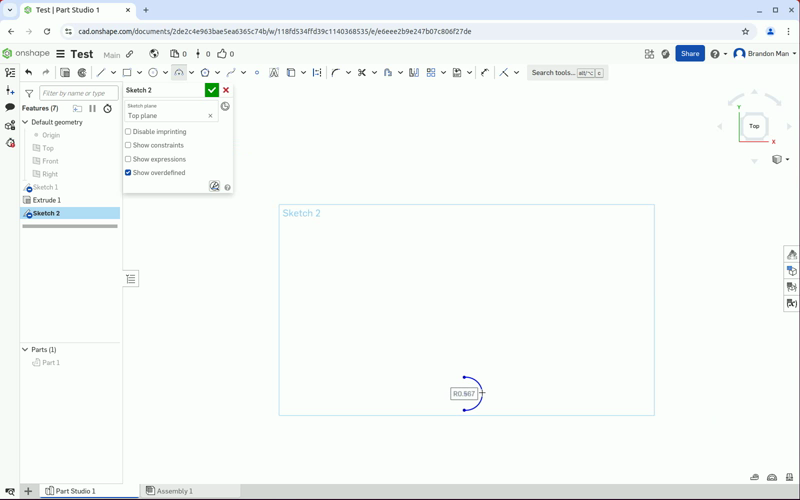
scroll(-6)
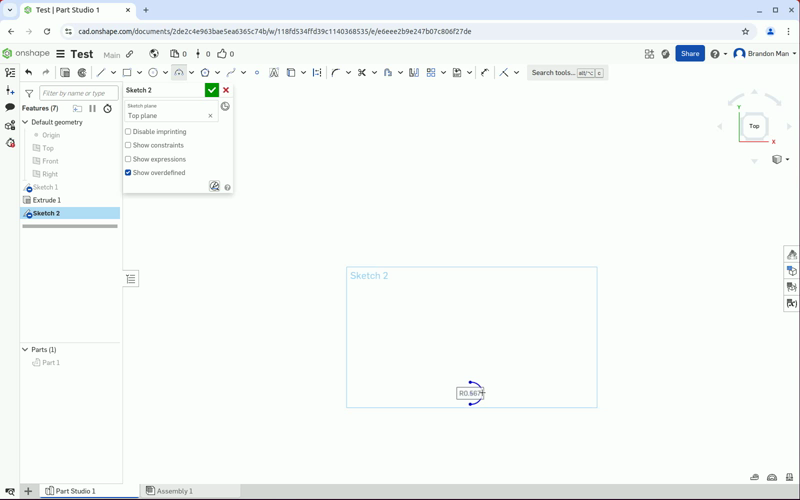
scroll(-6)
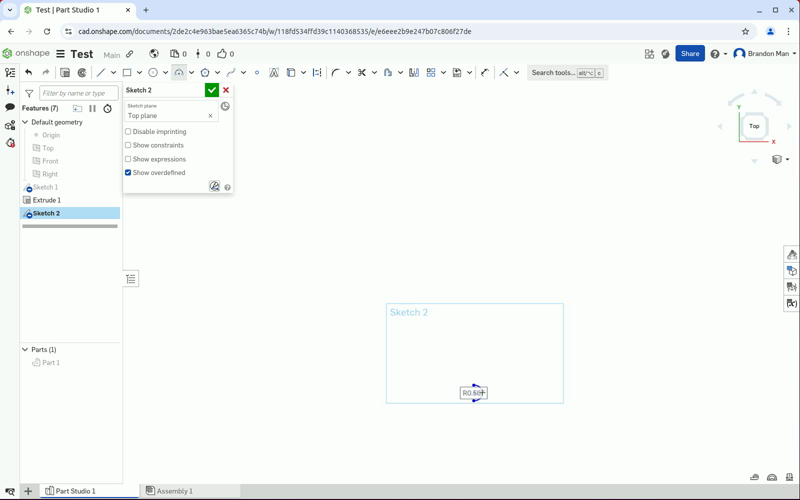
scroll(-6)
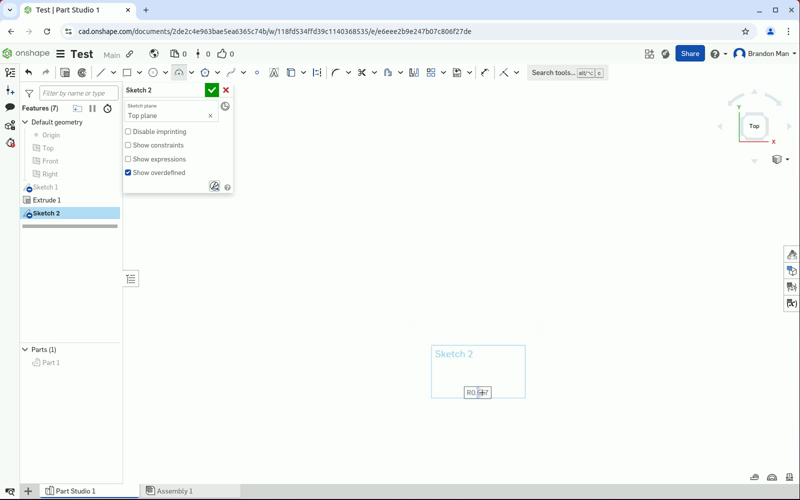
scroll(-6)
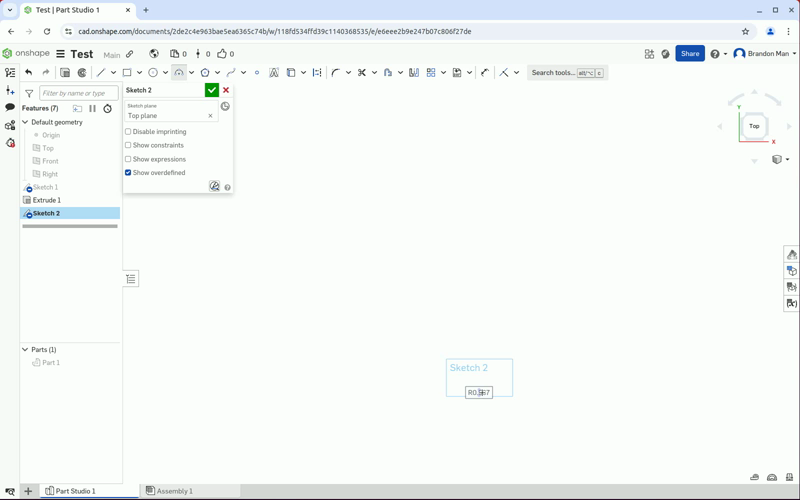
key_up(shift)
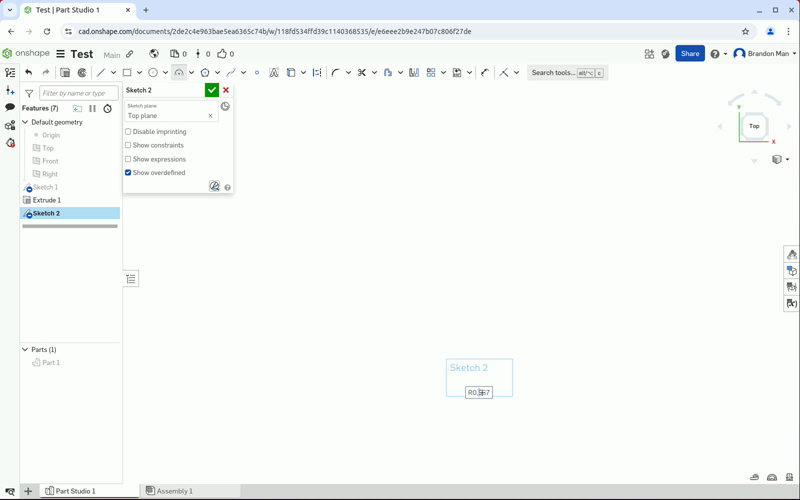
key(esc)
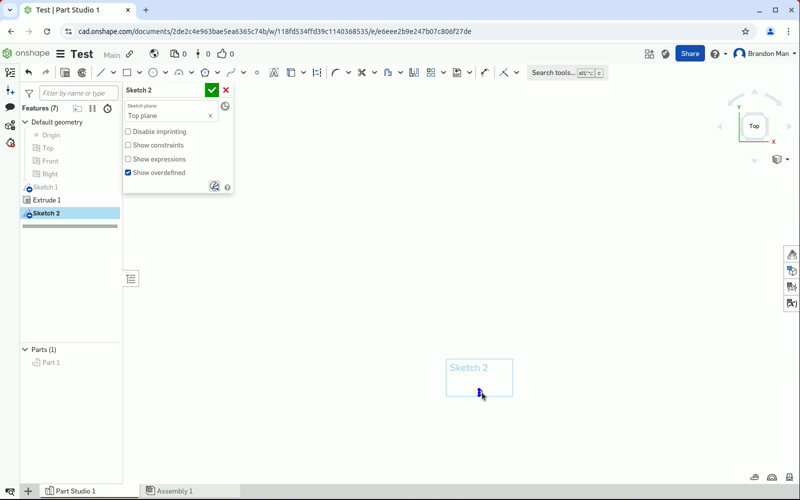
key(l)
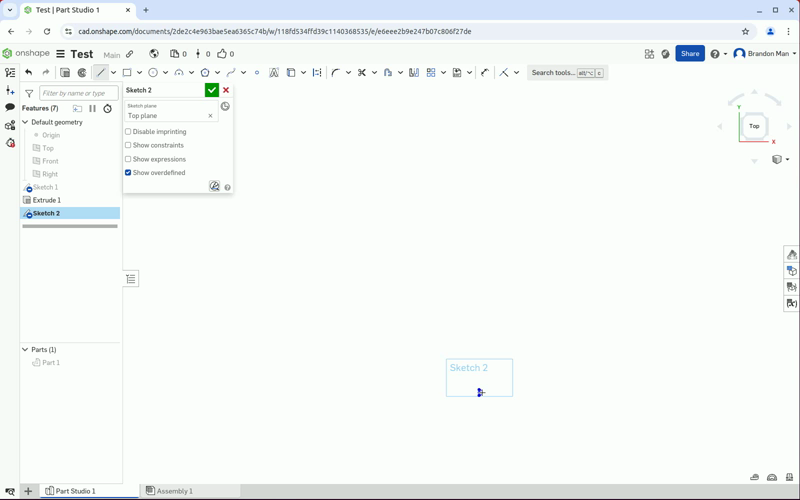
mouse_move(479, 389)
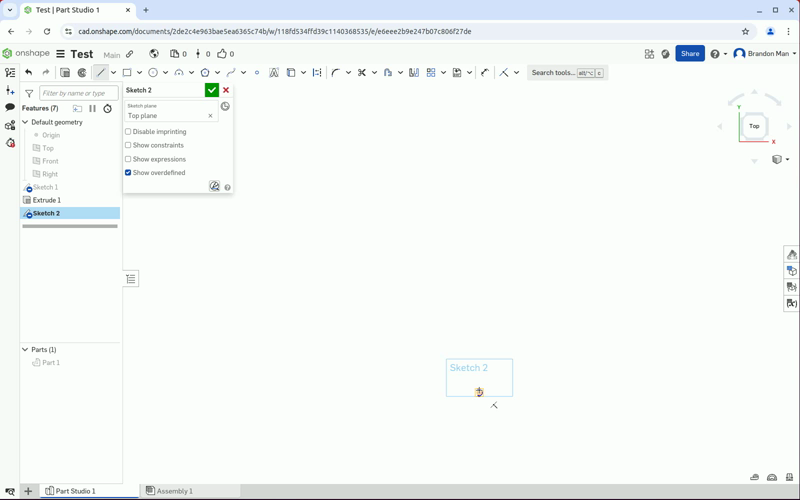
scroll(6)
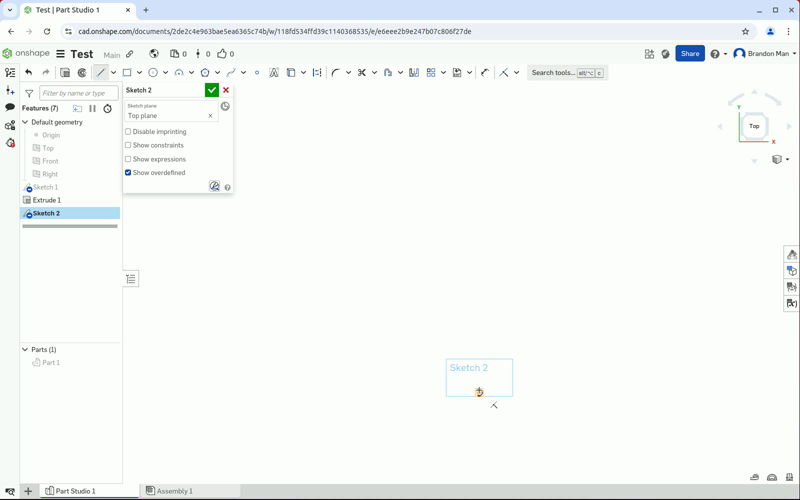
scroll(6)
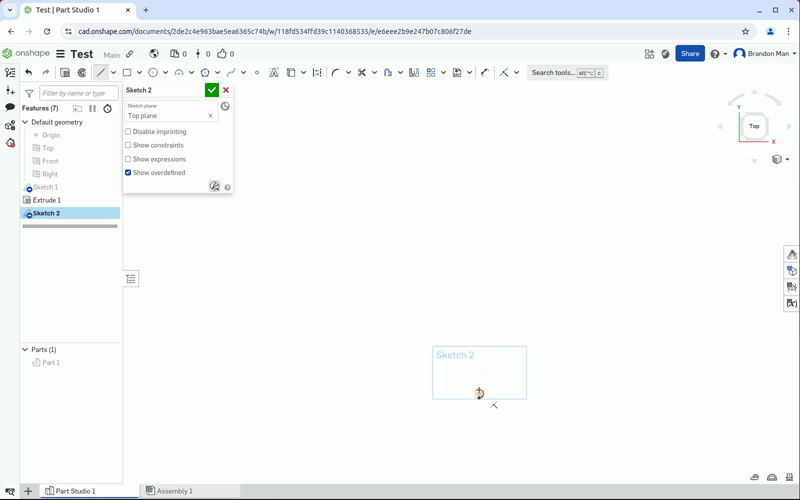
scroll(6)
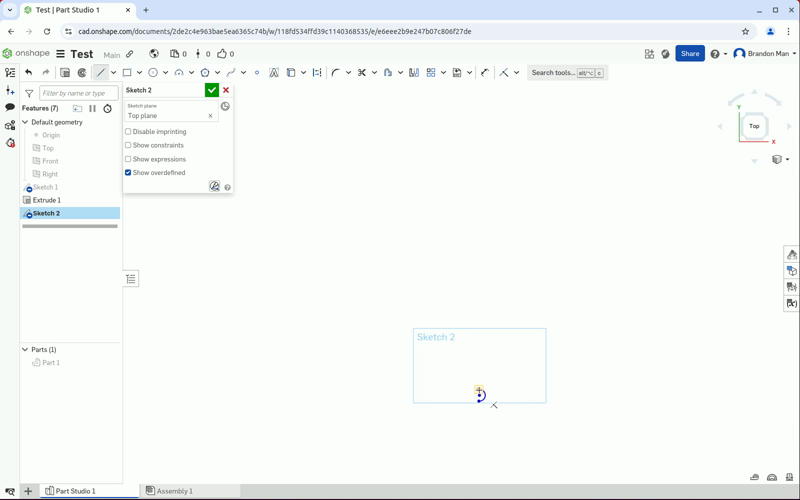
scroll(6)
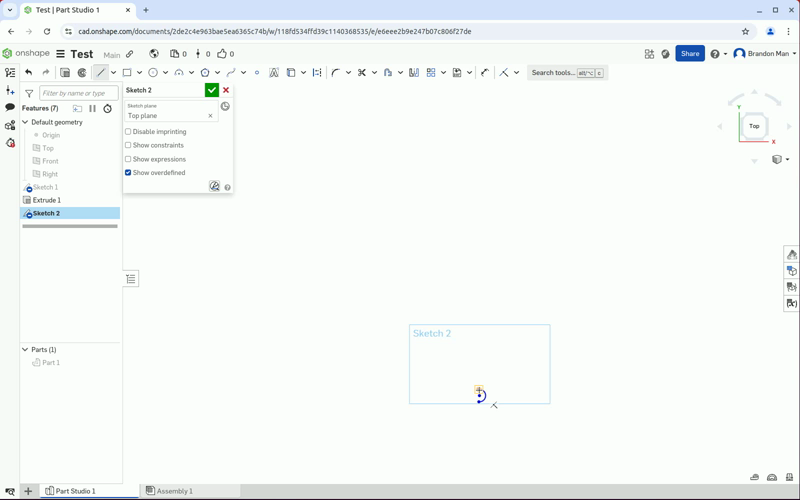
scroll(6)
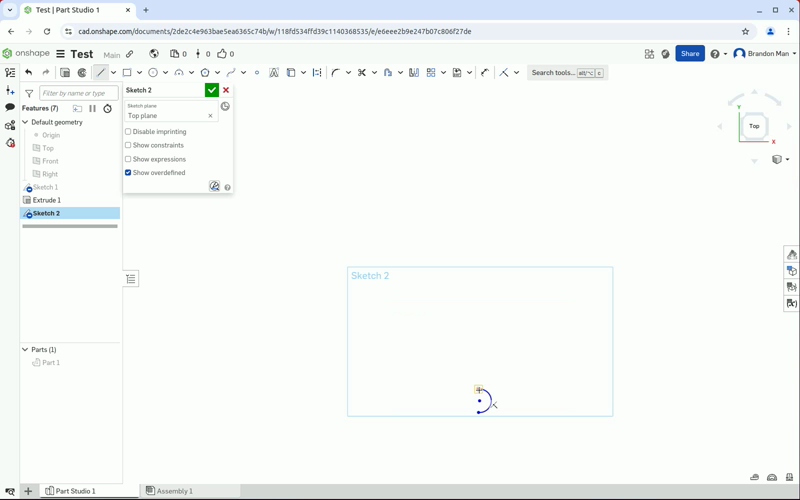
scroll(6)
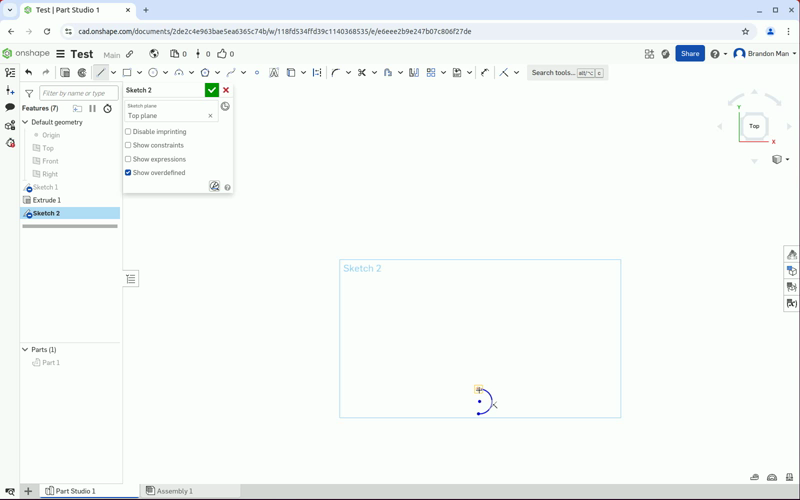
scroll(6)
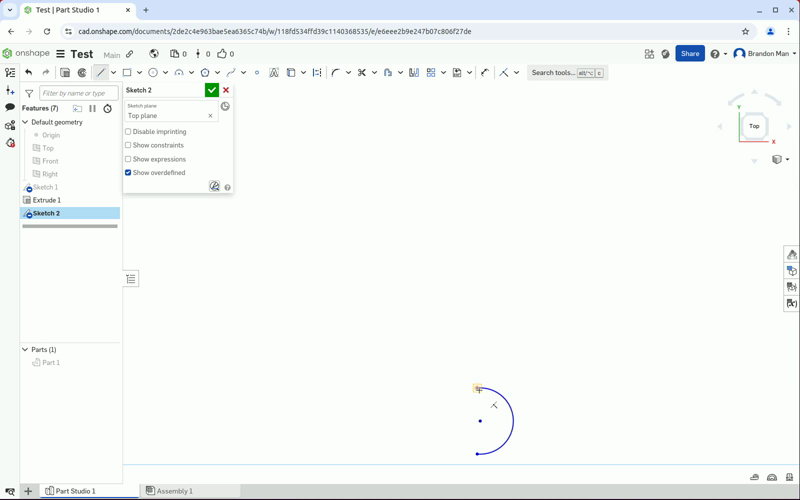
click(479, 389)
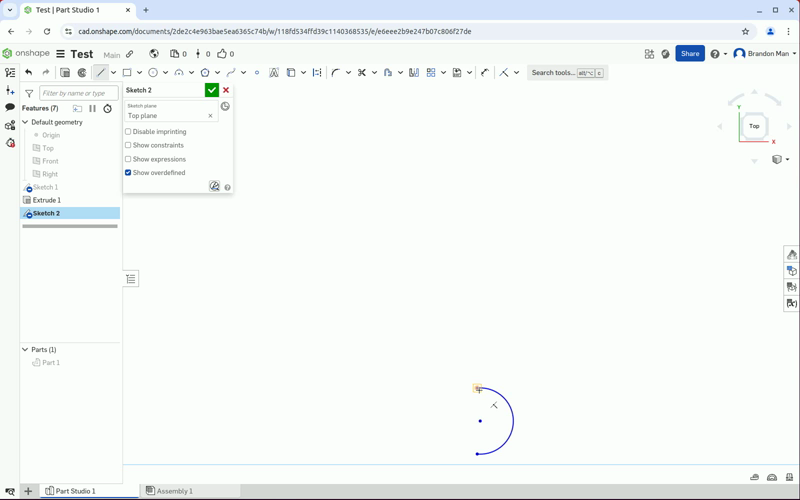
scroll(-6)
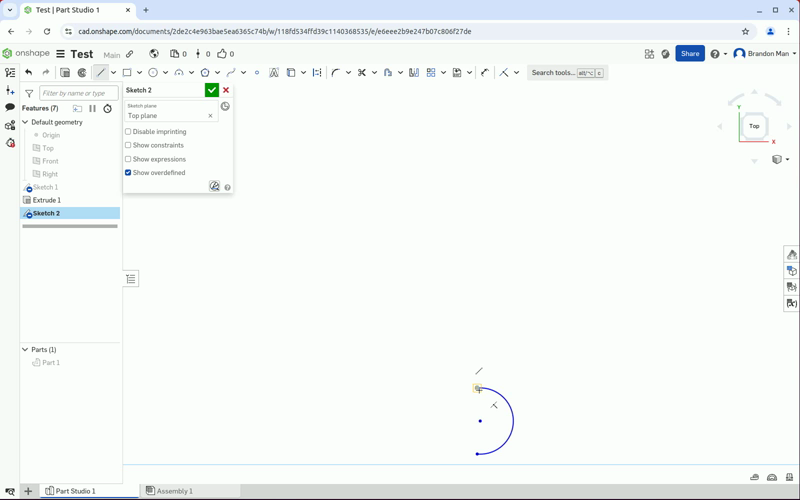
scroll(-6)
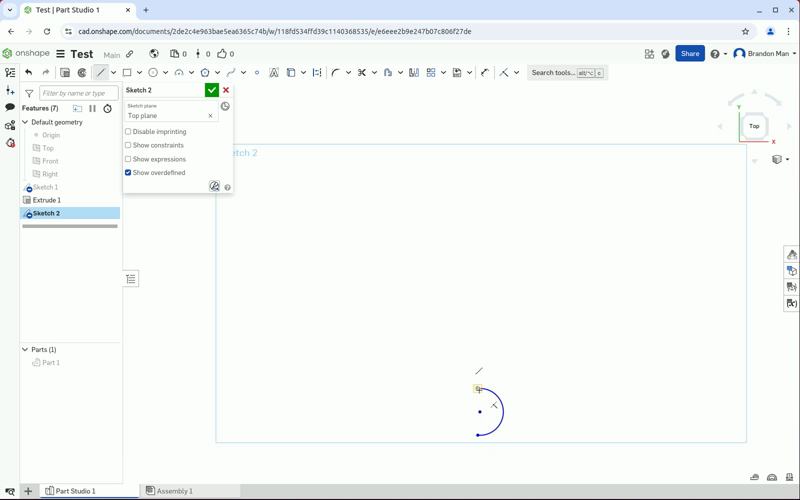
scroll(-6)
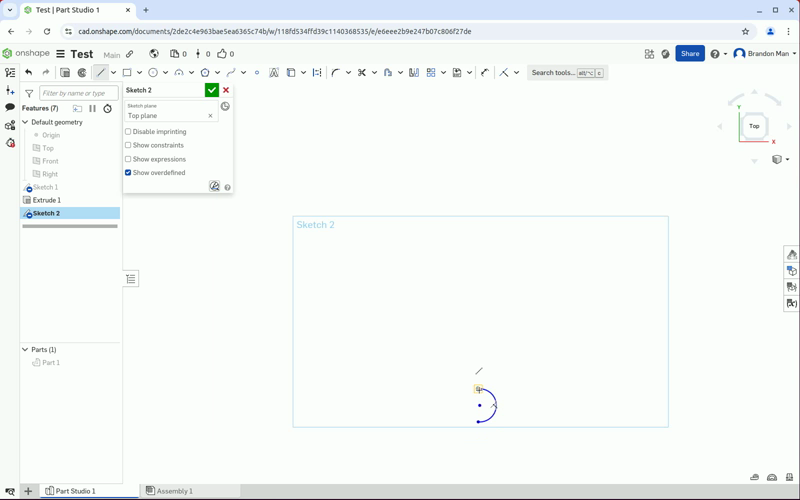
scroll(-6)
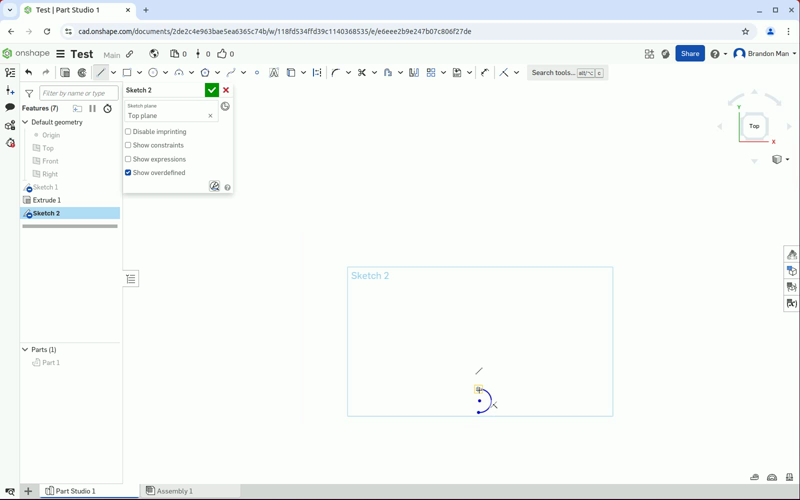
scroll(-6)
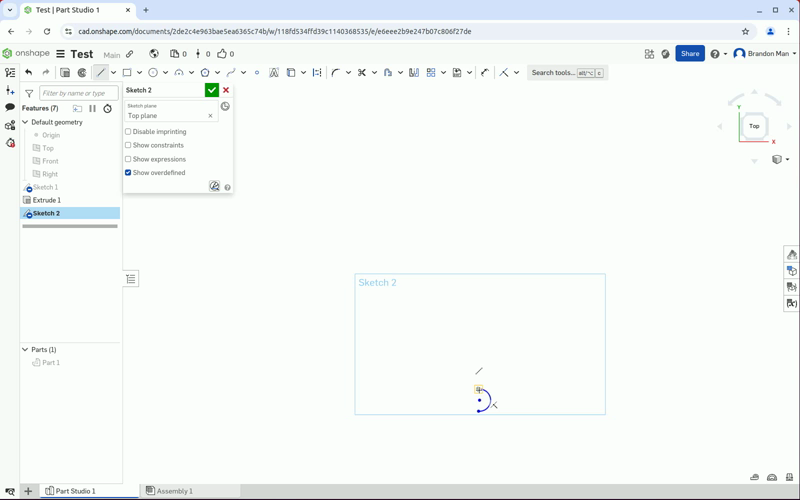
scroll(-6)
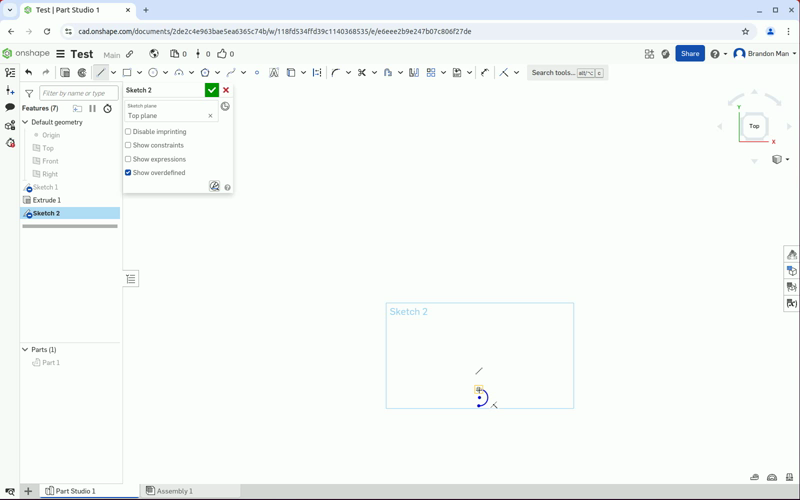
scroll(-6)
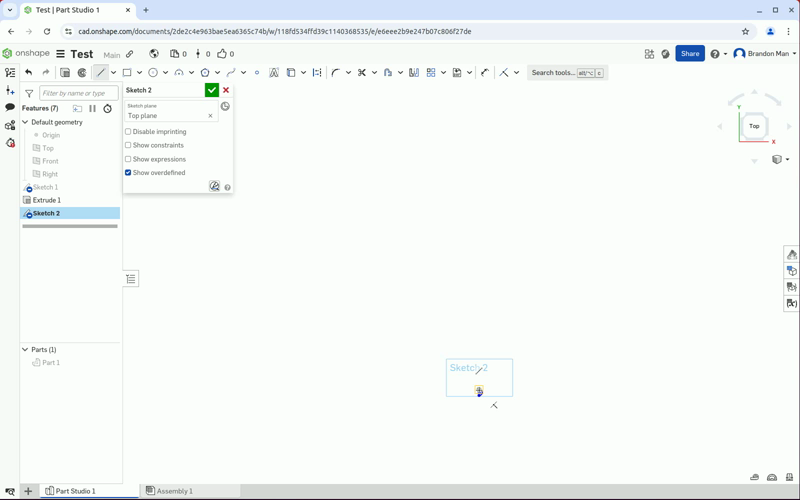
mouse_move(509, 389)
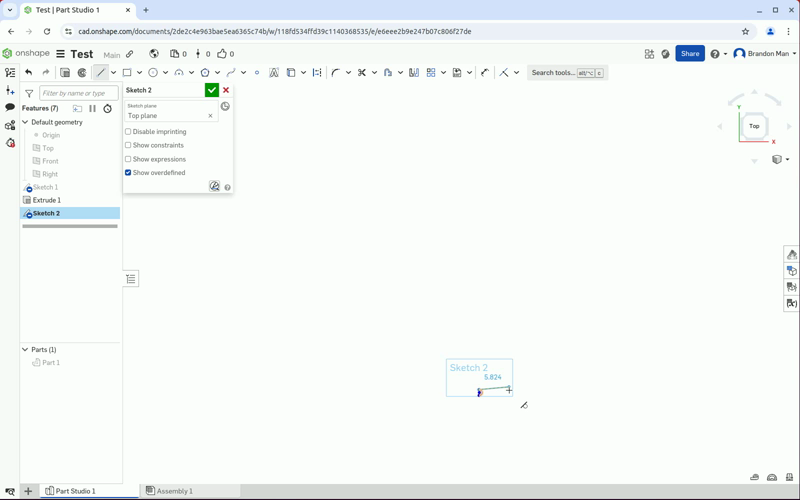
key_down(shift)
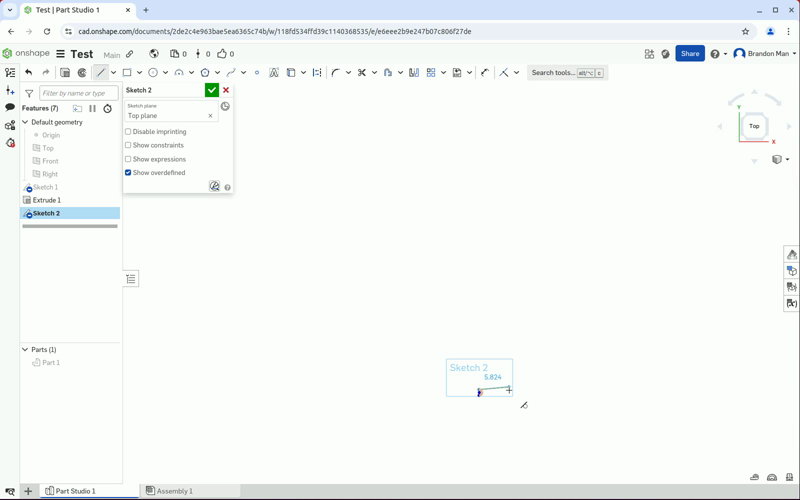
mouse_move(479, 395)
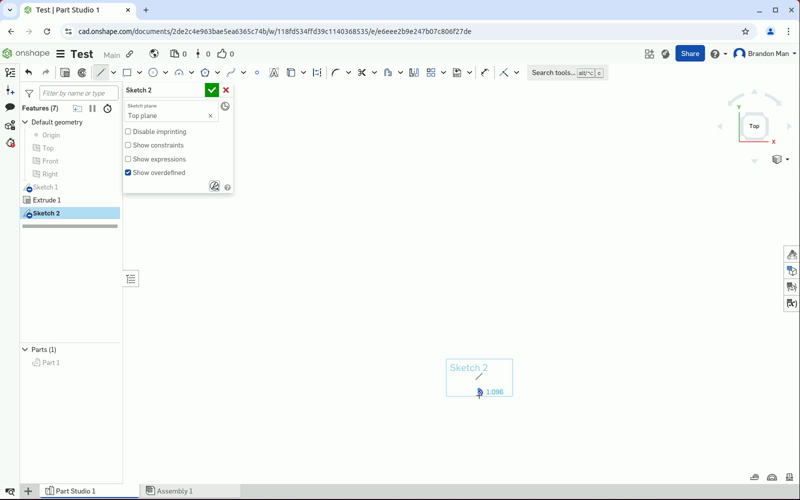
scroll(6)
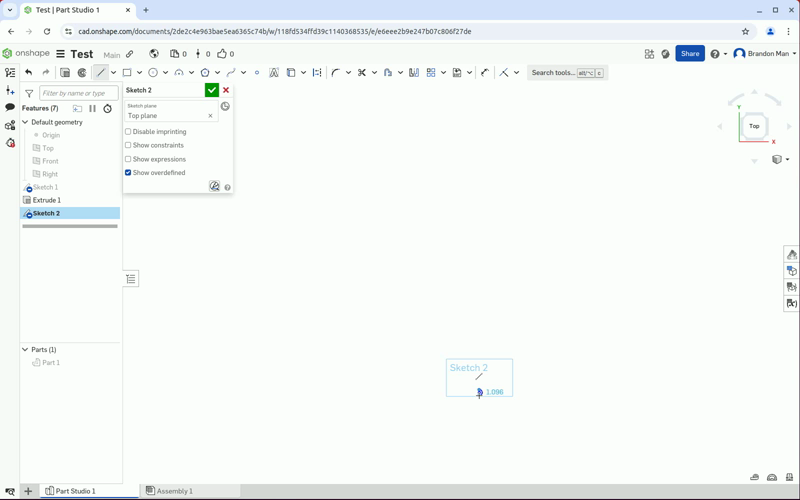
scroll(6)
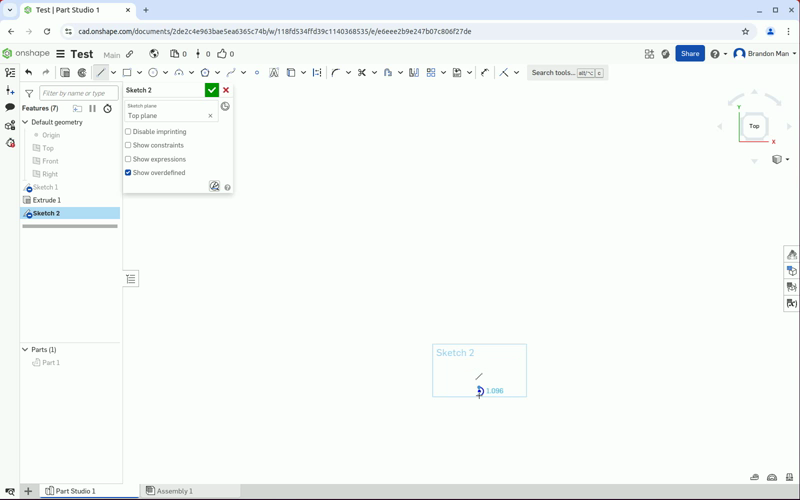
scroll(6)
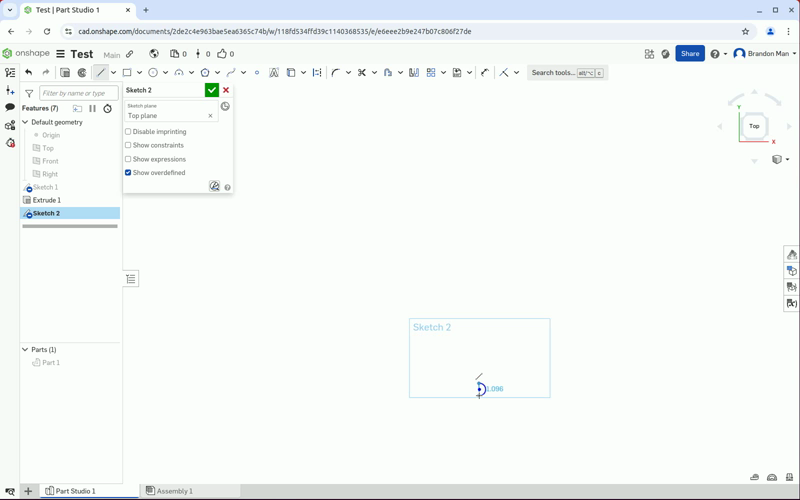
scroll(6)
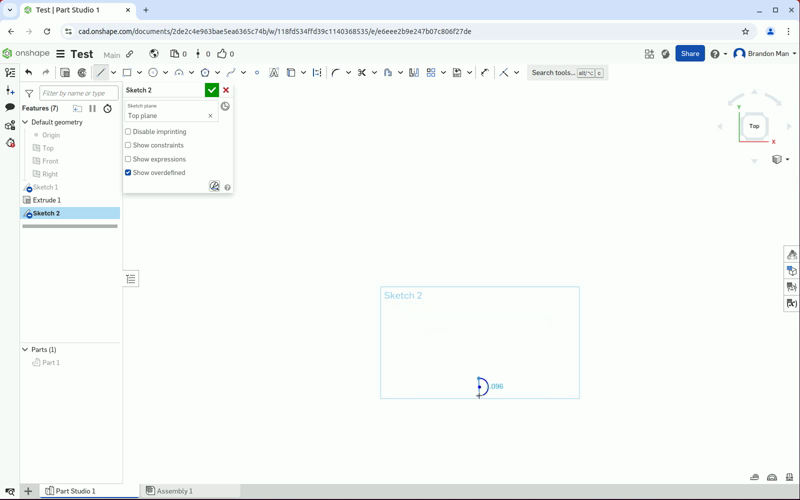
scroll(6)
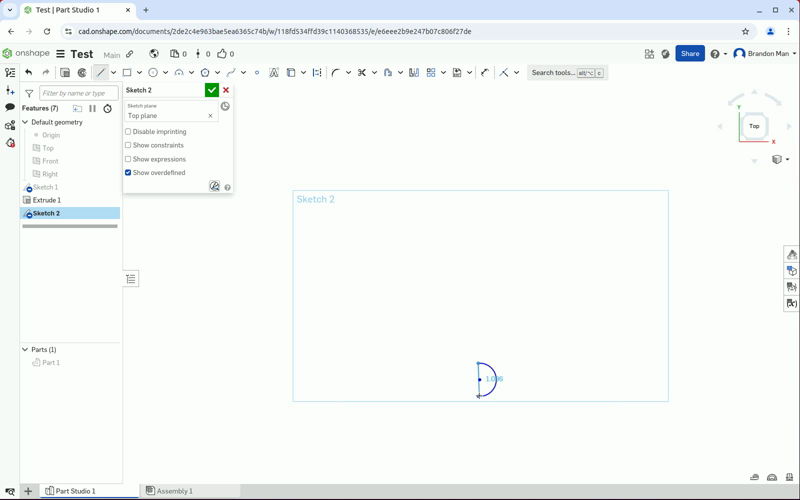
scroll(6)
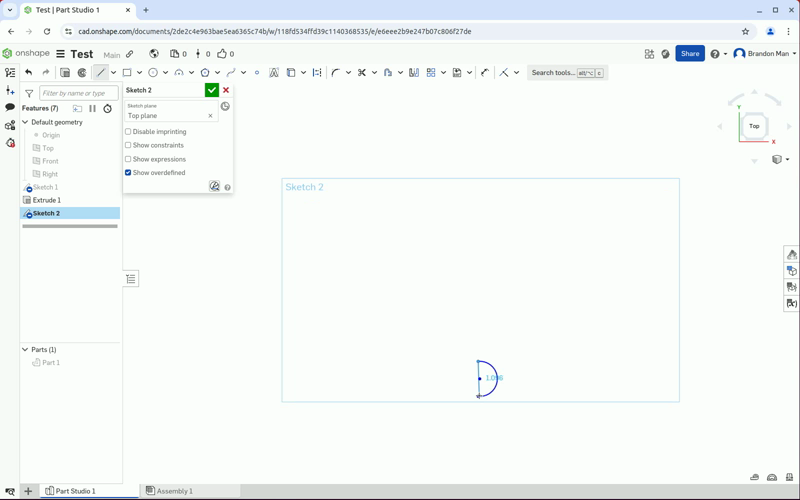
scroll(6)
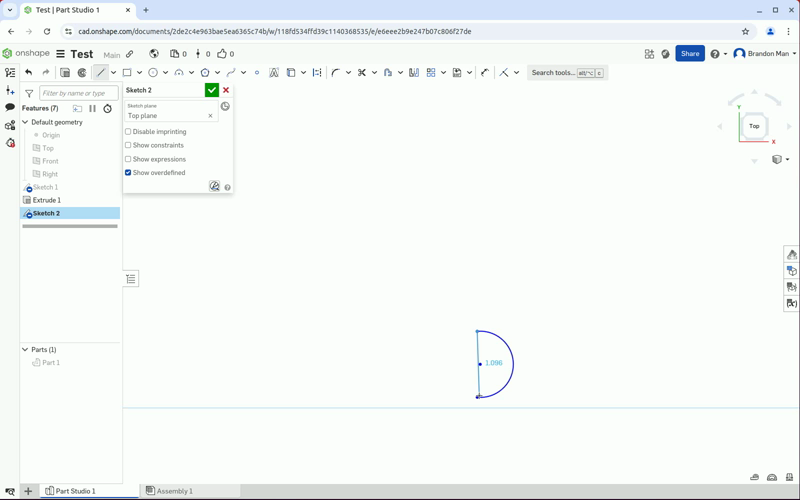
key_up(shift)
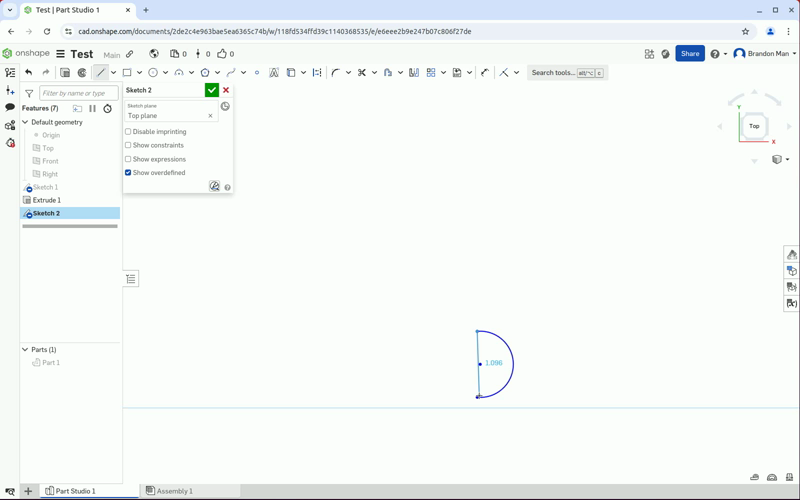
click(479, 395)
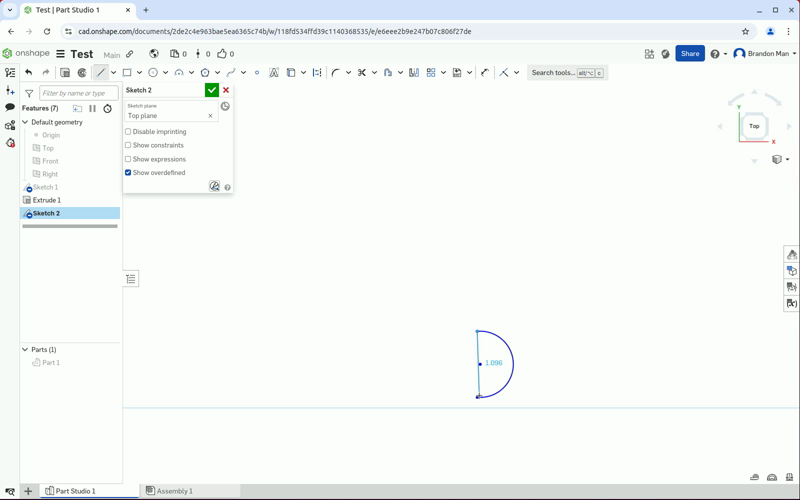
scroll(-6)
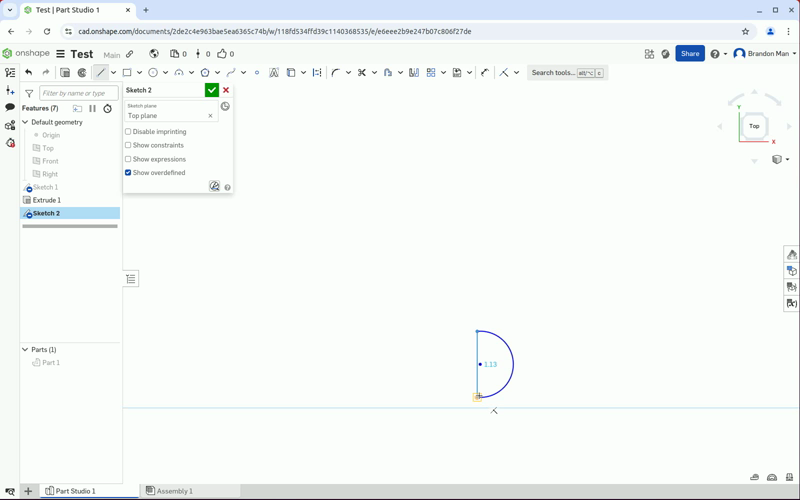
scroll(-6)
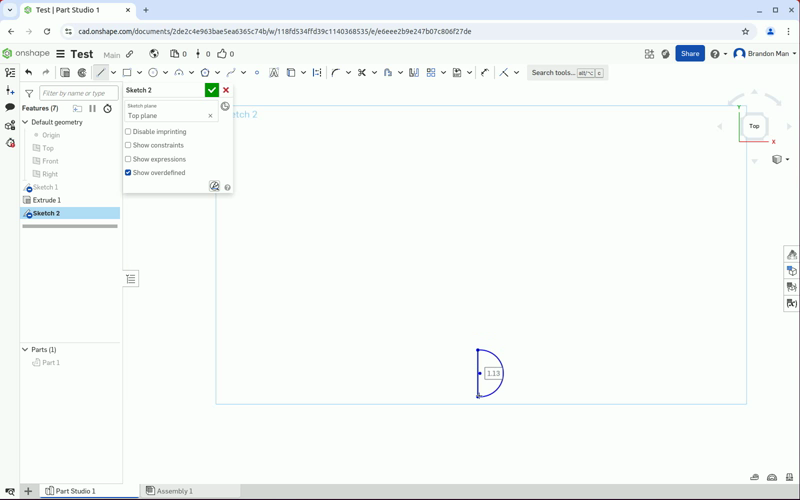
scroll(-6)
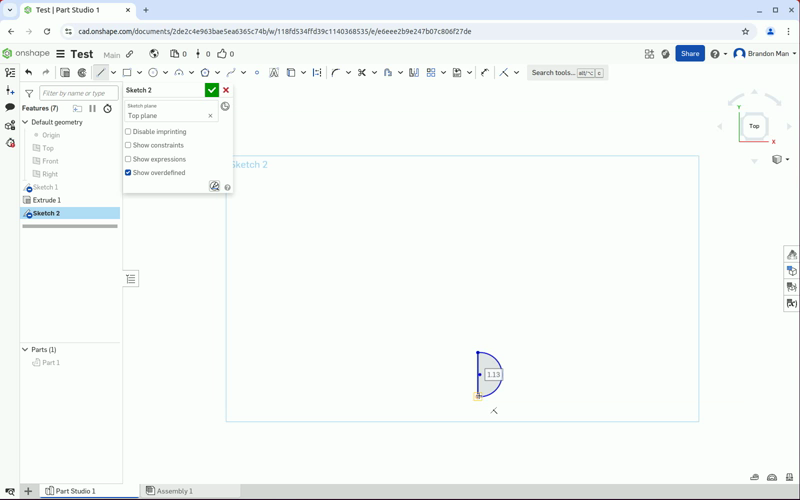
scroll(-6)
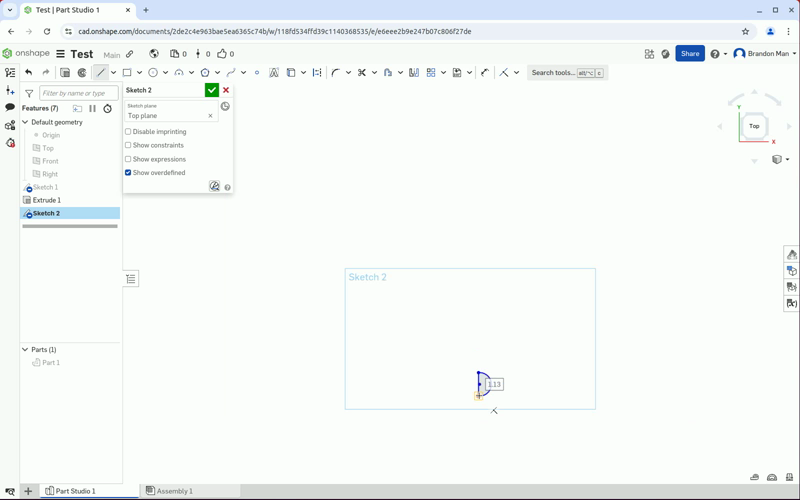
scroll(-6)
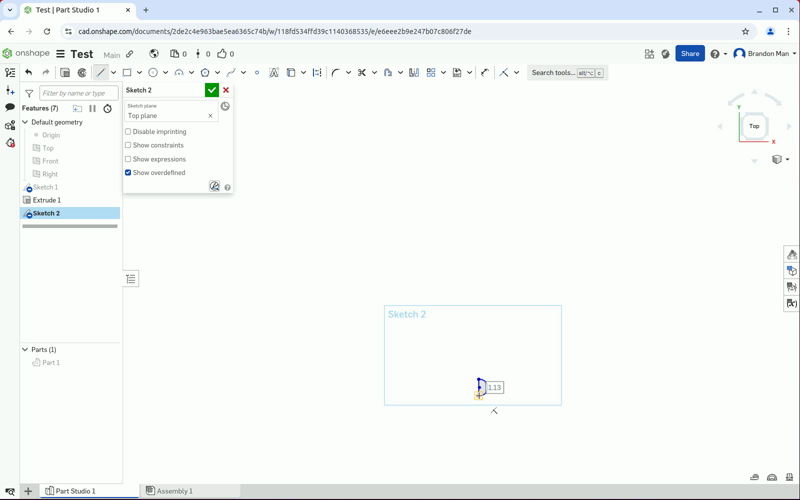
scroll(-6)
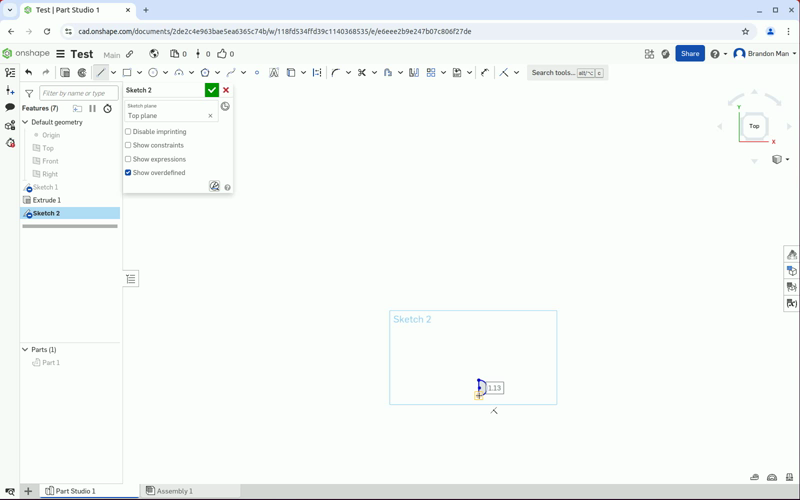
scroll(-6)
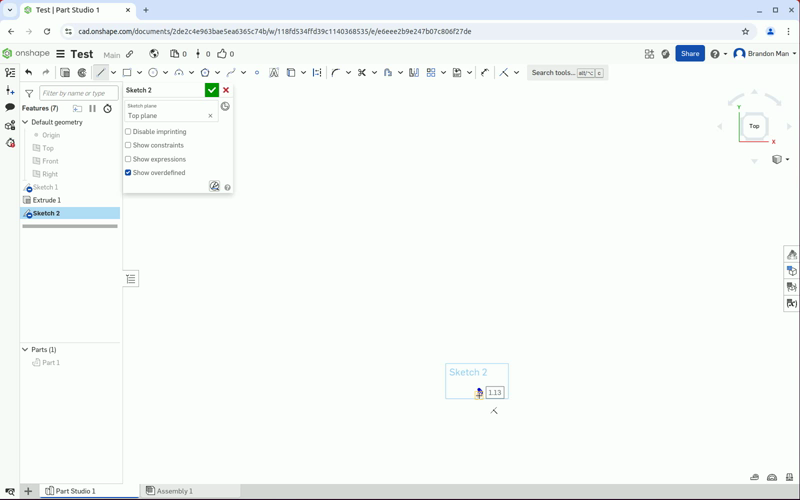
key(esc)
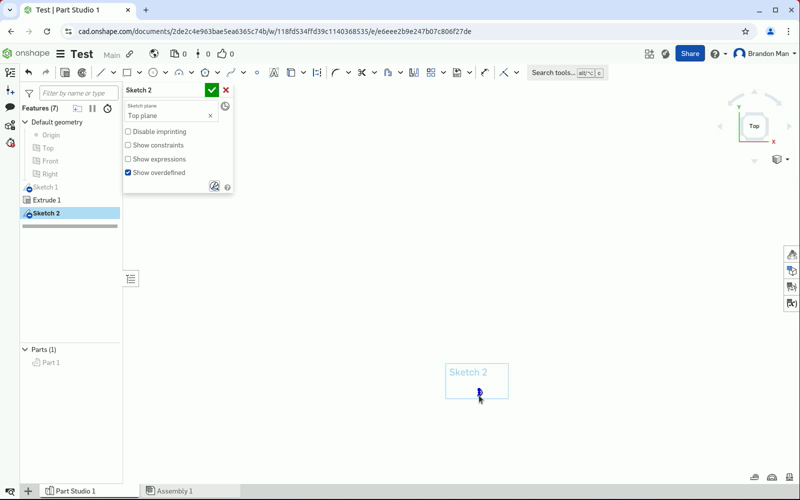
mouse_move(479, 394)
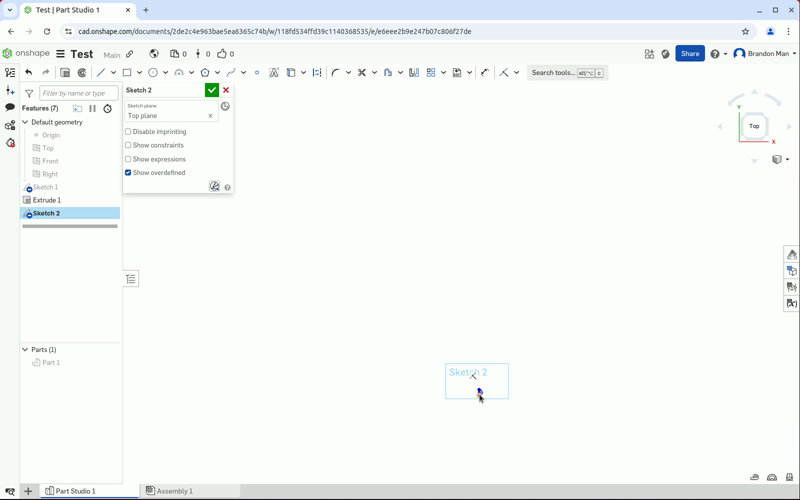
scroll(6)
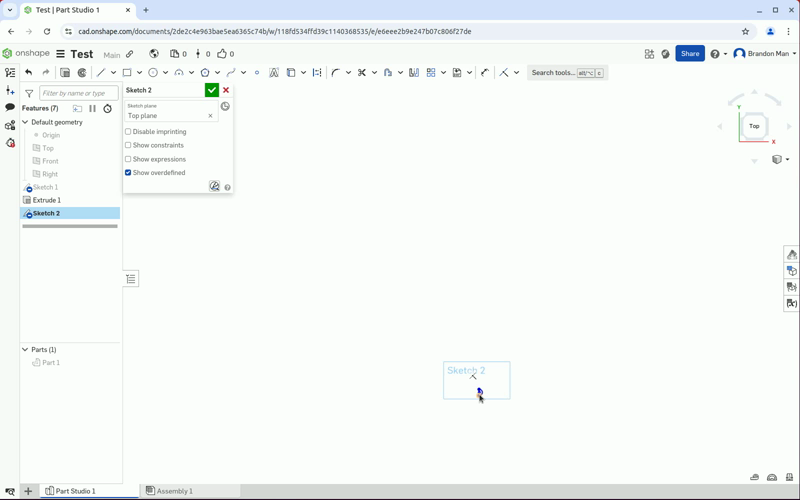
scroll(6)
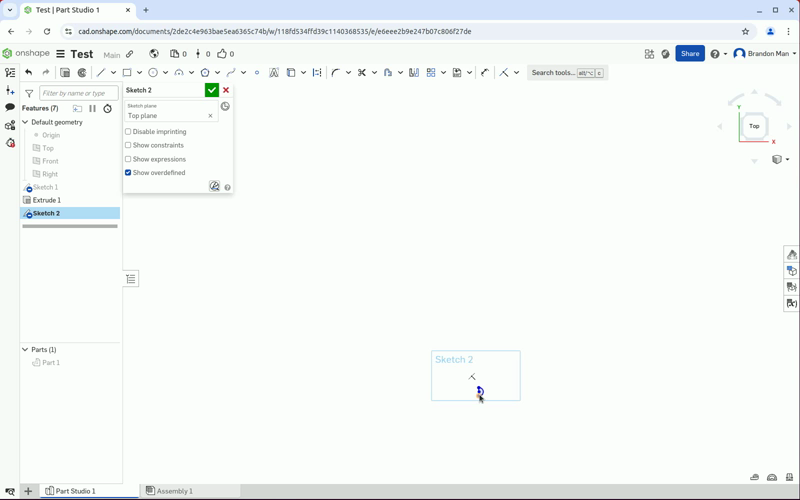
scroll(6)
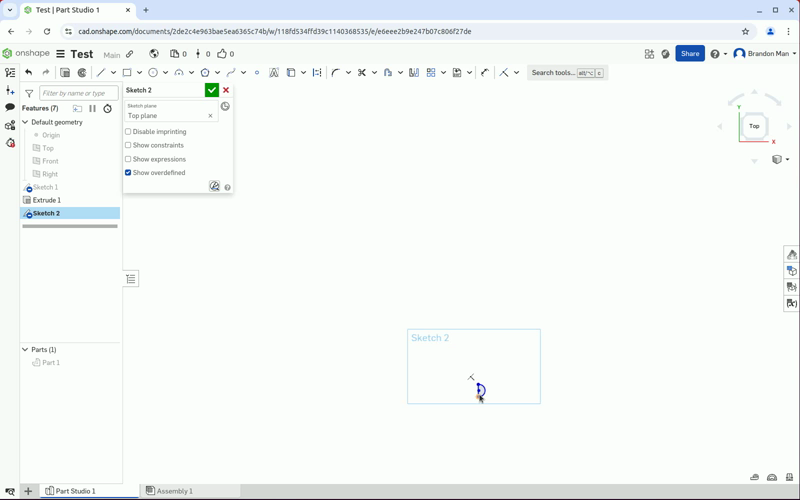
scroll(6)
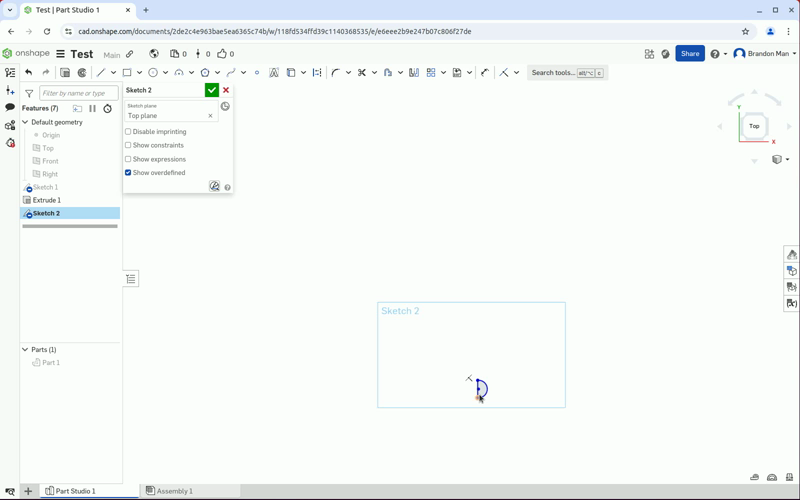
scroll(6)
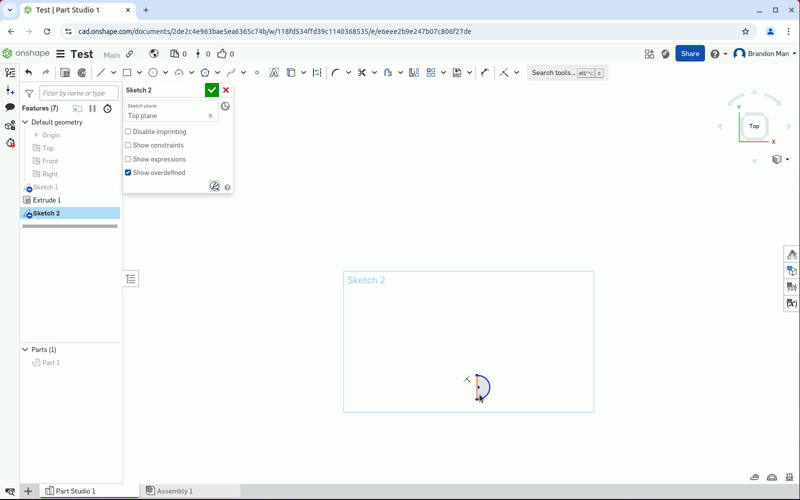
scroll(6)
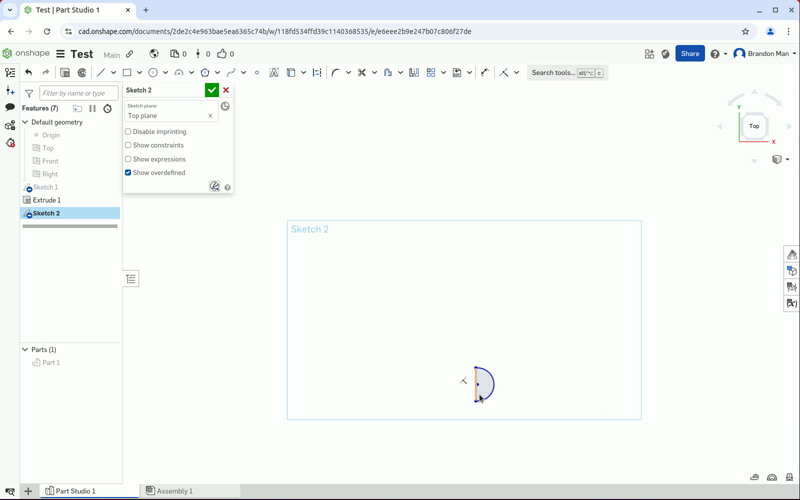
scroll(6)
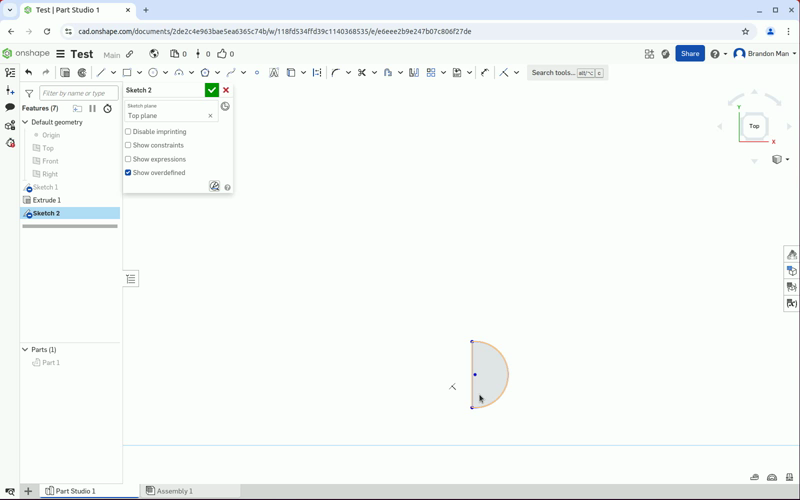
click(479, 394)
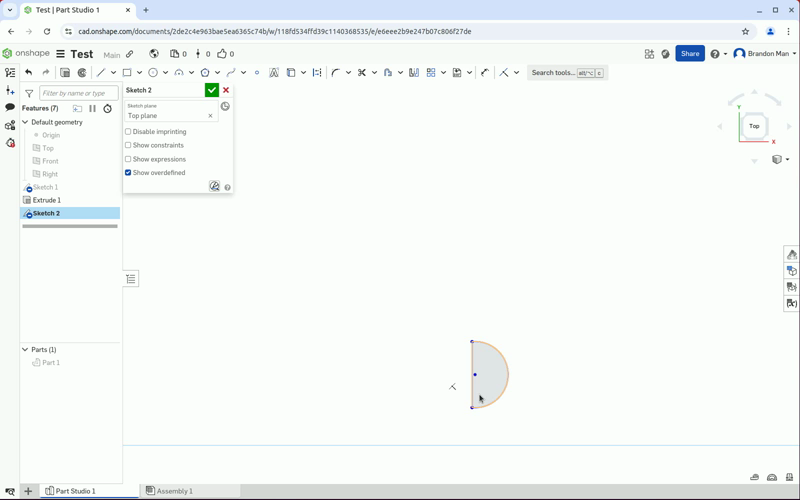
scroll(-6)
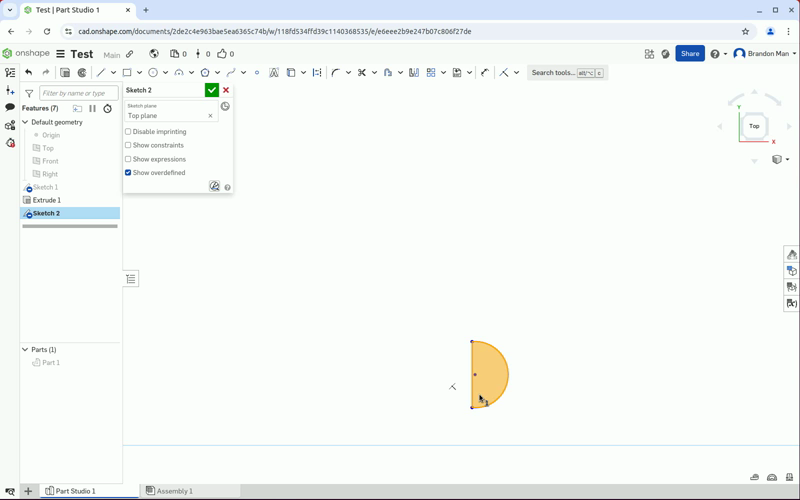
scroll(-6)
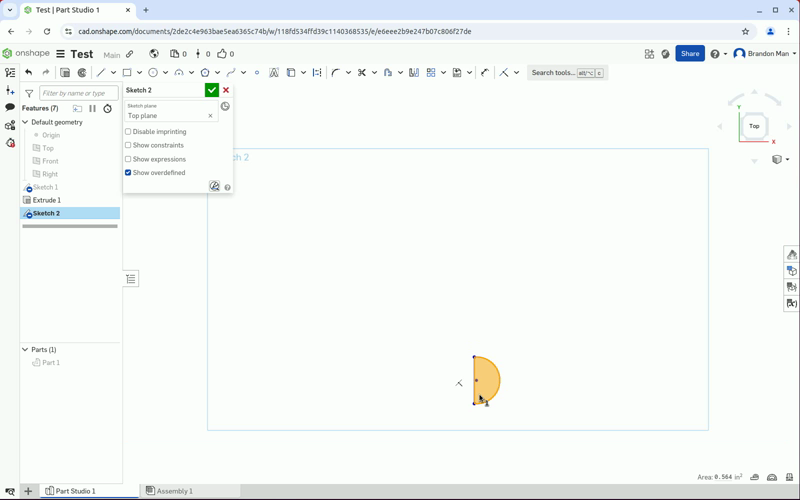
scroll(-6)
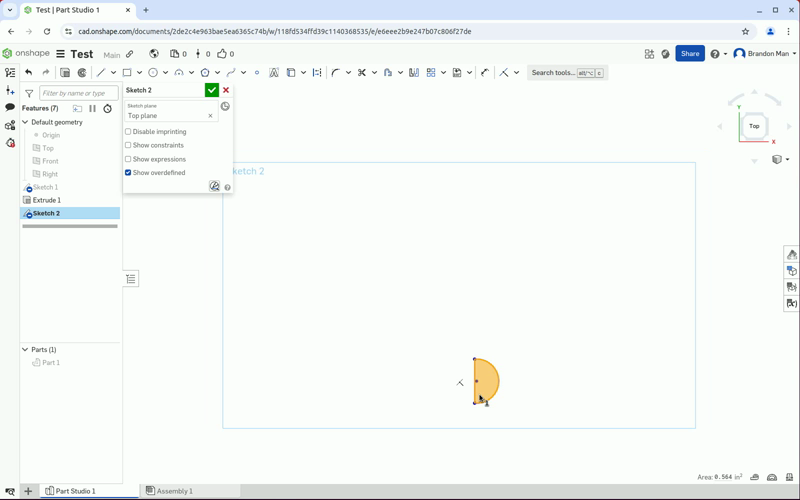
scroll(-6)
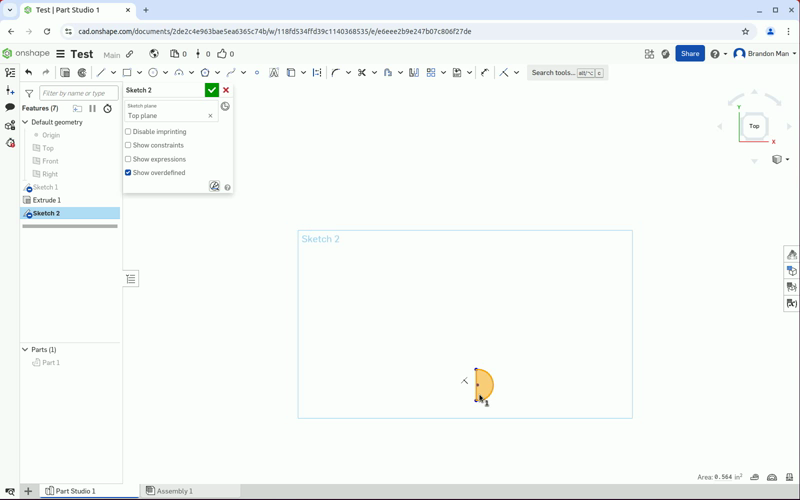
scroll(-6)
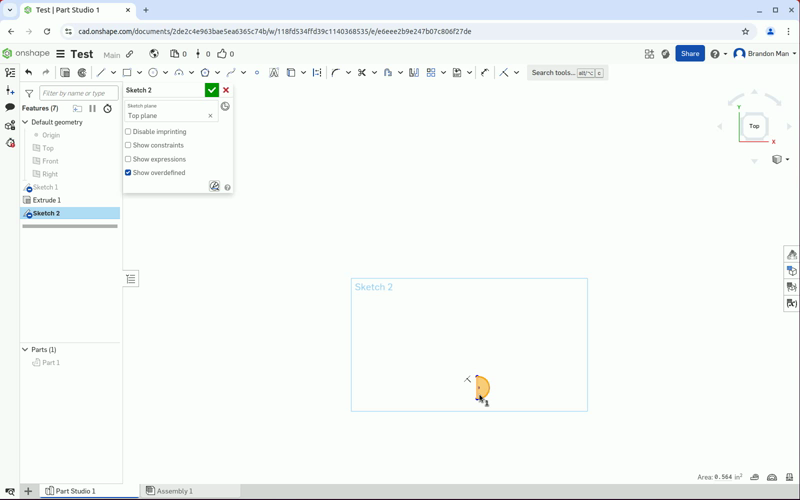
scroll(-6)
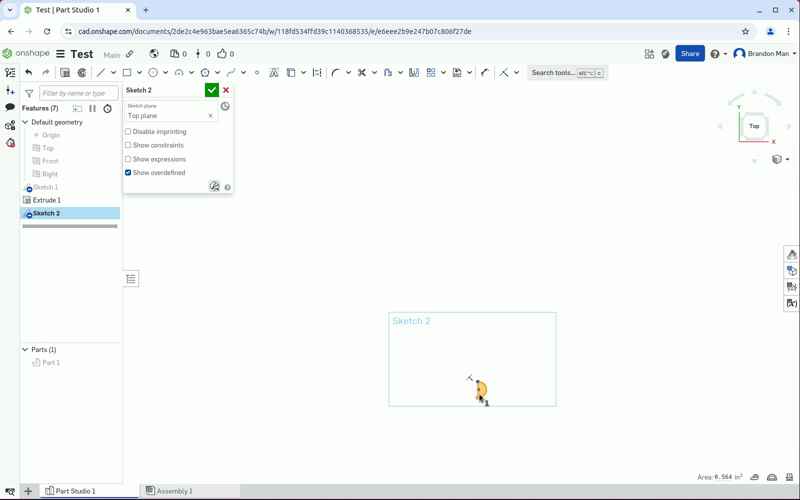
scroll(-6)
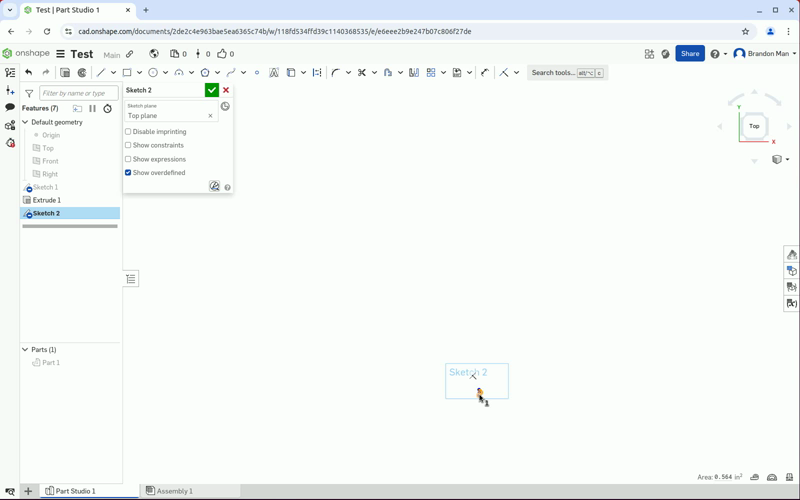
mouse_move(73, 352)
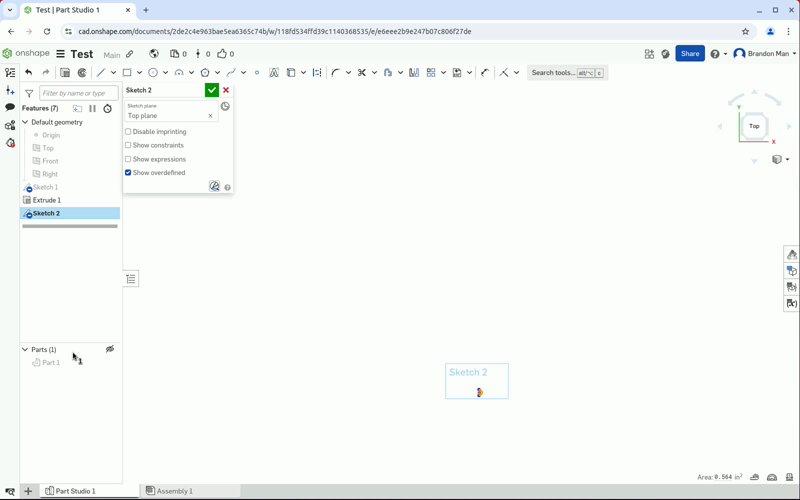
key(shift+y)
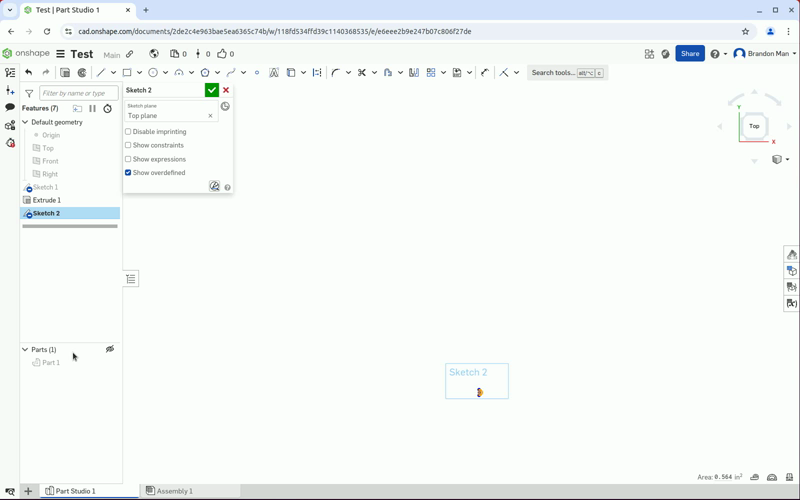
key(shift+e)
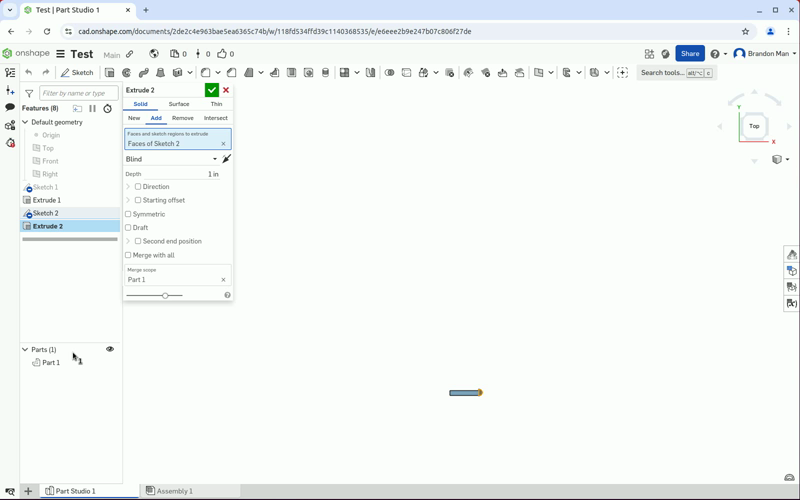
mouse_move(143, 106)
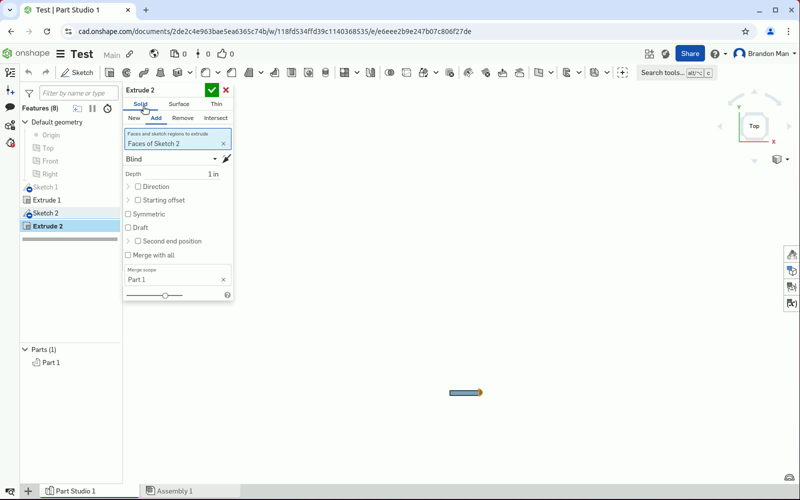
click(143, 106)
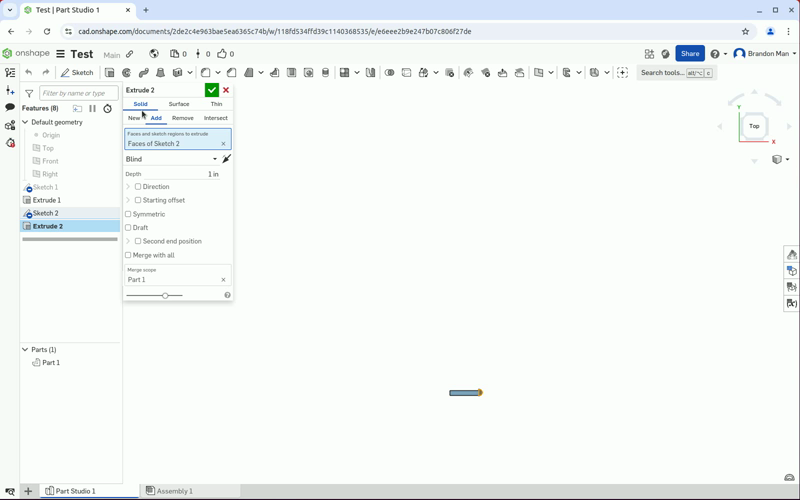
mouse_move(137, 120)
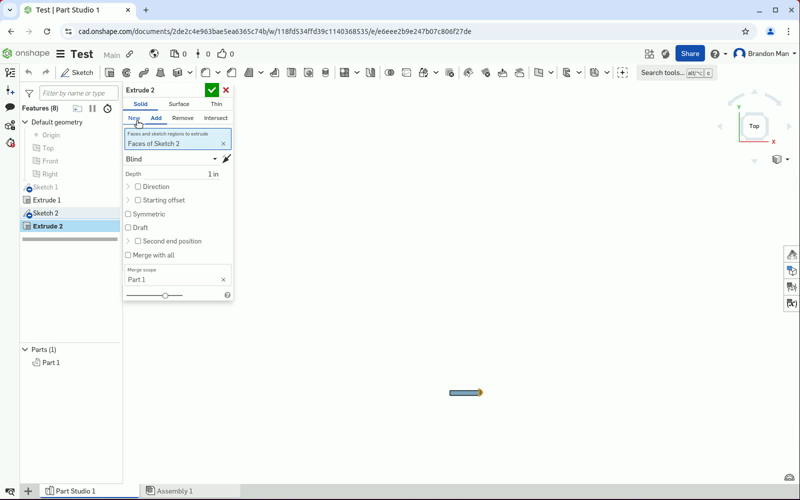
click(137, 120)
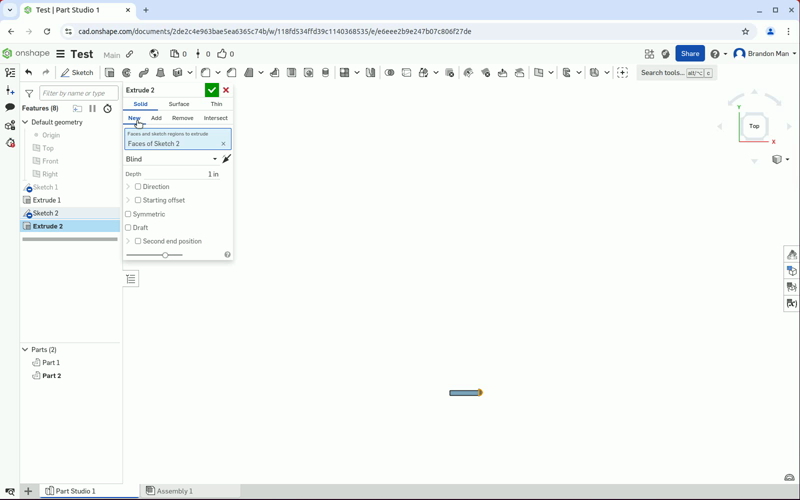
key(tab, 4)
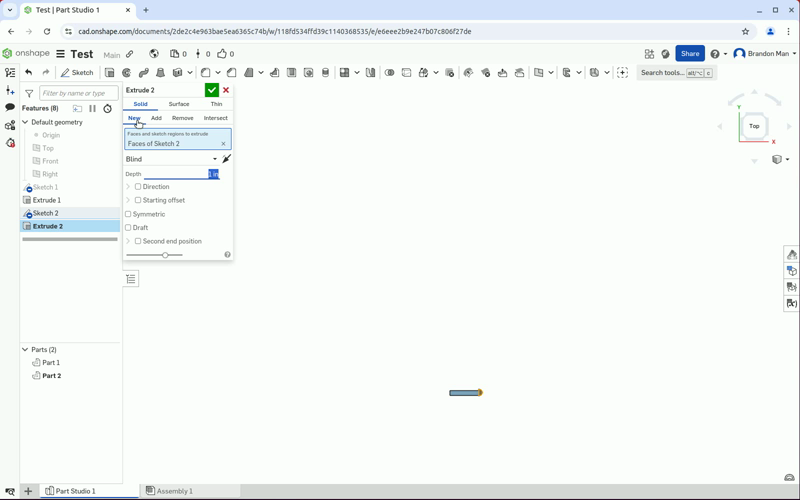
text(0.241)
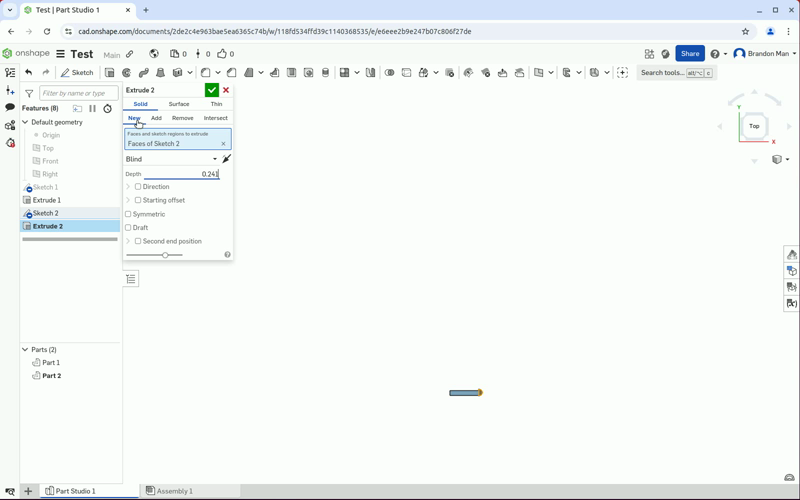
key(enter)
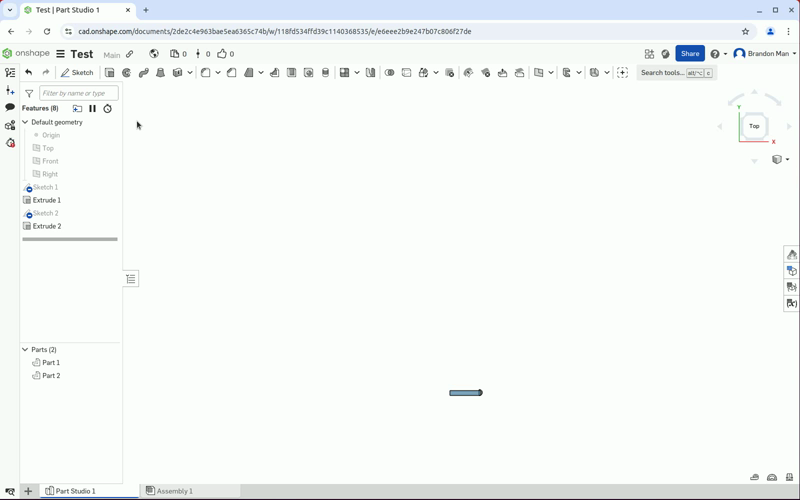
key(shift+h)
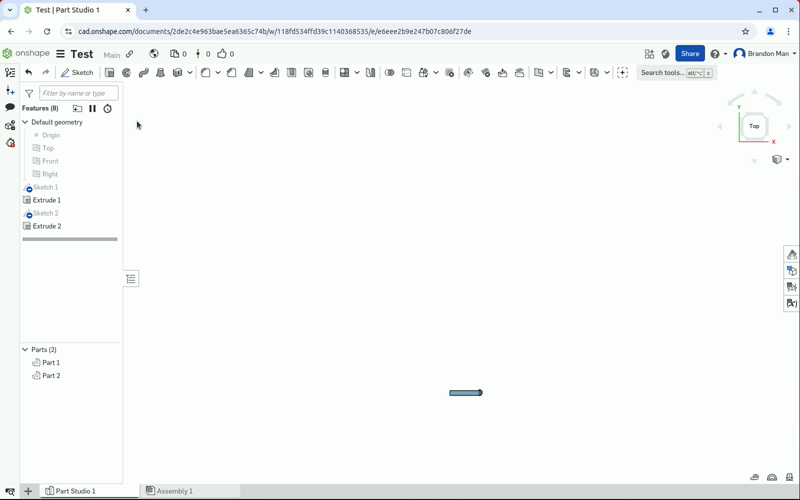
key(shift+h)
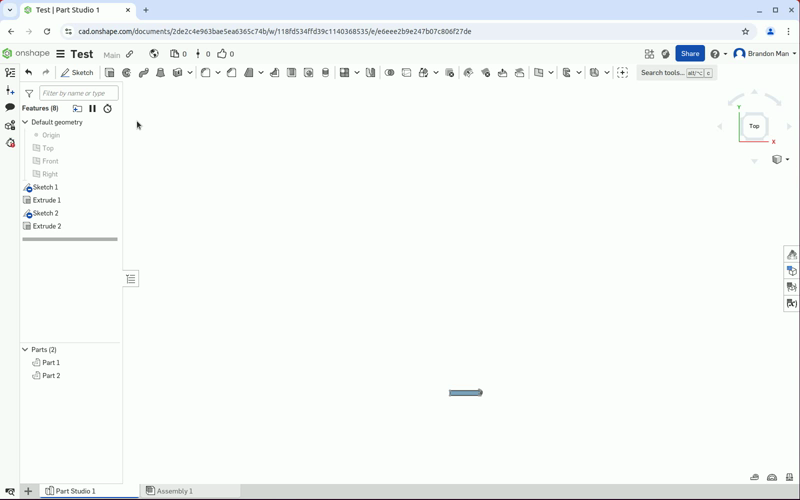
key(shift+7)
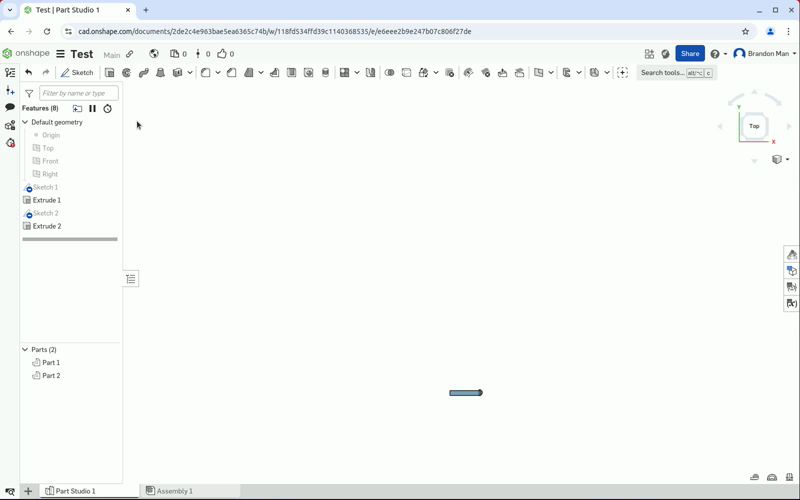
key(up, 3)
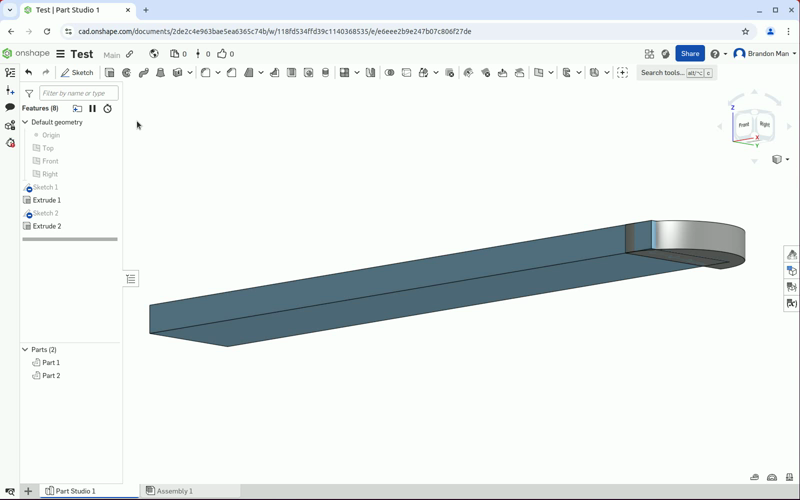
key(left, 3)
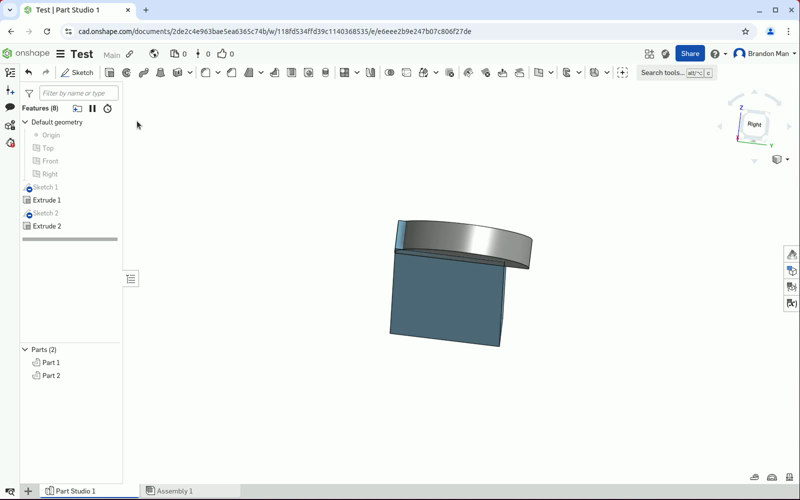
key(right, 3)
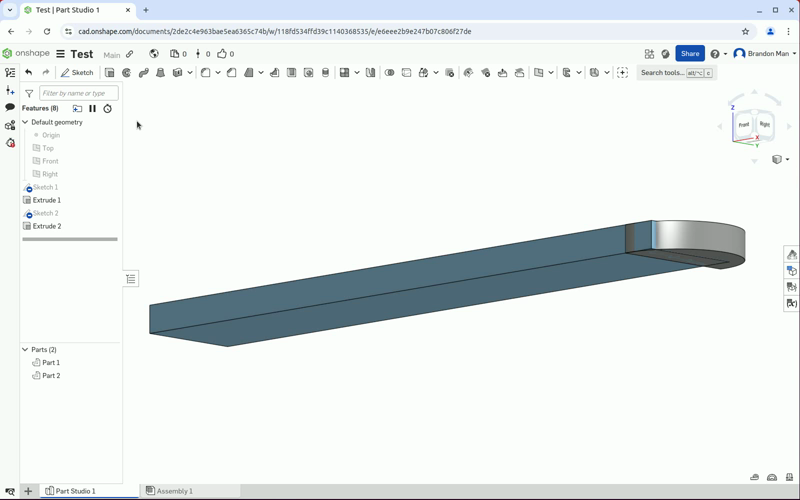
key(down, 3)
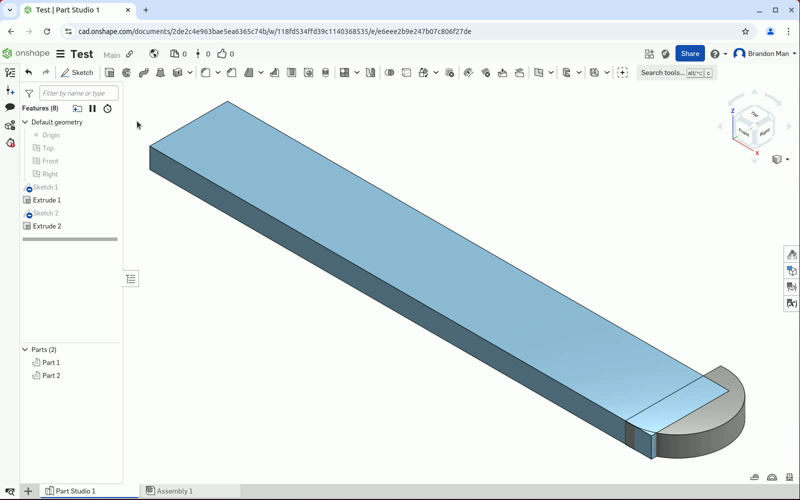
mouse_move(73, 189)
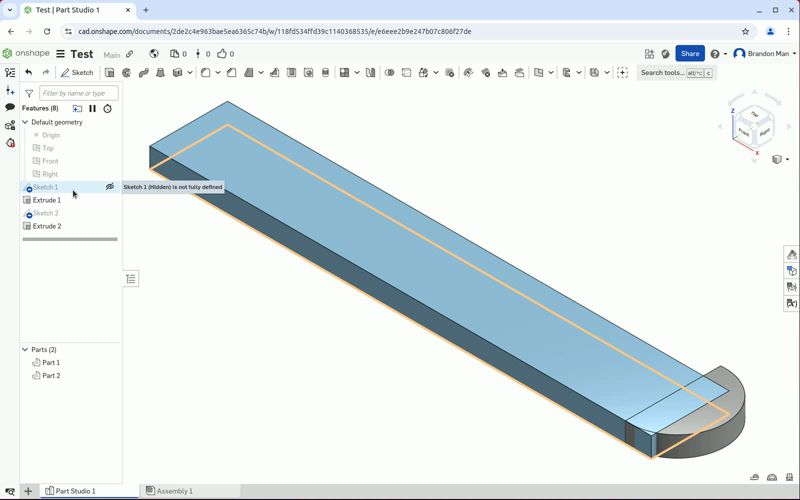
click(73, 189)